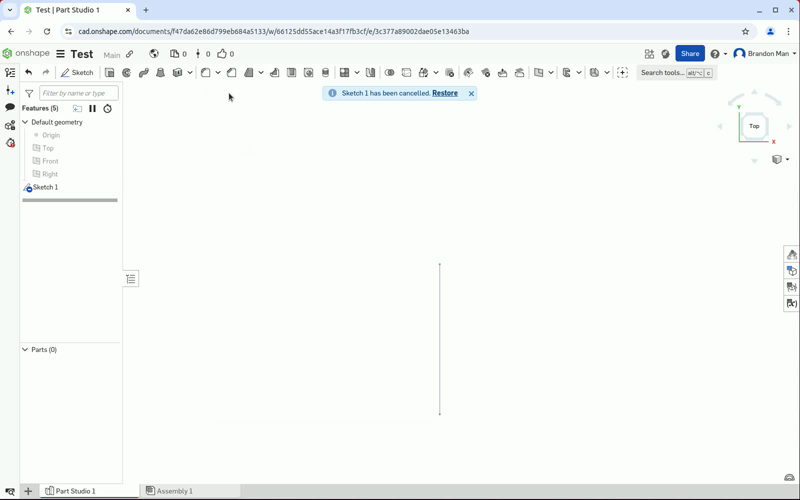
key(shift+h)
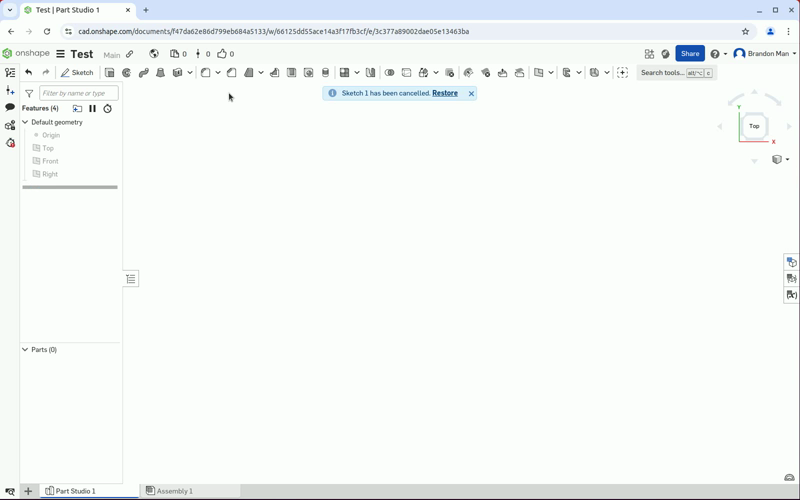
mouse_move(73, 352)
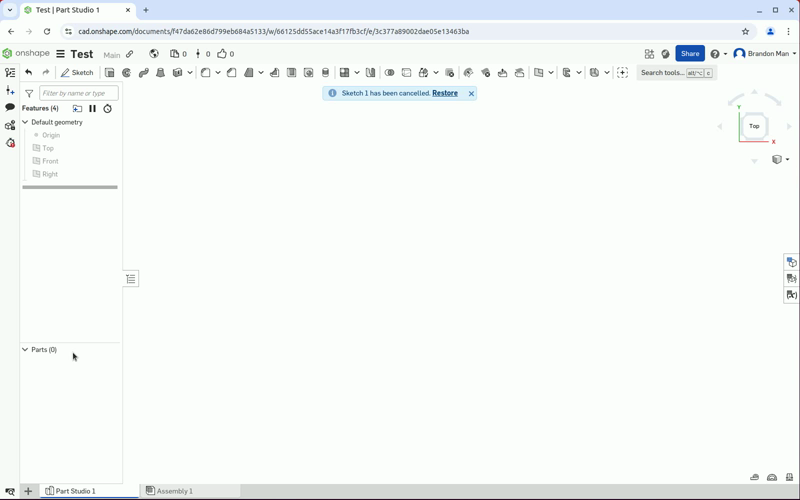
key(y)
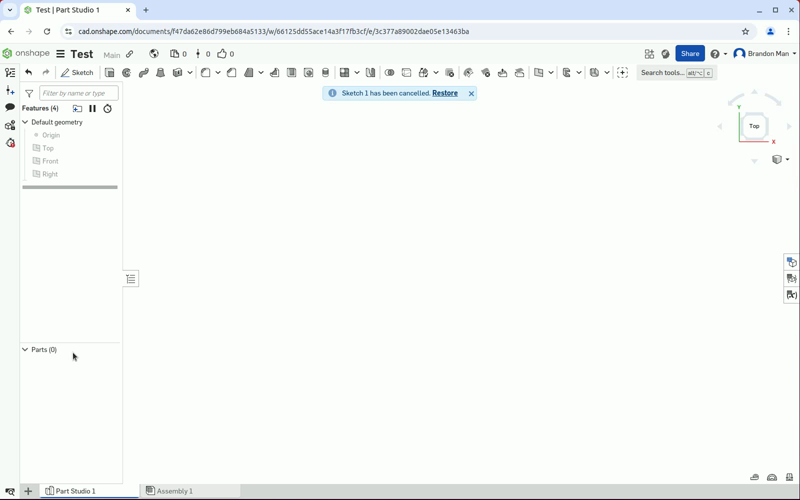
key(shift+p)
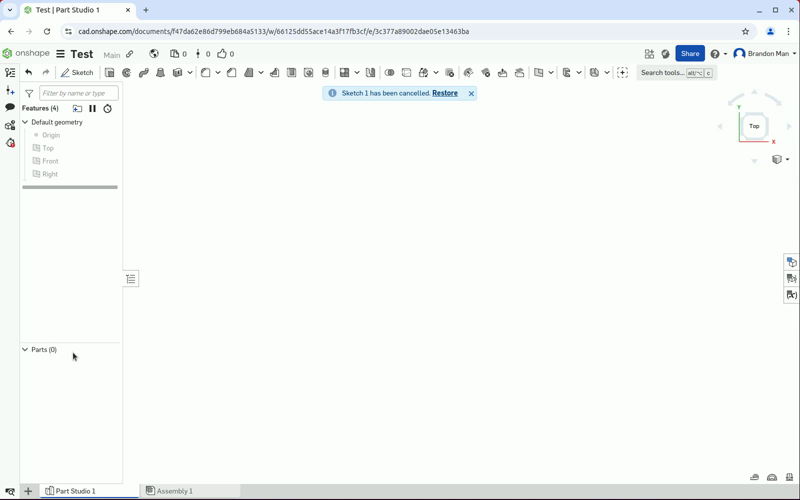
key(space)
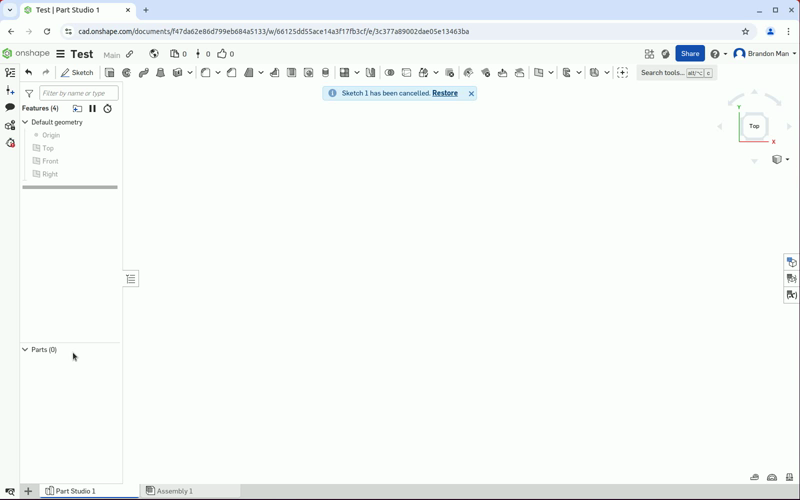
key_down(shift)
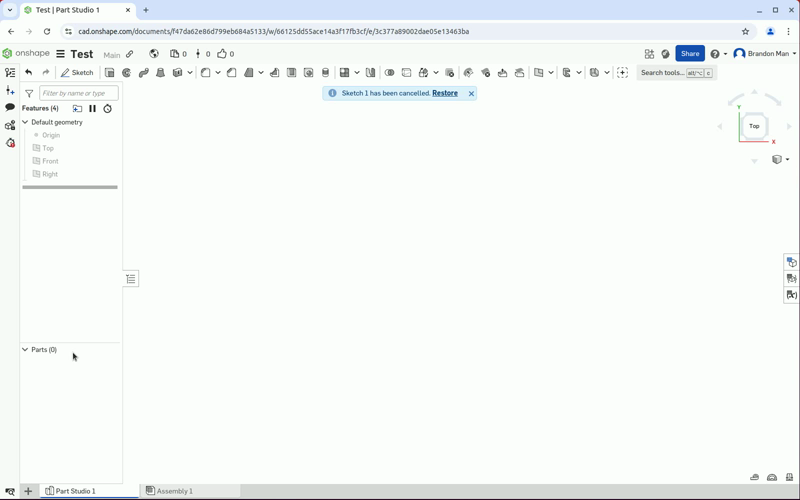
key(up)
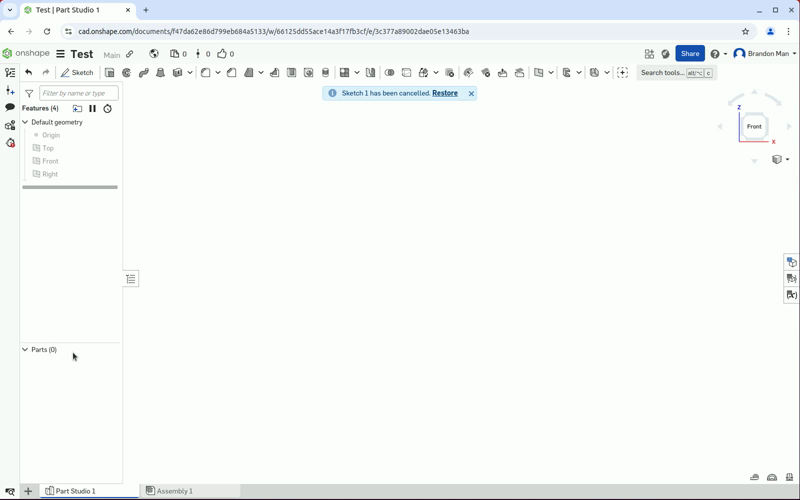
key_up(shift)
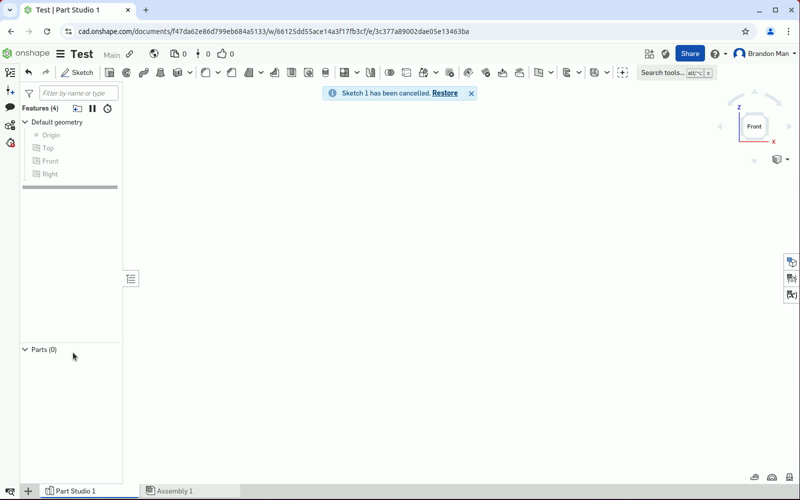
mouse_move(73, 352)
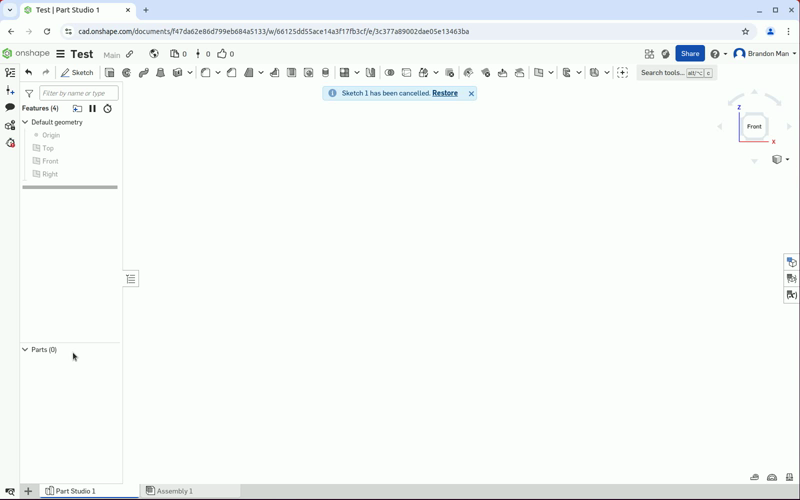
key(shift+y)
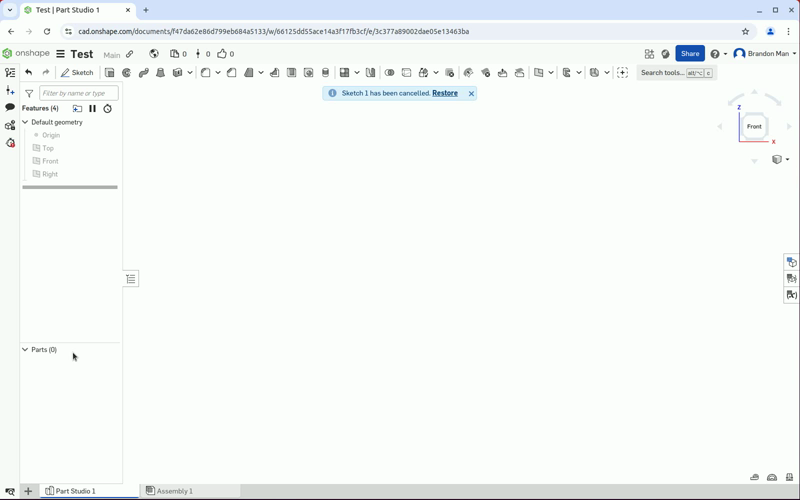
key(shift+s)
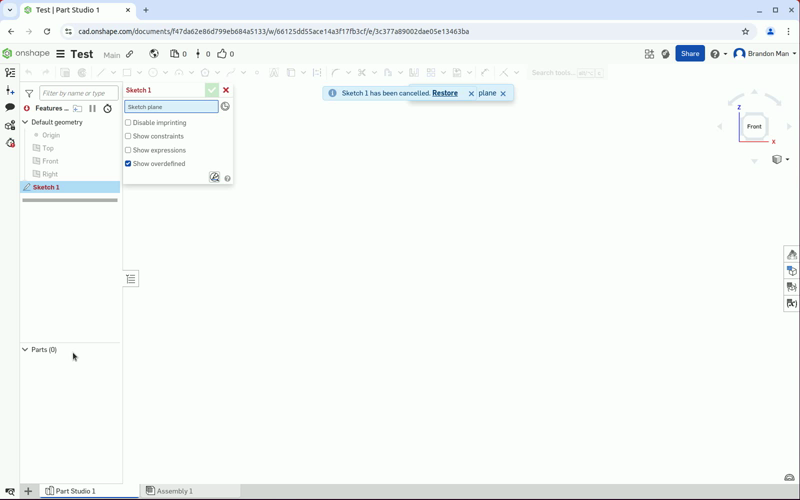
mouse_move(73, 163)
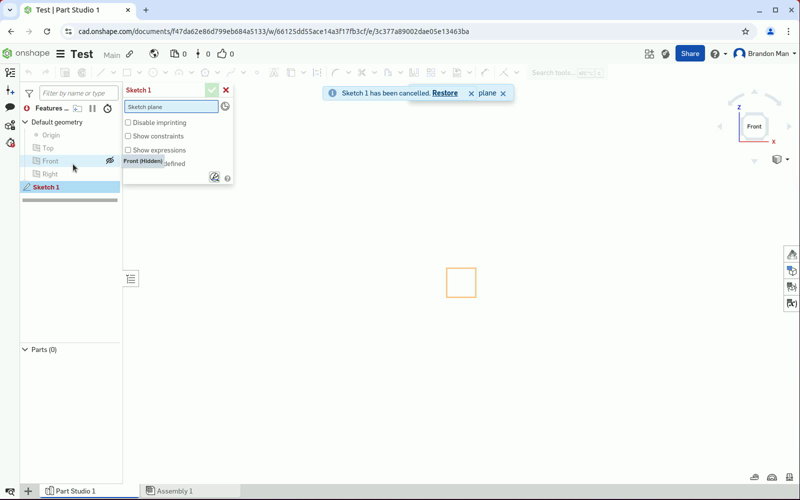
click(73, 163)
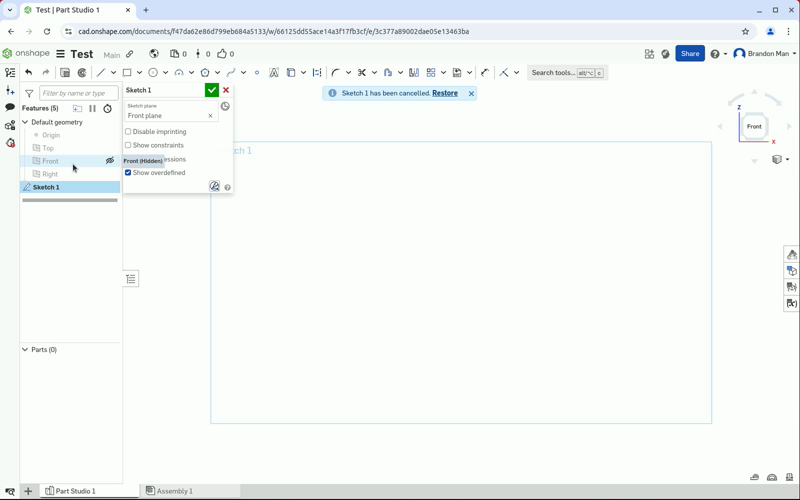
mouse_move(73, 352)
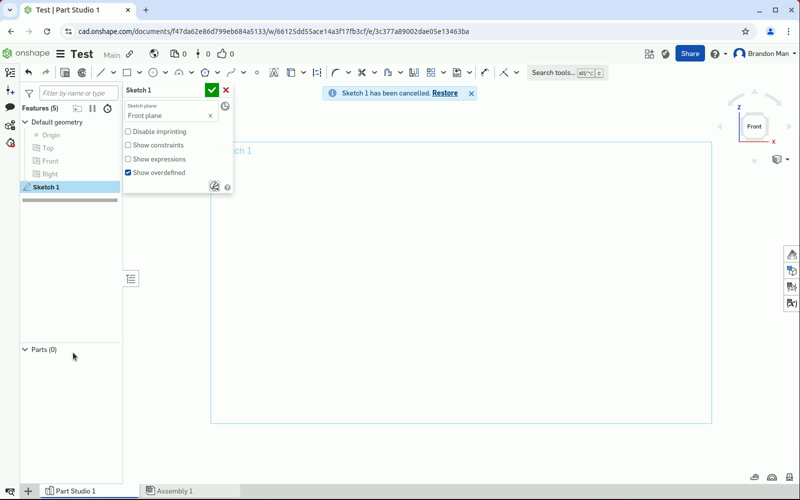
key(y)
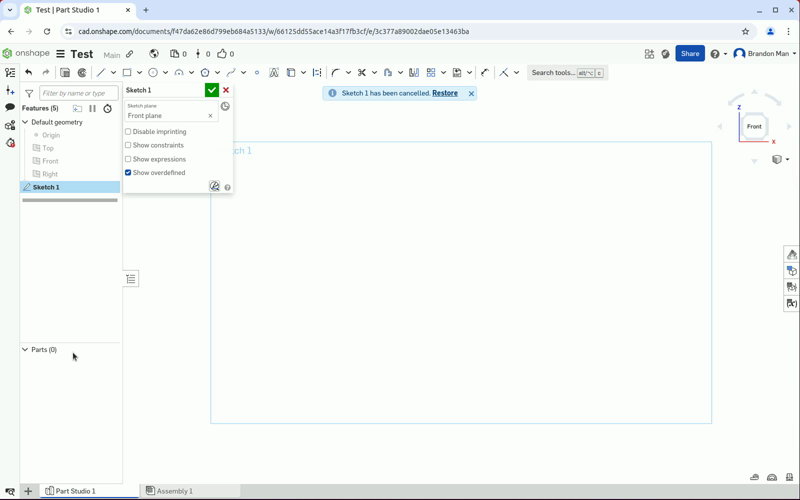
key(l)
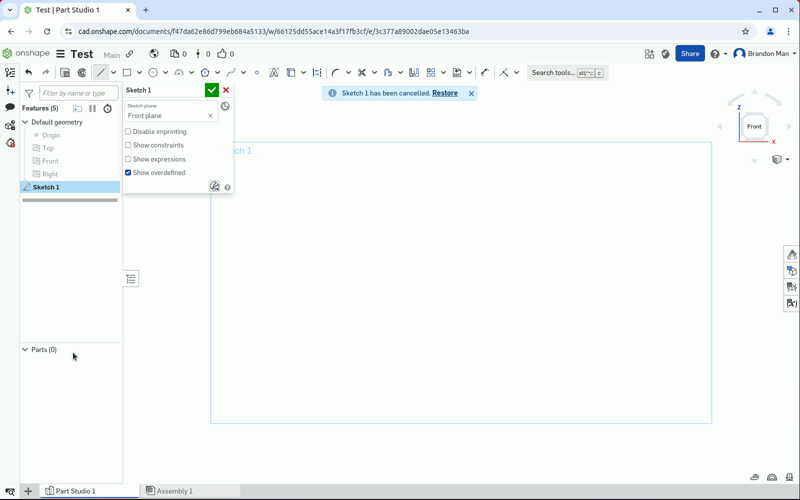
key_down(shift)
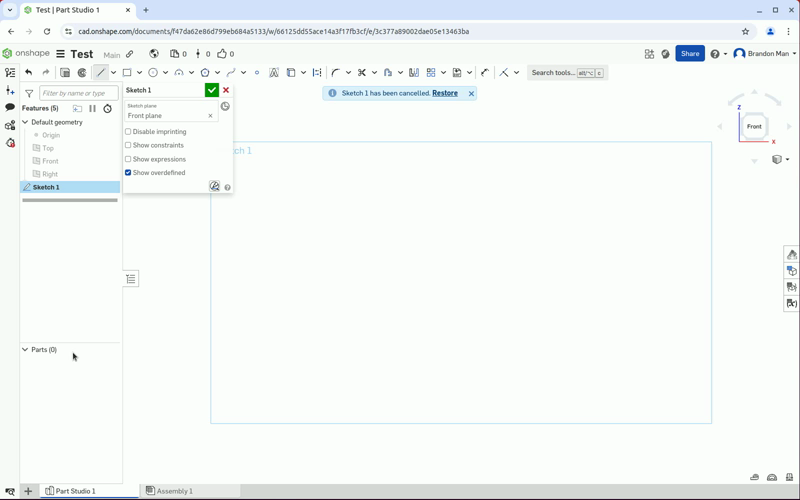
mouse_move(385, 282)
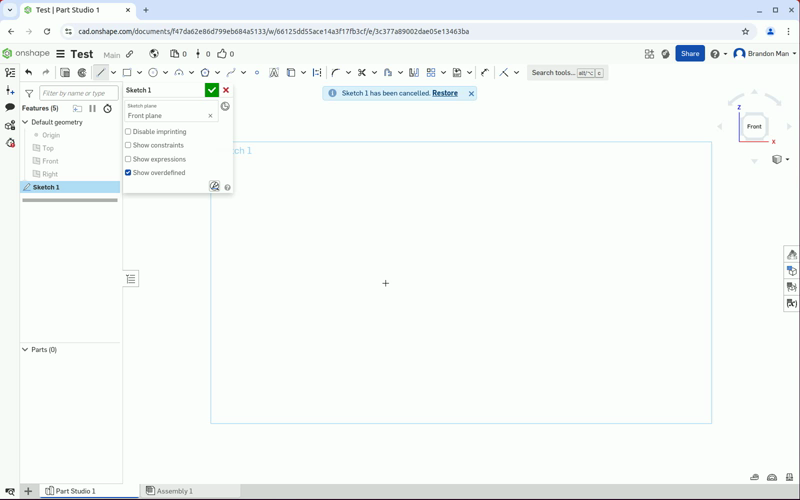
click(385, 282)
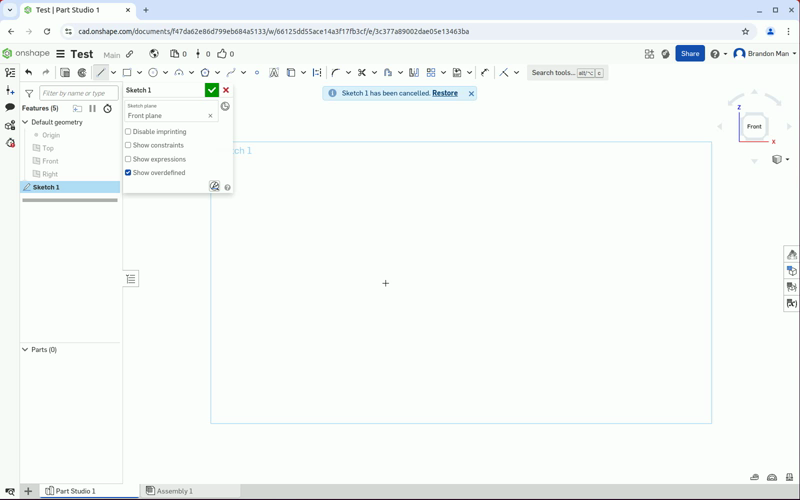
key_up(shift)
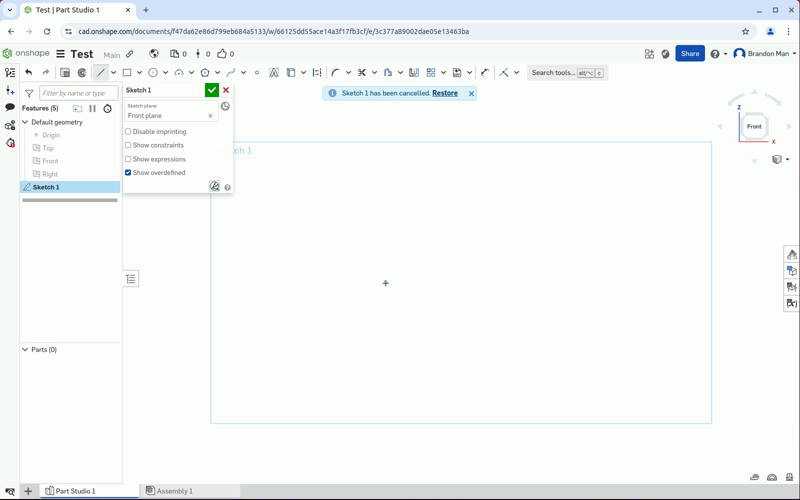
key_down(shift)
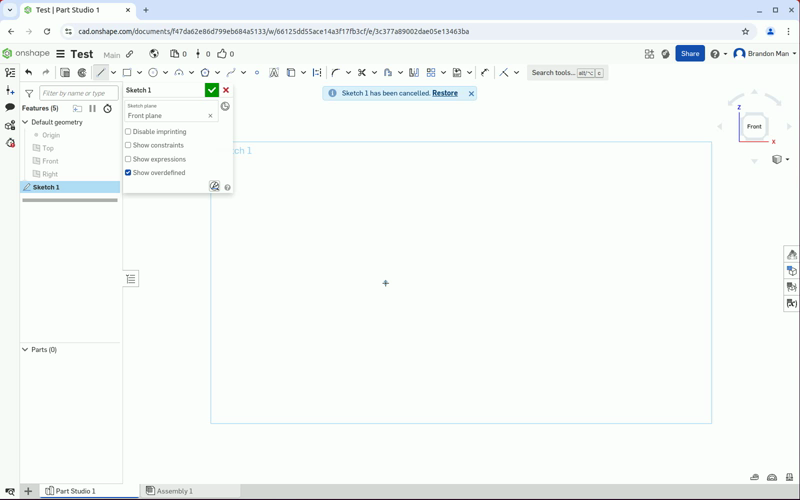
mouse_move(461, 282)
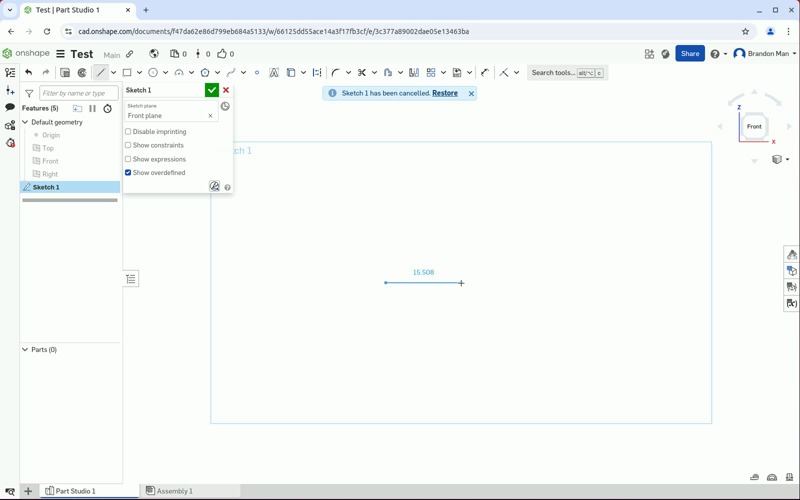
click(461, 282)
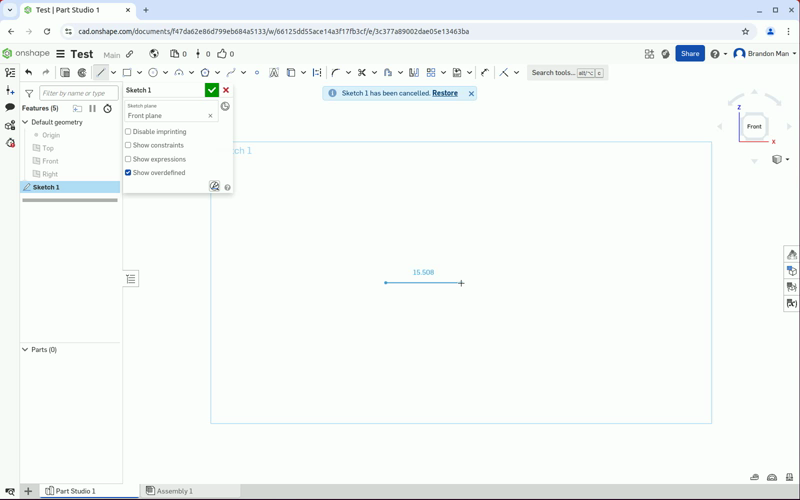
key_up(shift)
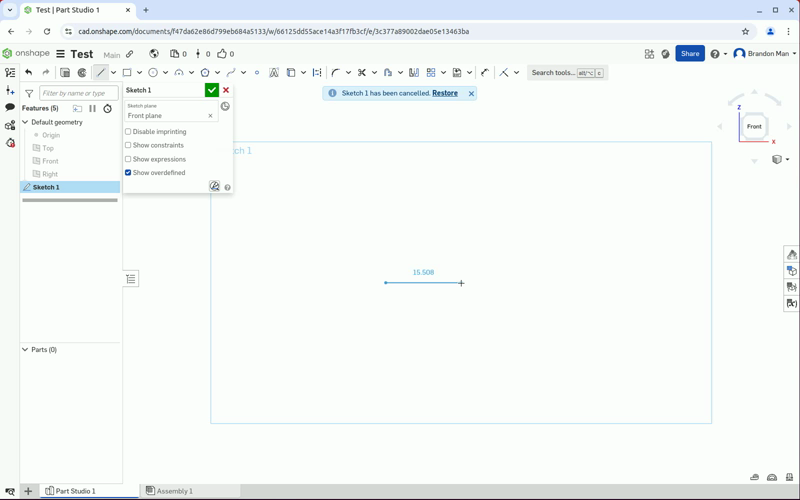
key_down(shift)
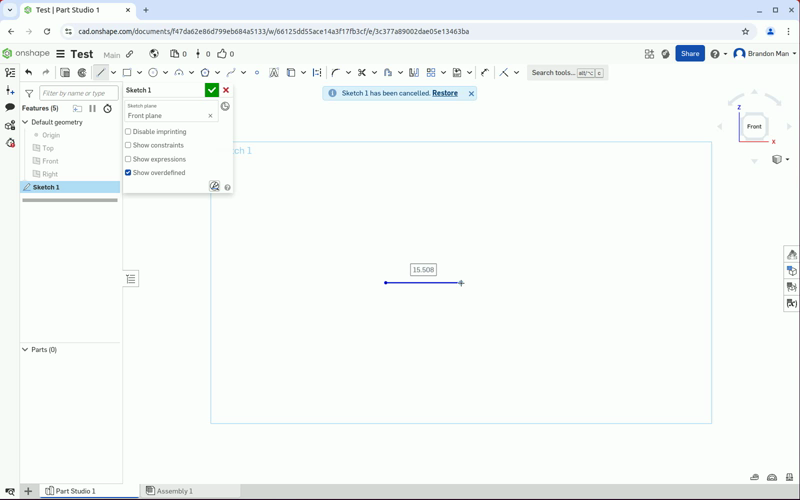
mouse_move(461, 207)
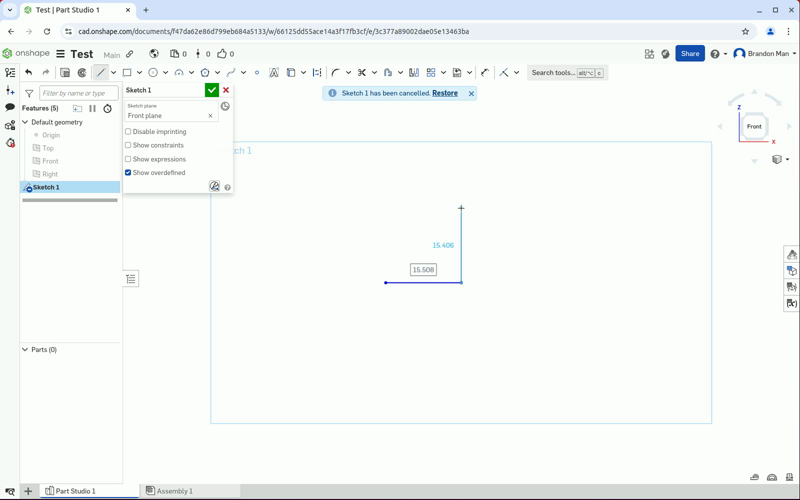
click(461, 207)
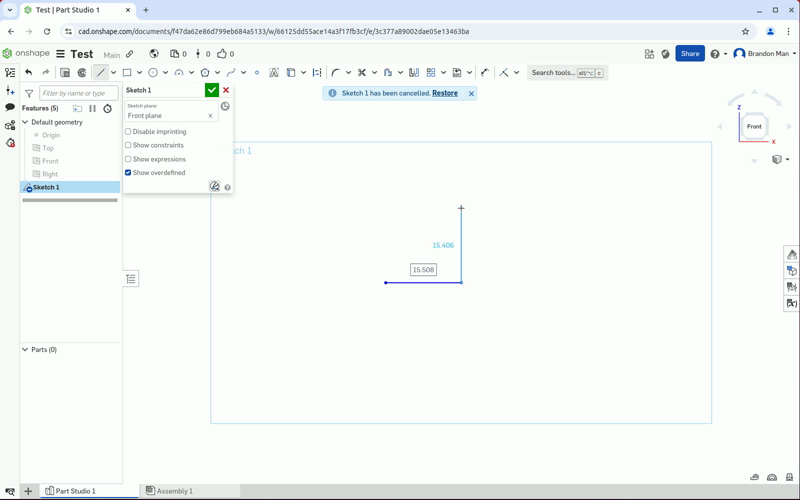
key_up(shift)
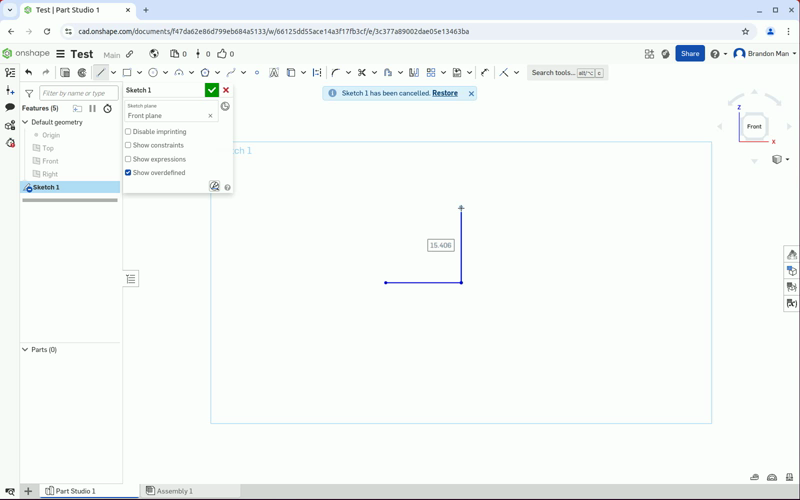
key_down(shift)
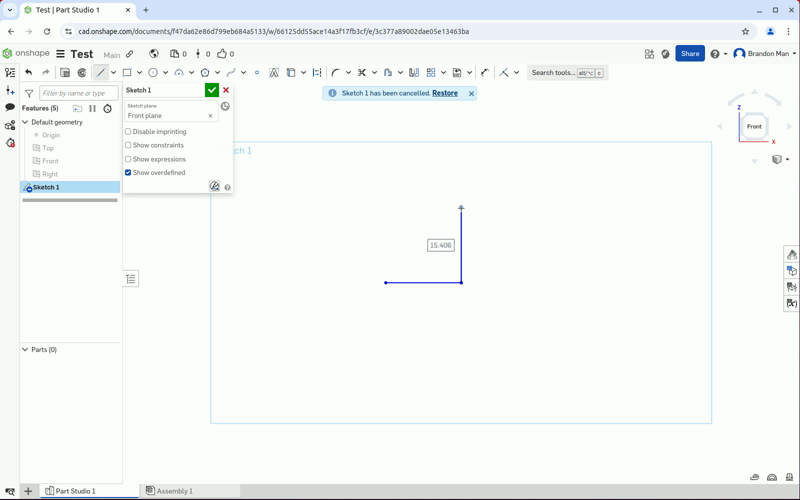
mouse_move(385, 207)
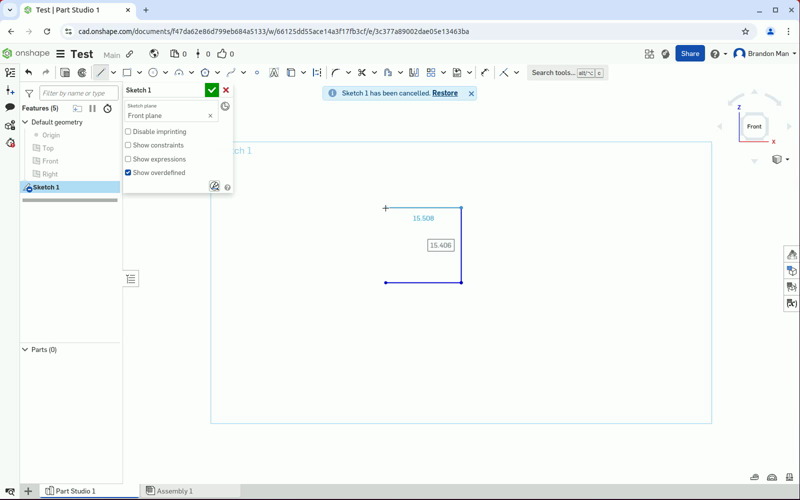
click(385, 207)
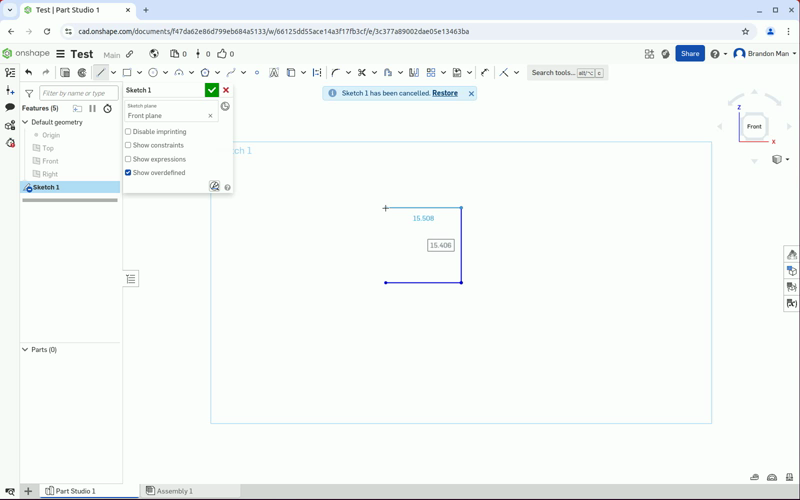
key_up(shift)
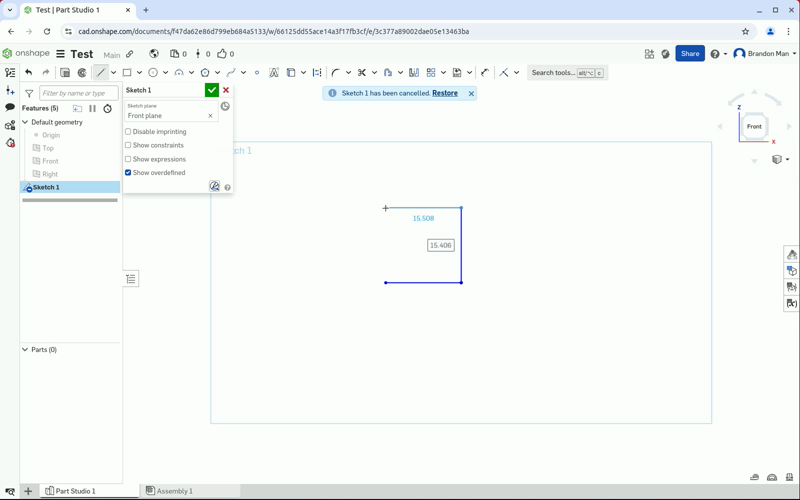
key_down(shift)
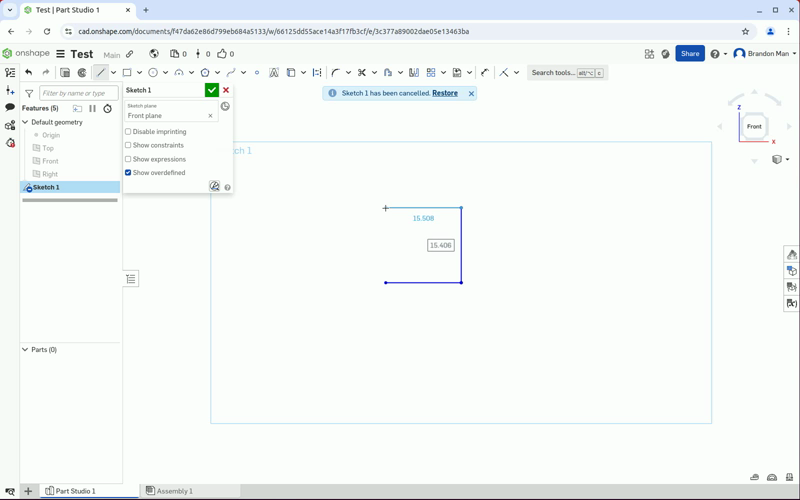
mouse_move(385, 282)
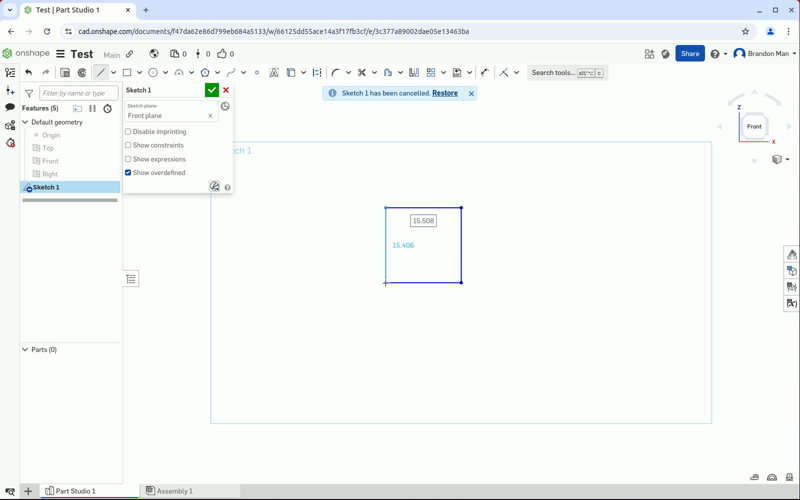
key_up(shift)
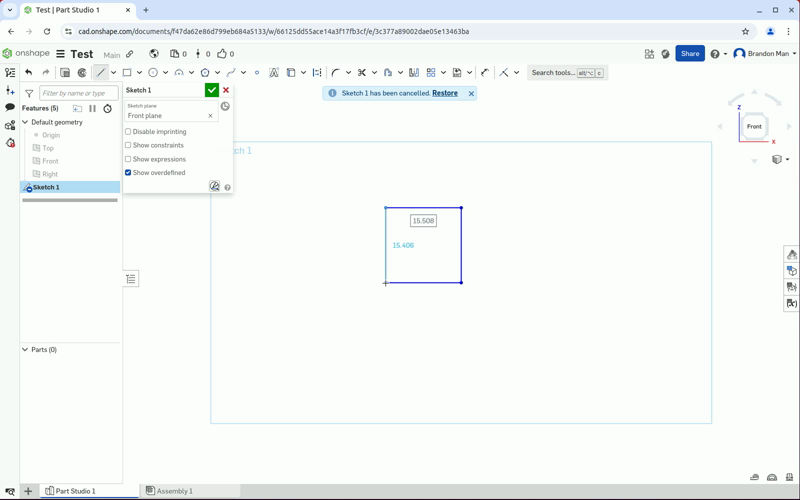
click(385, 282)
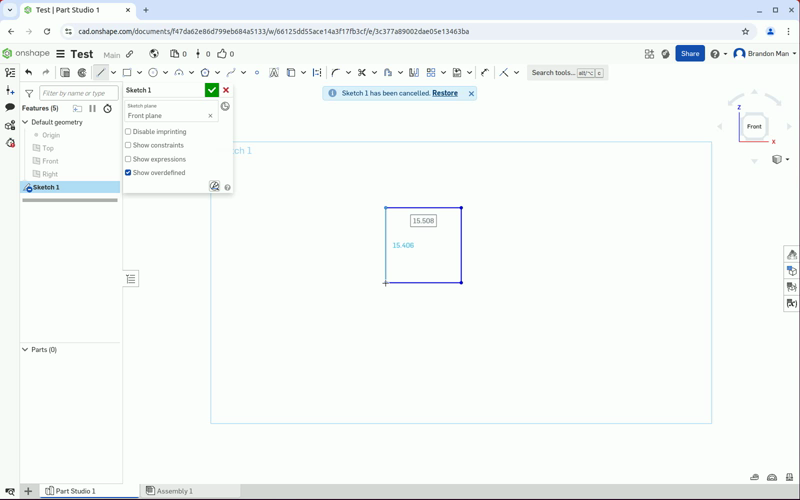
key(esc)
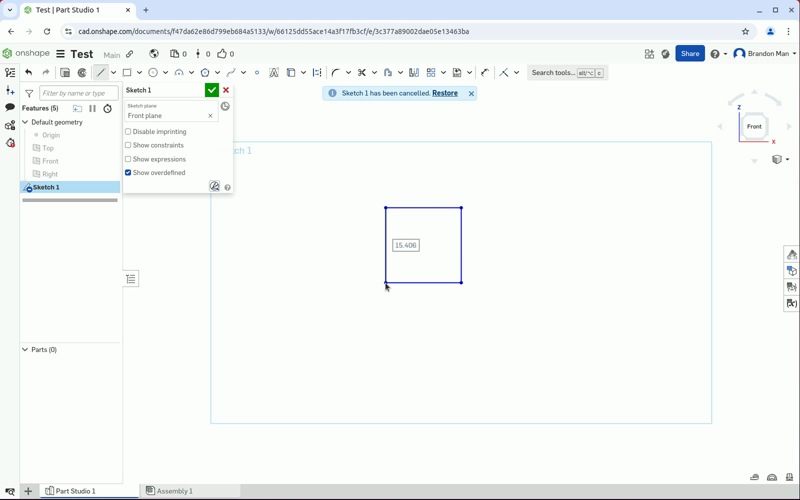
mouse_move(407, 269)
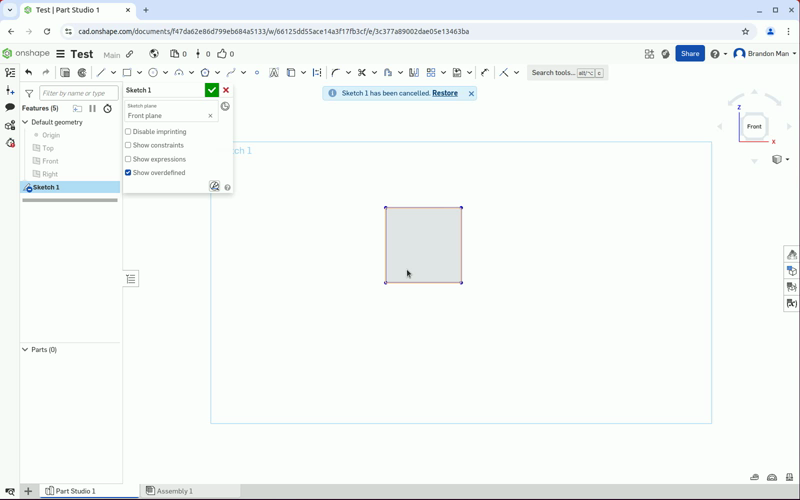
click(407, 269)
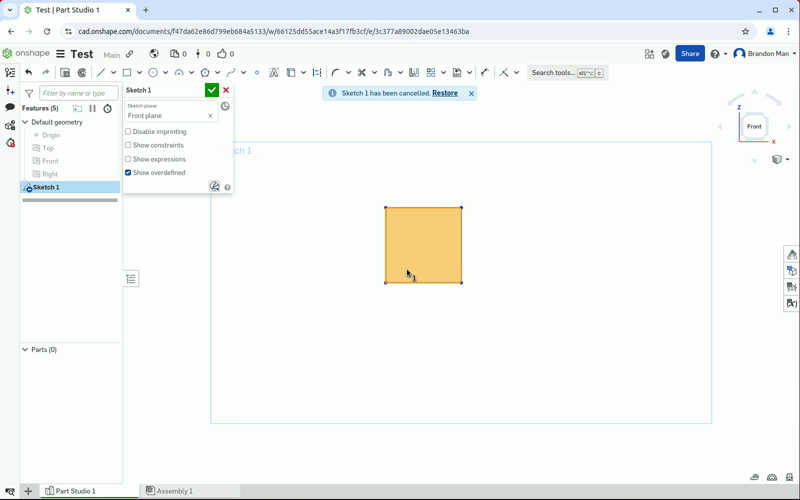
mouse_move(73, 352)
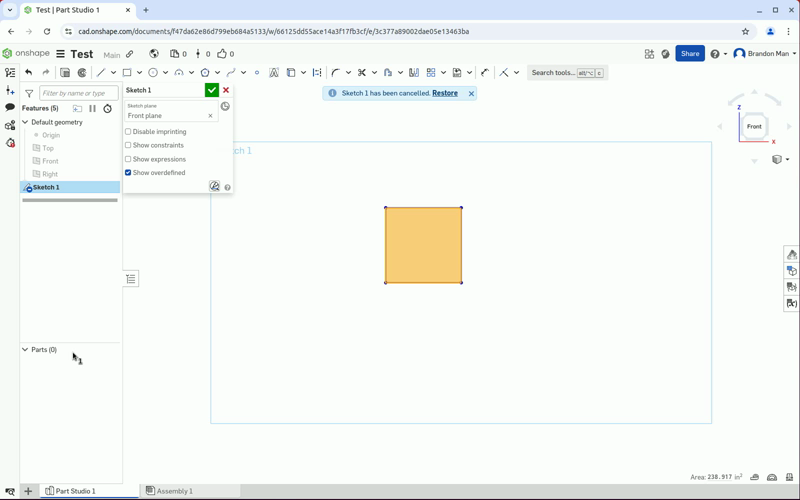
key(shift+y)
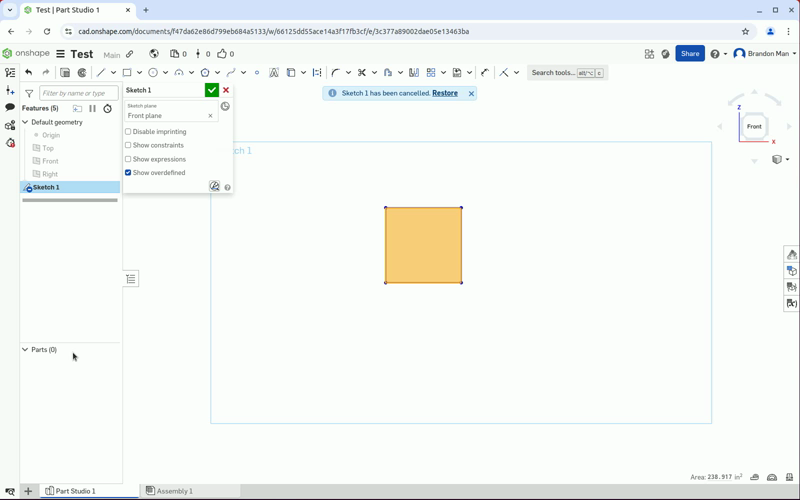
key(shift+e)
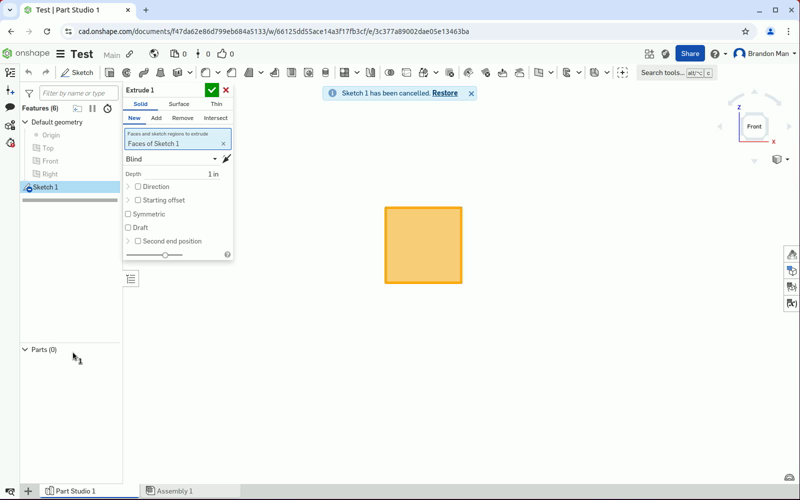
mouse_move(143, 106)
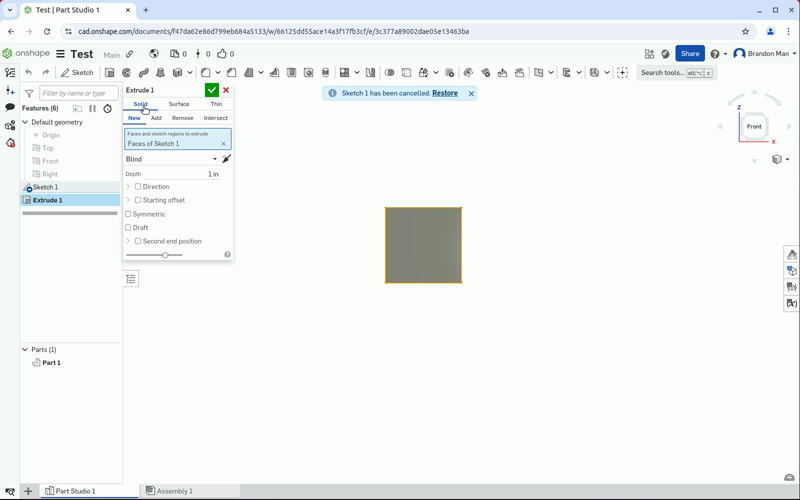
click(143, 106)
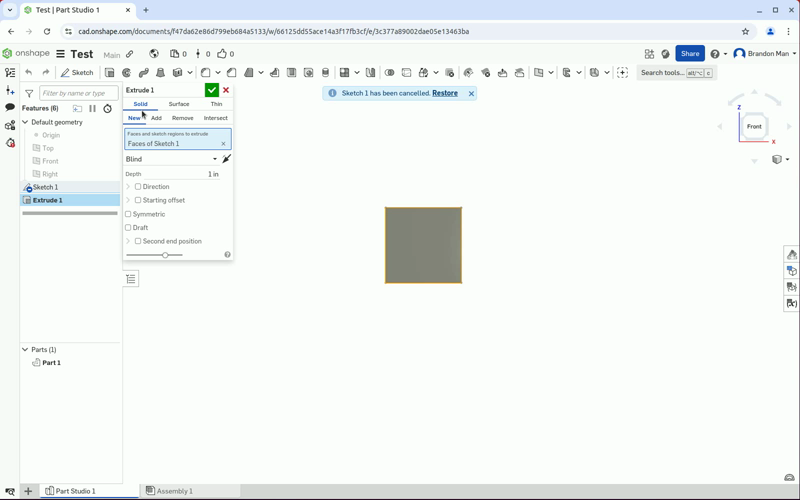
mouse_move(137, 120)
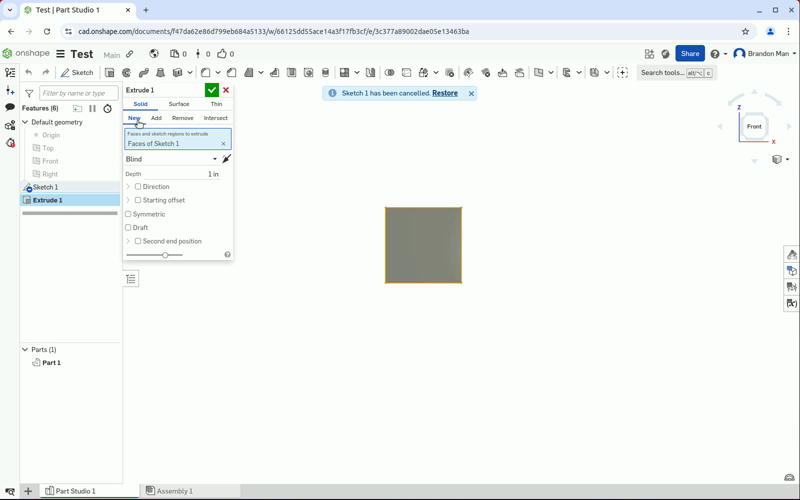
click(137, 120)
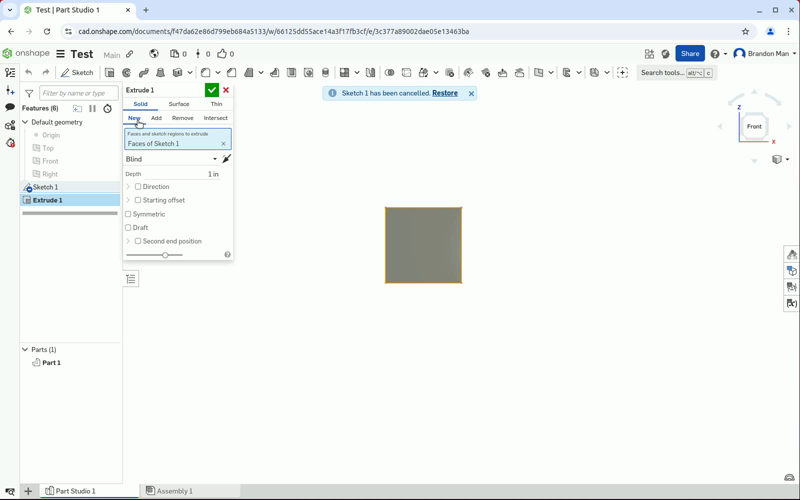
key(tab, 4)
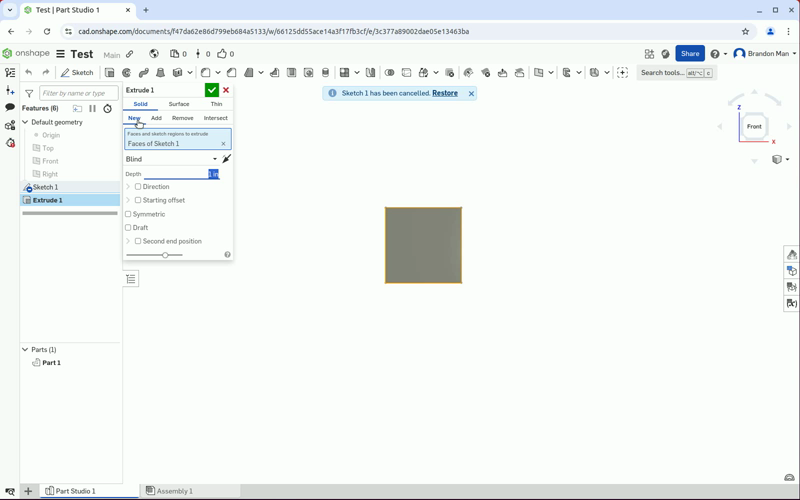
text(15.405)
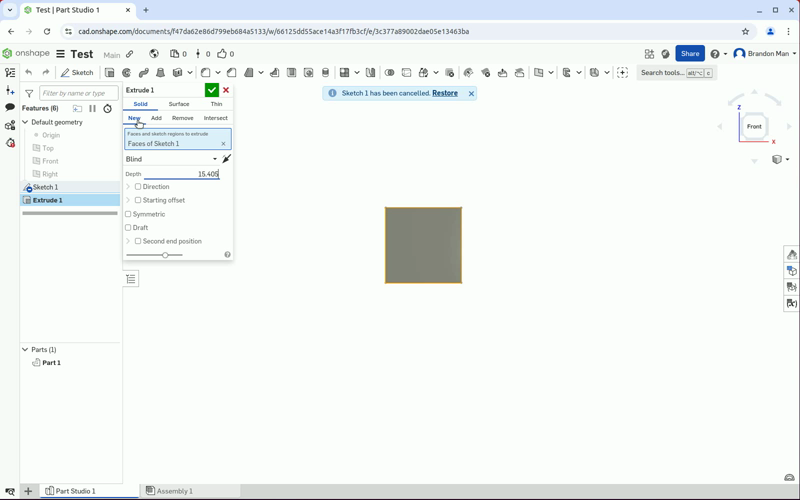
key(enter)
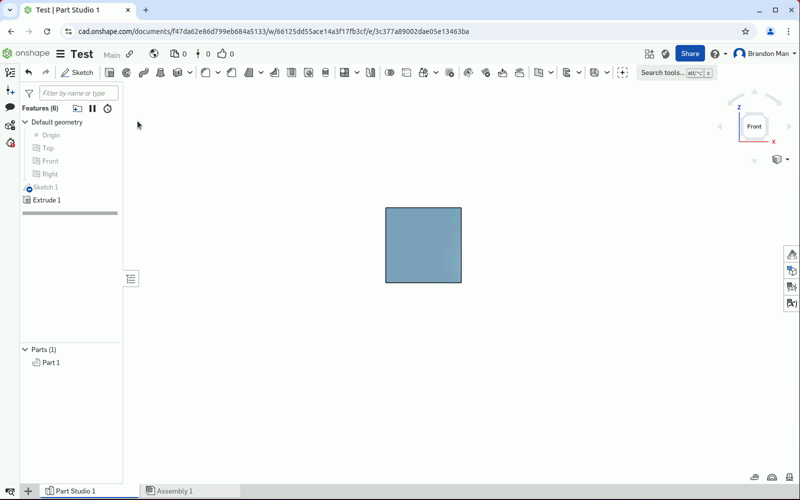
key(shift+h)
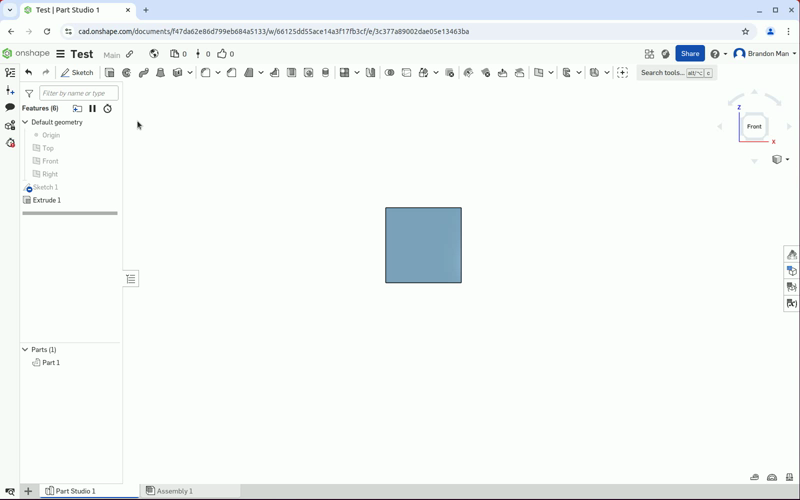
key(shift+h)
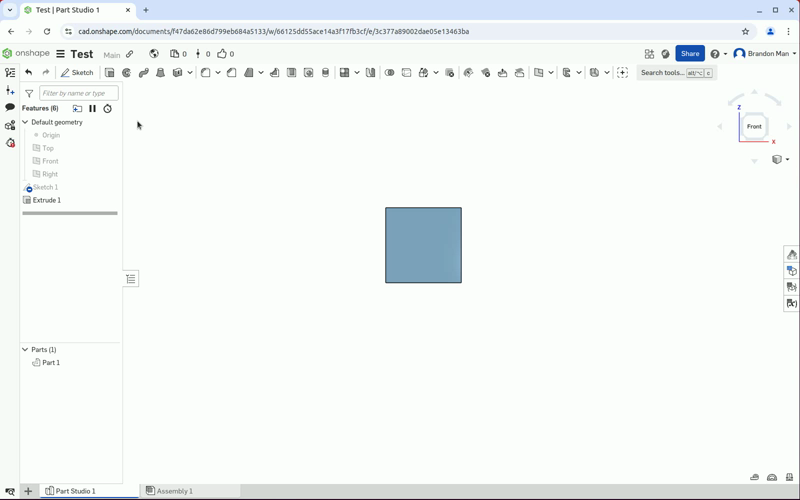
mouse_move(73, 189)
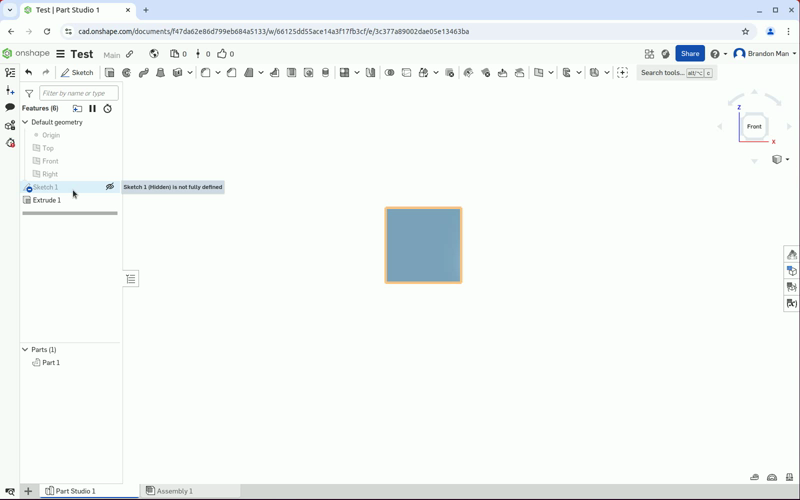
click(73, 189)
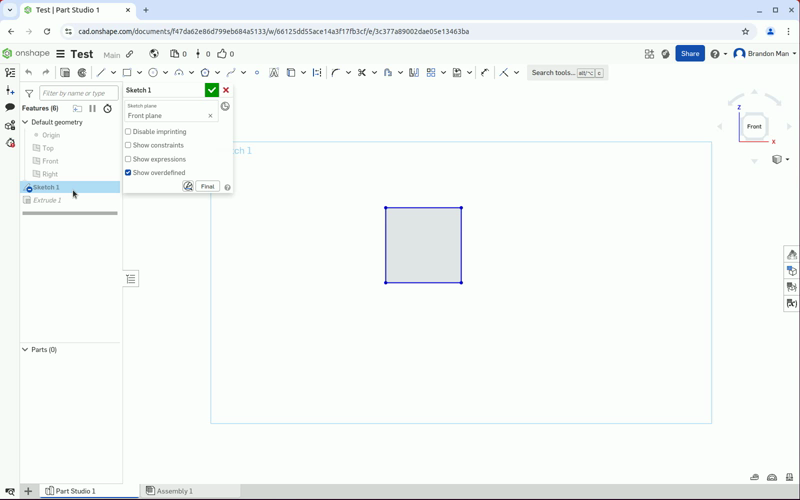
mouse_move(229, 92)
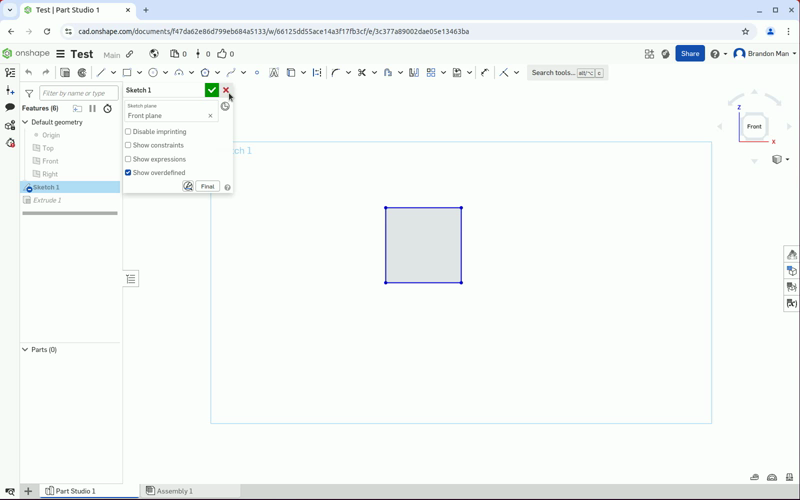
click(229, 92)
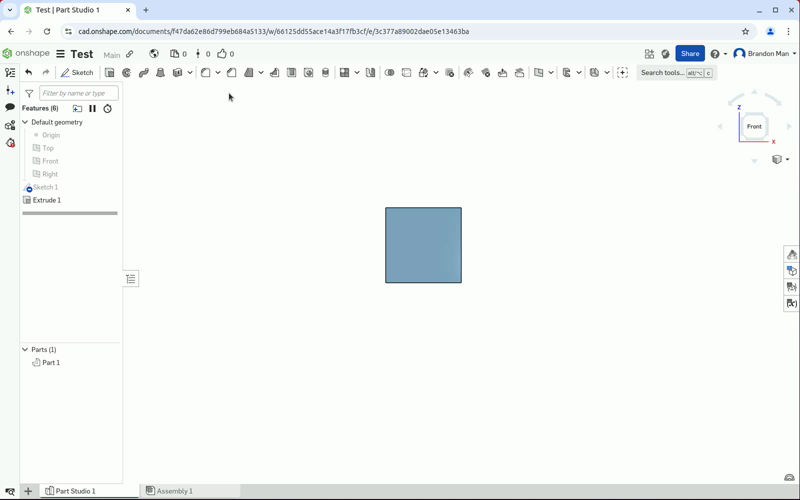
mouse_move(541, 75)
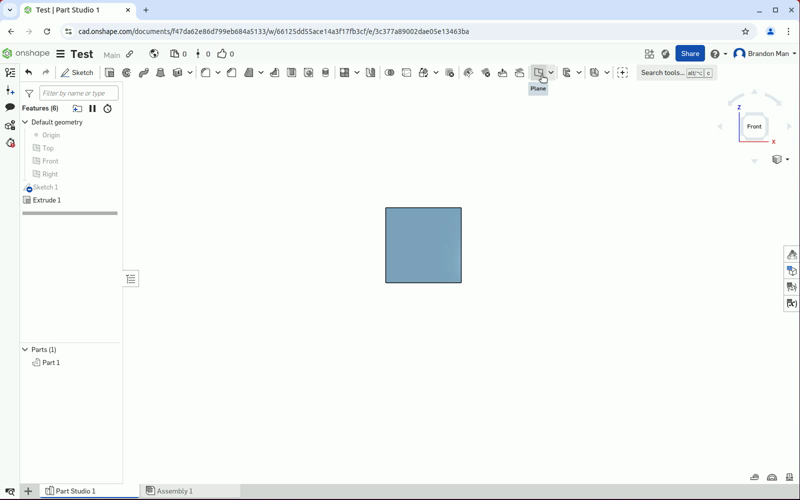
click(541, 75)
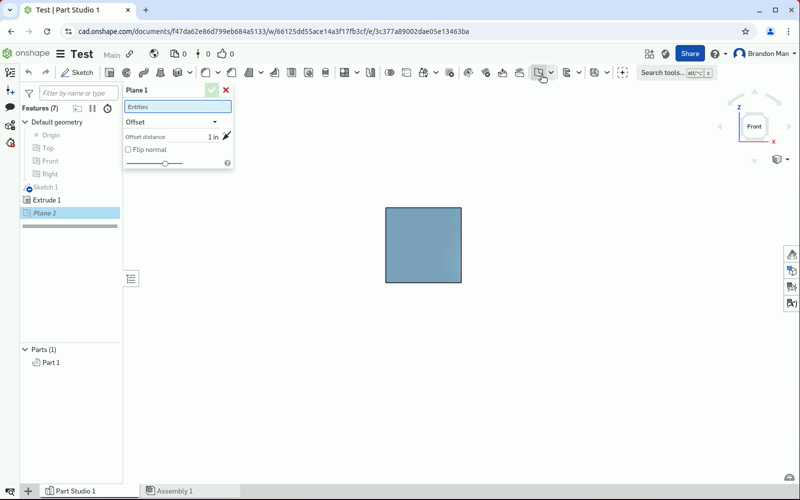
mouse_move(73, 163)
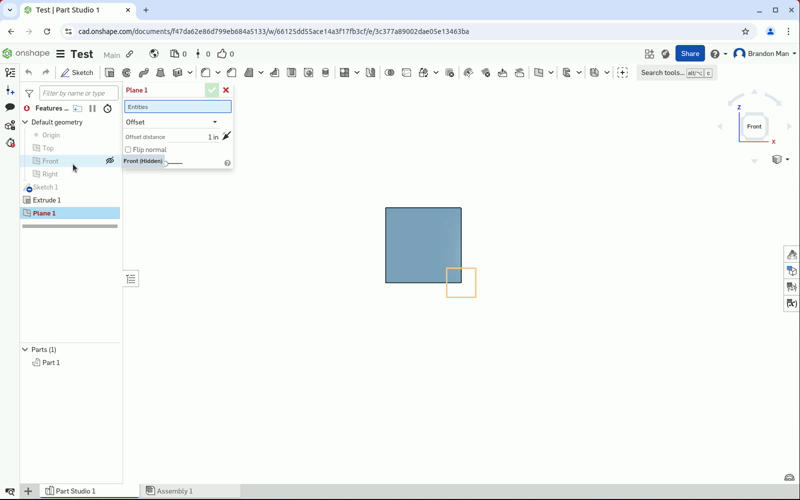
click(73, 163)
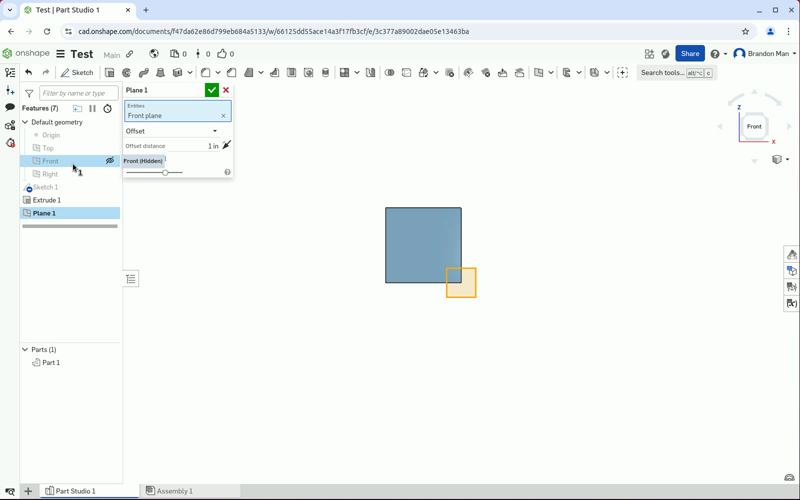
key(tab, 2)
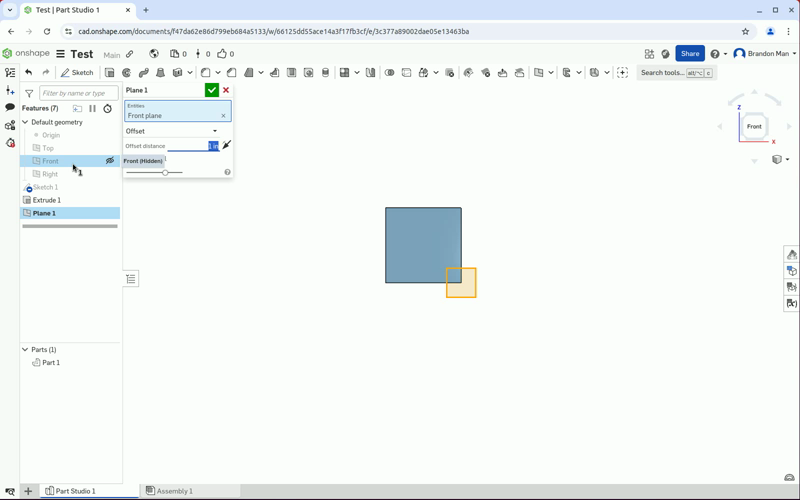
text(15.405)
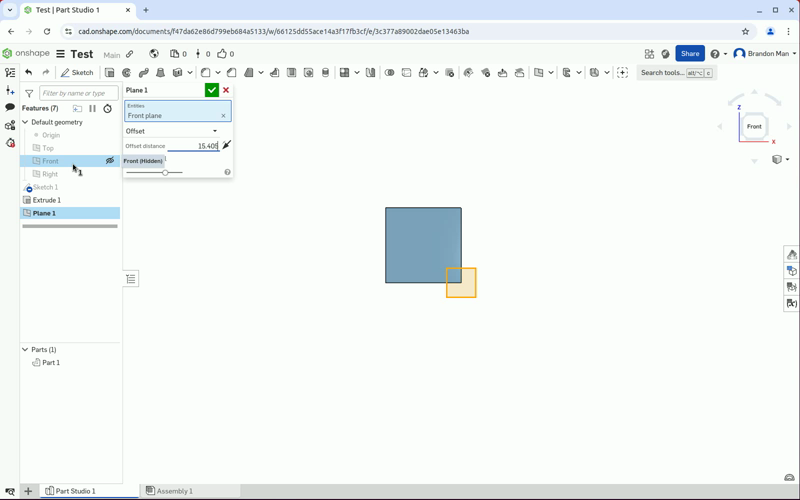
key(enter, 2)
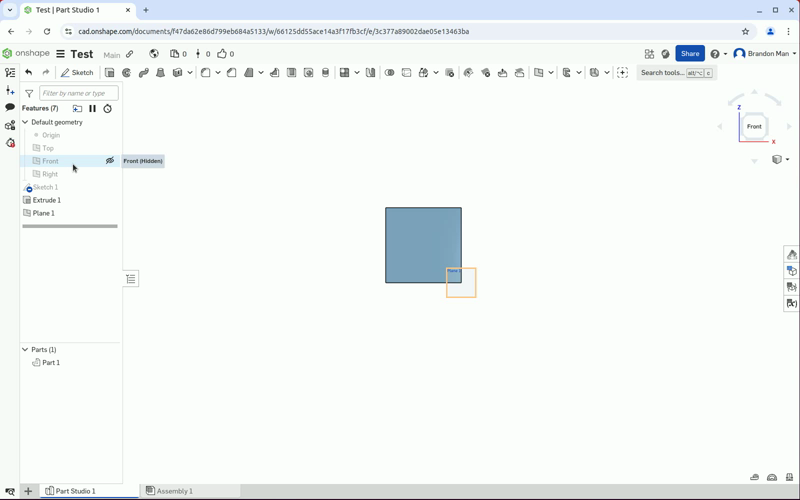
key(shift+s)
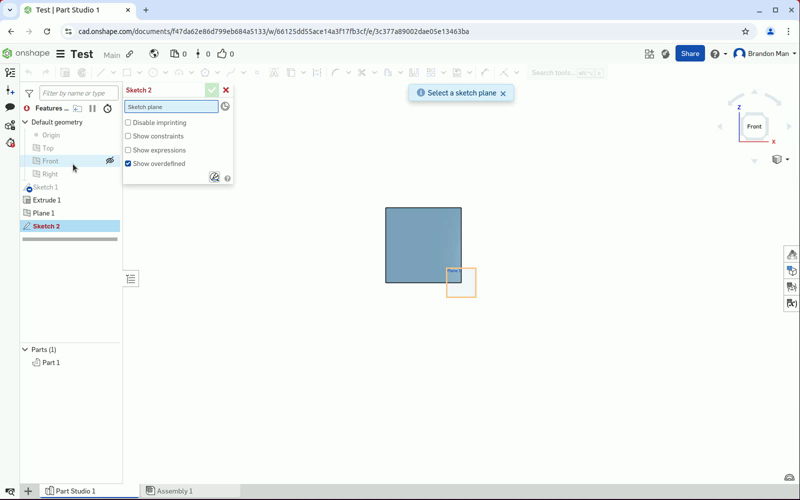
mouse_move(73, 215)
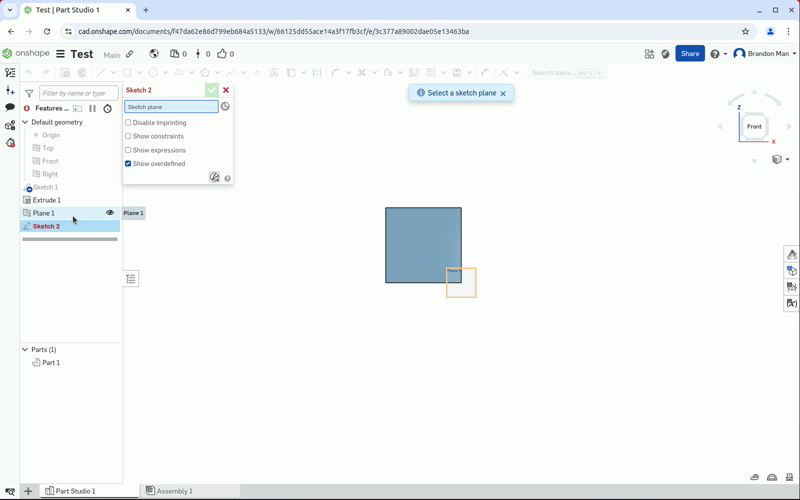
click(73, 215)
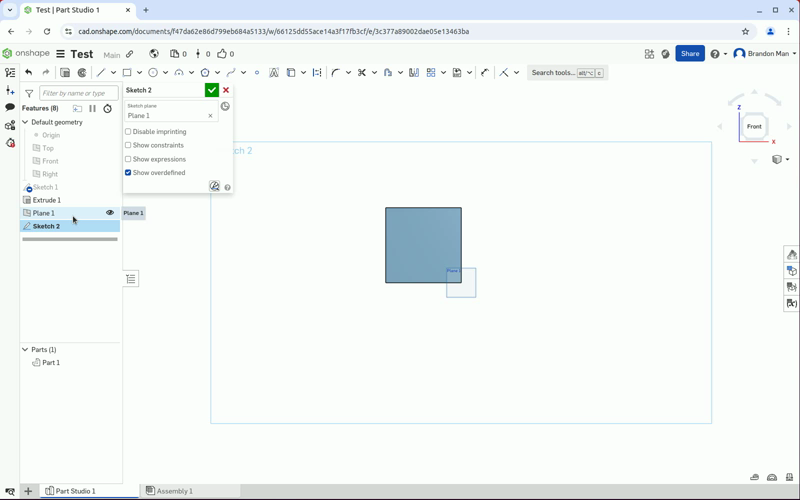
mouse_move(73, 352)
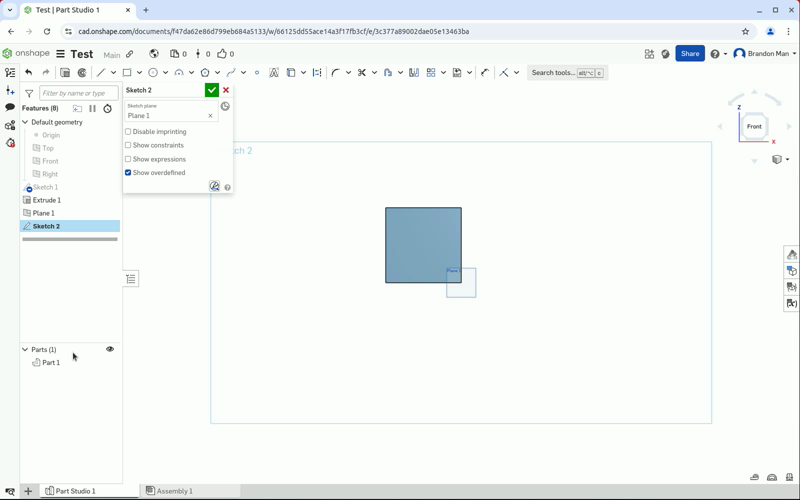
key(y)
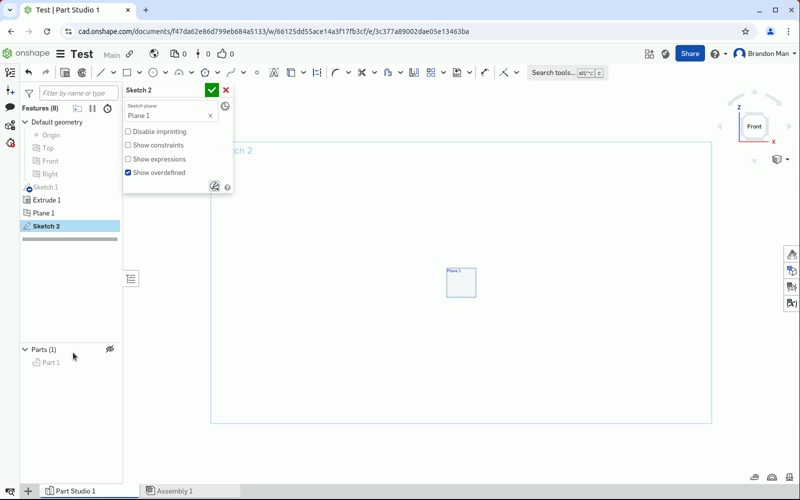
key(l)
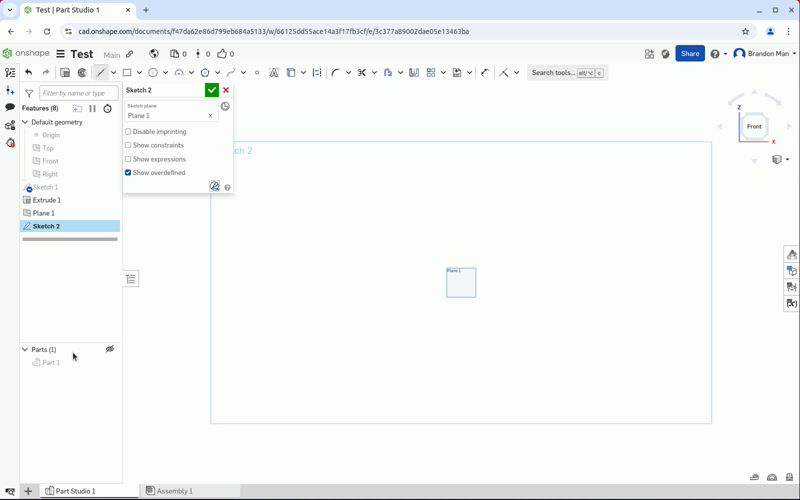
key_down(shift)
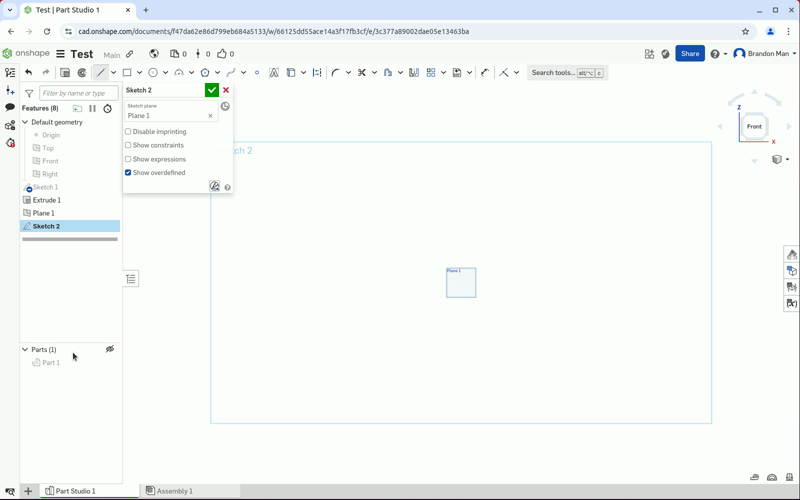
mouse_move(404, 266)
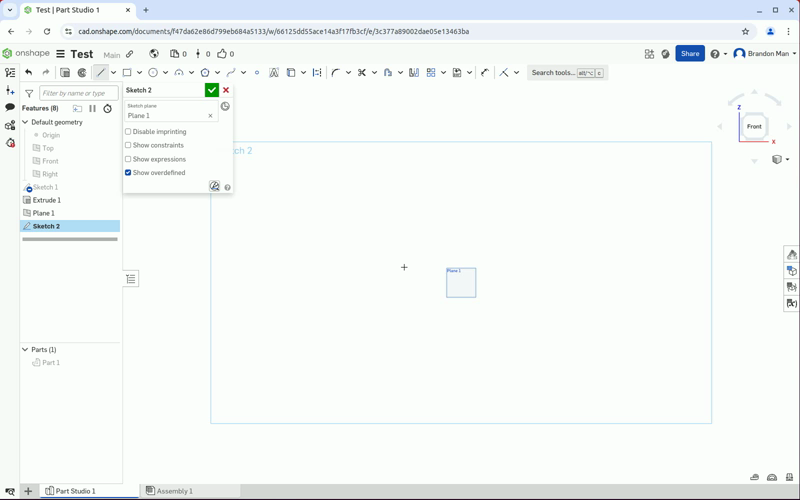
click(404, 266)
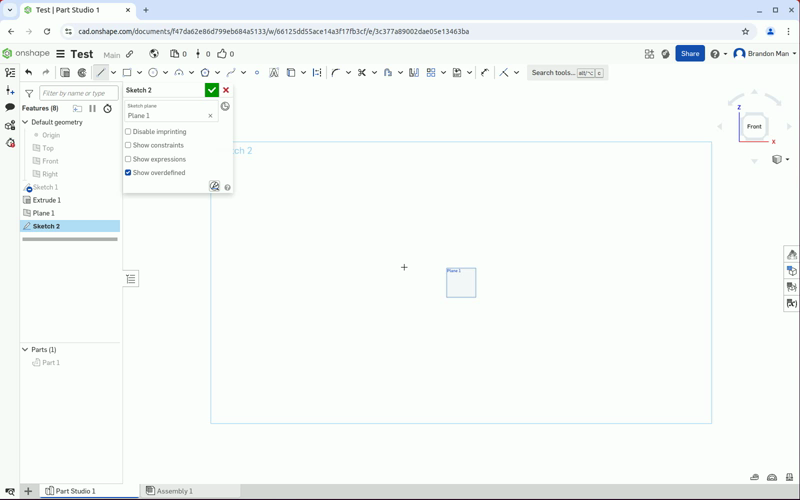
key_up(shift)
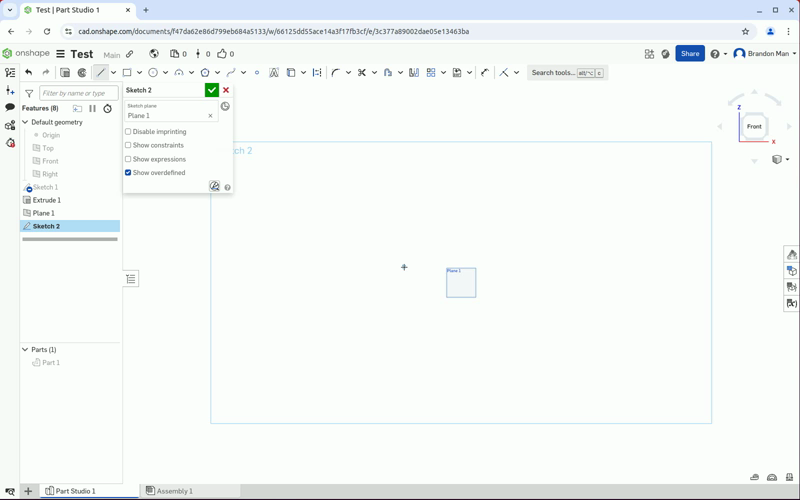
key_down(shift)
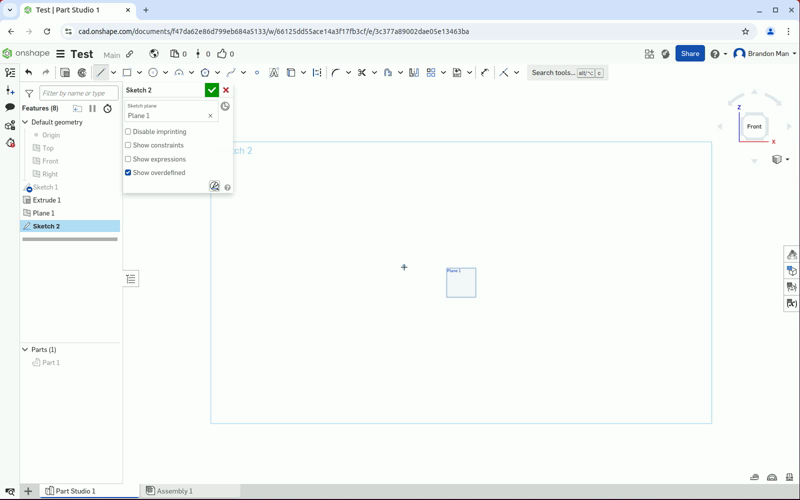
mouse_move(434, 266)
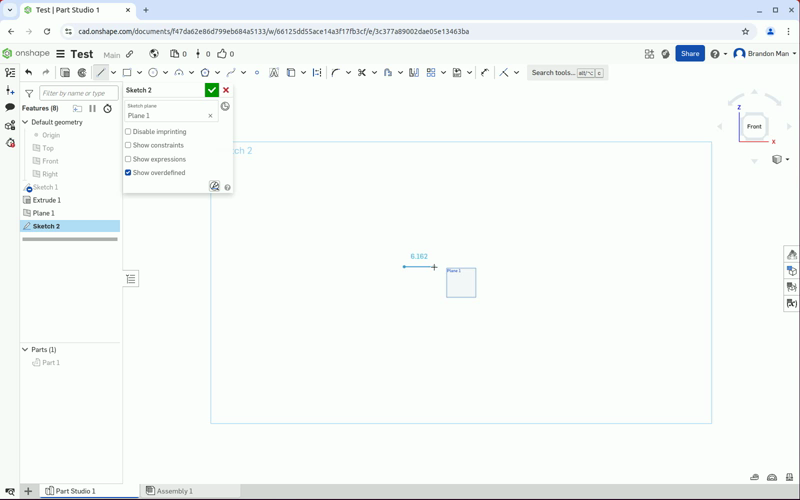
mouse_move(442, 266)
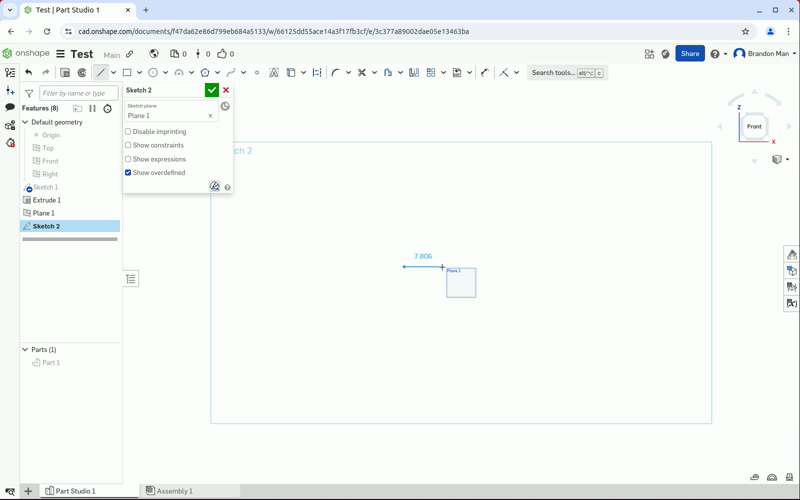
click(442, 266)
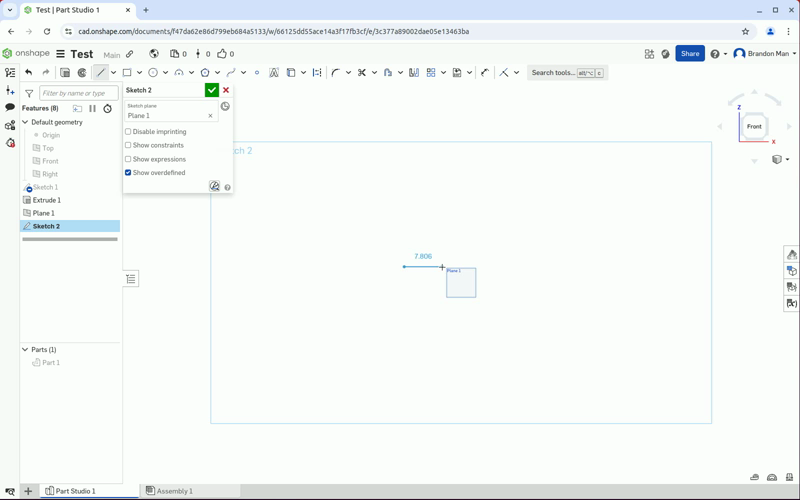
key_up(shift)
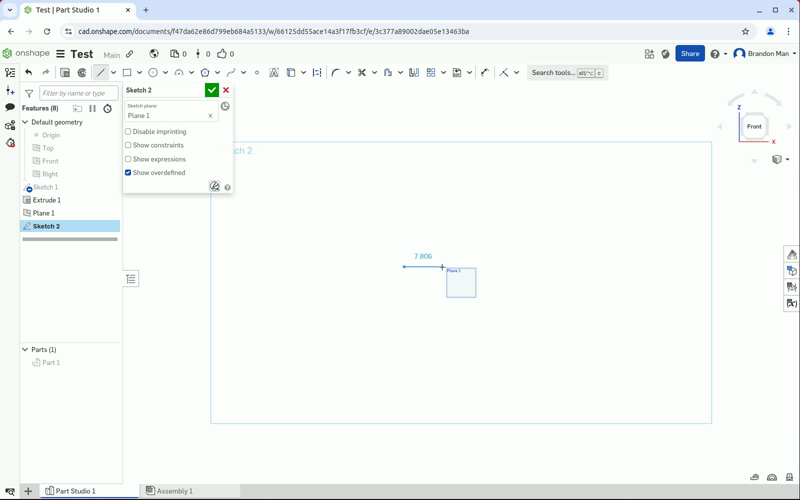
key_down(shift)
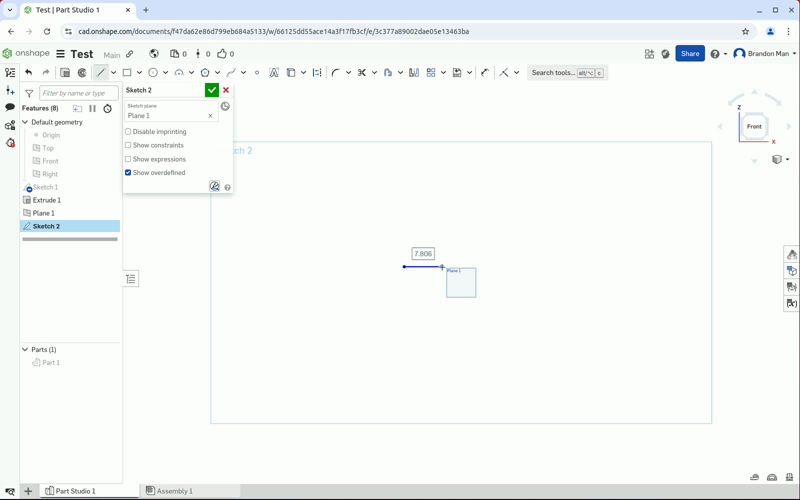
mouse_move(472, 266)
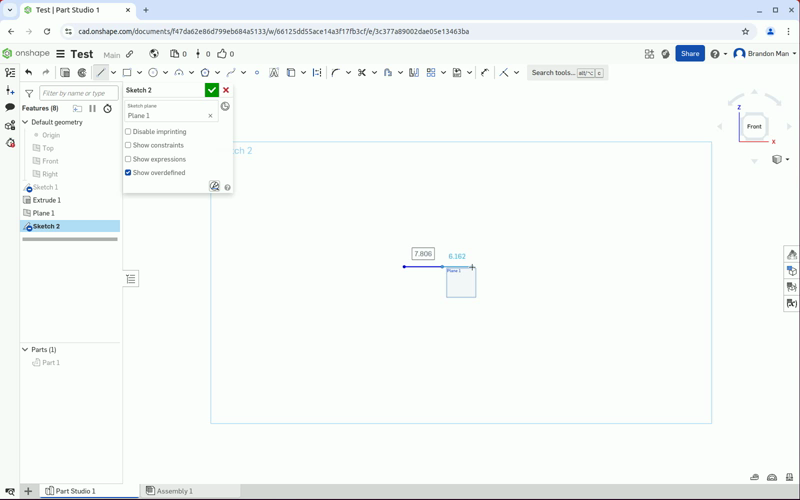
mouse_move(442, 225)
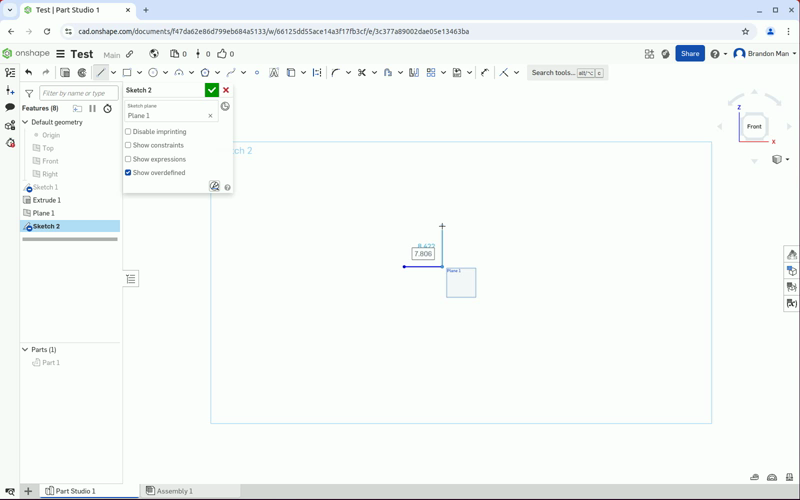
click(442, 225)
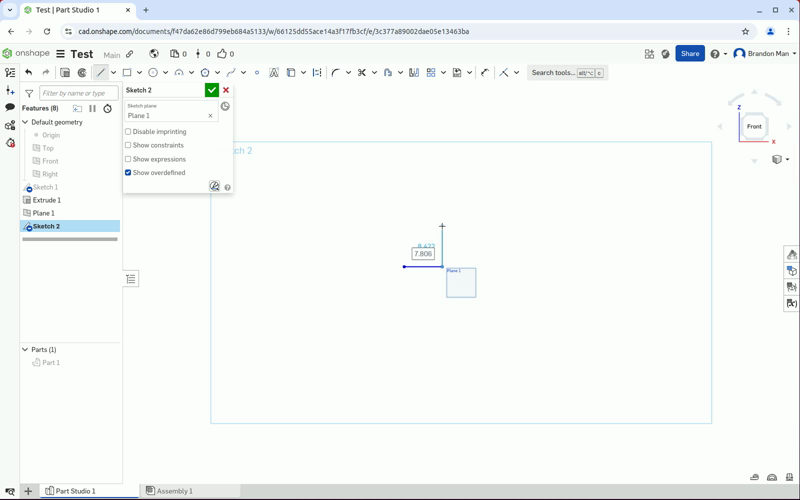
key_up(shift)
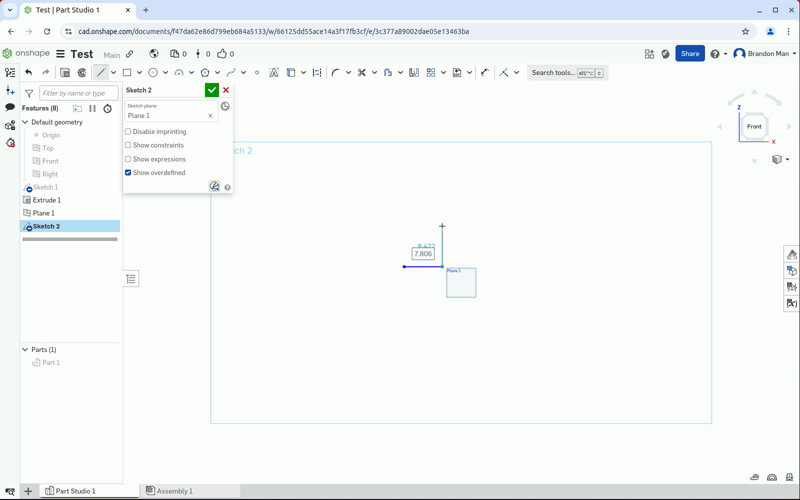
key_down(shift)
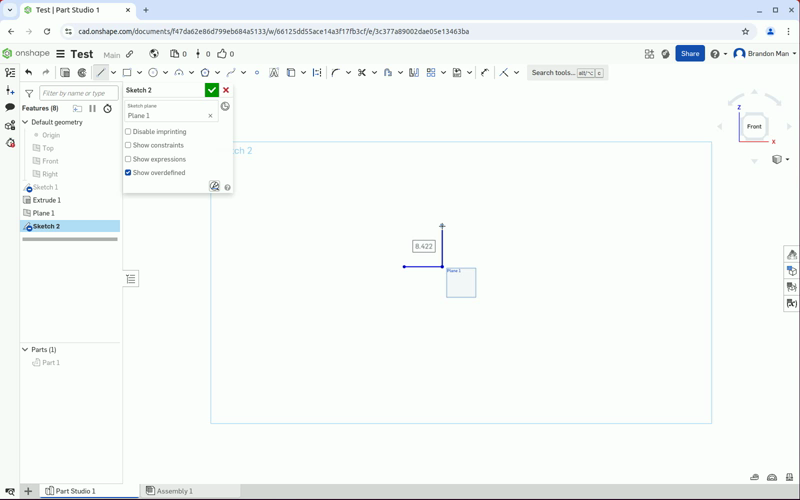
mouse_move(472, 225)
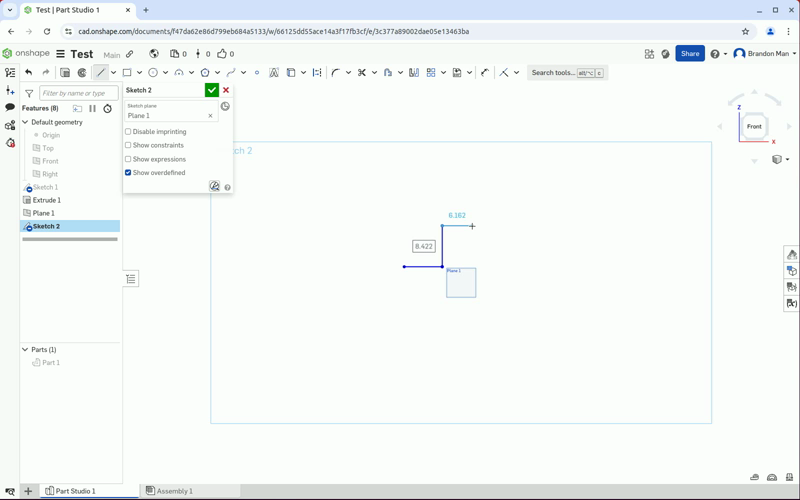
mouse_move(404, 225)
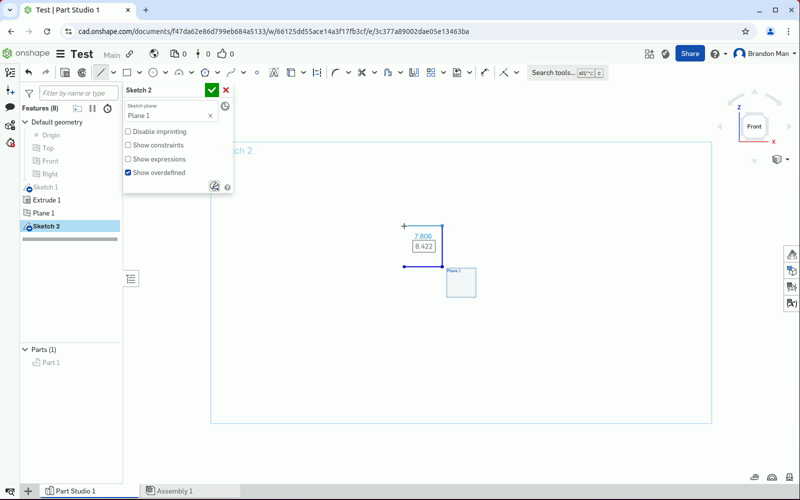
click(404, 225)
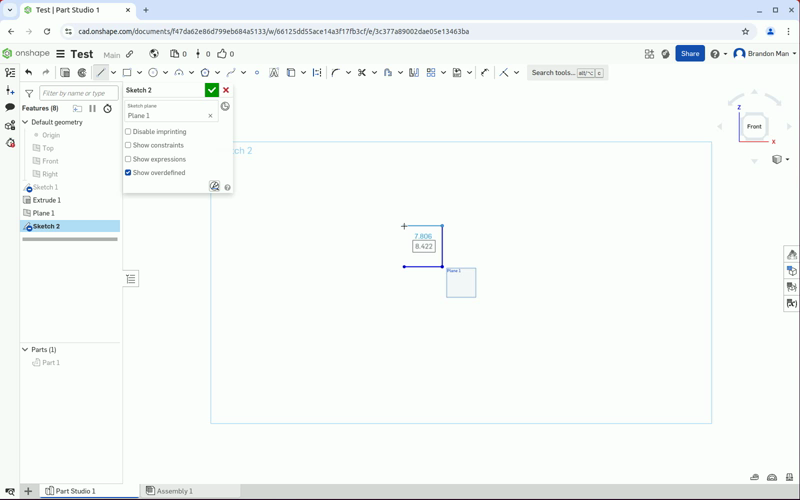
key_up(shift)
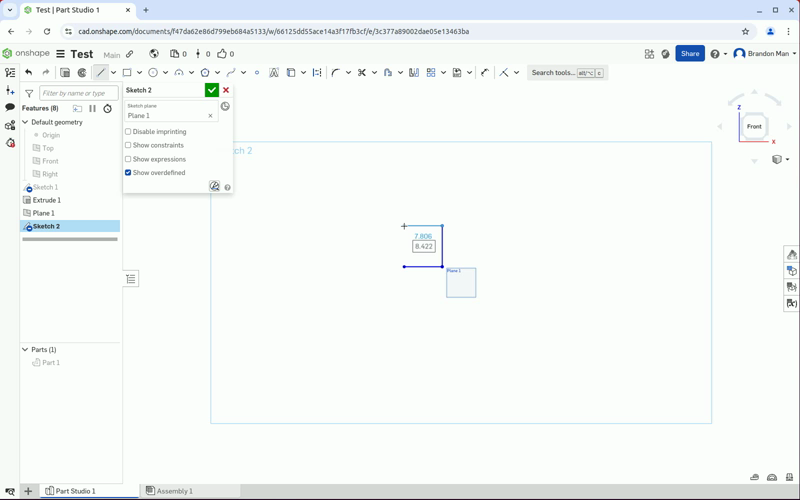
mouse_move(434, 225)
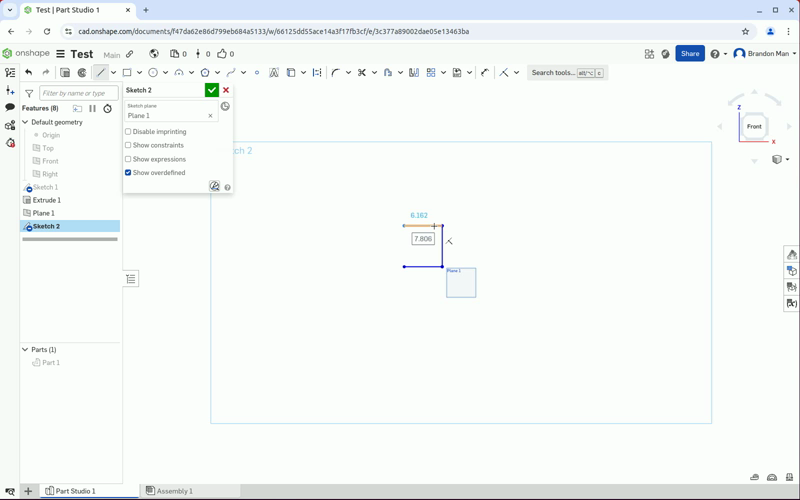
key_down(shift)
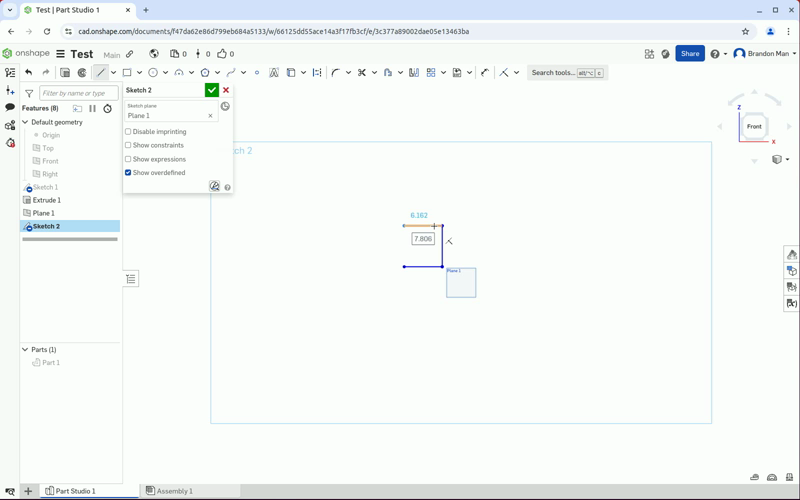
mouse_move(404, 266)
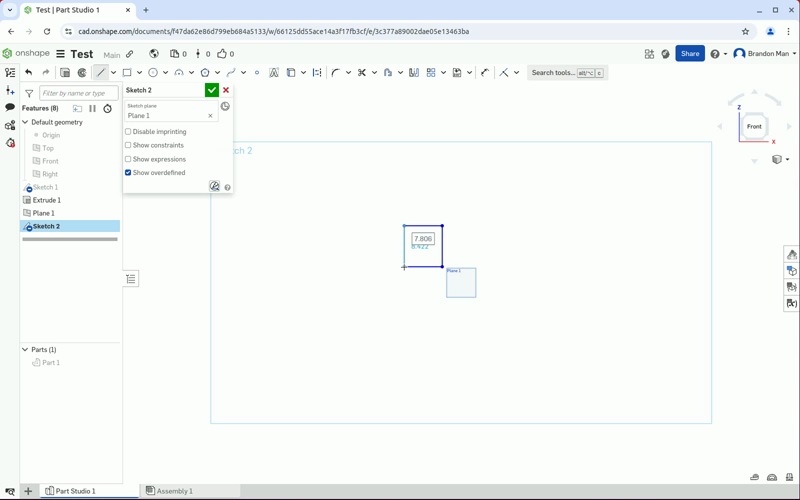
key_up(shift)
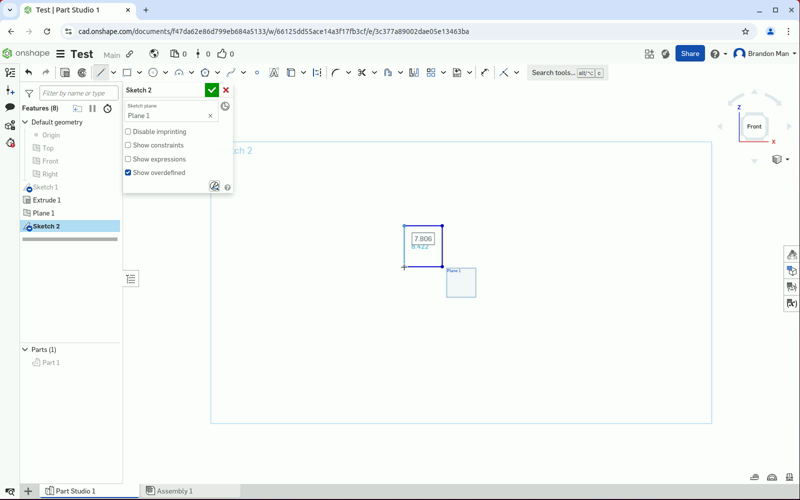
click(404, 266)
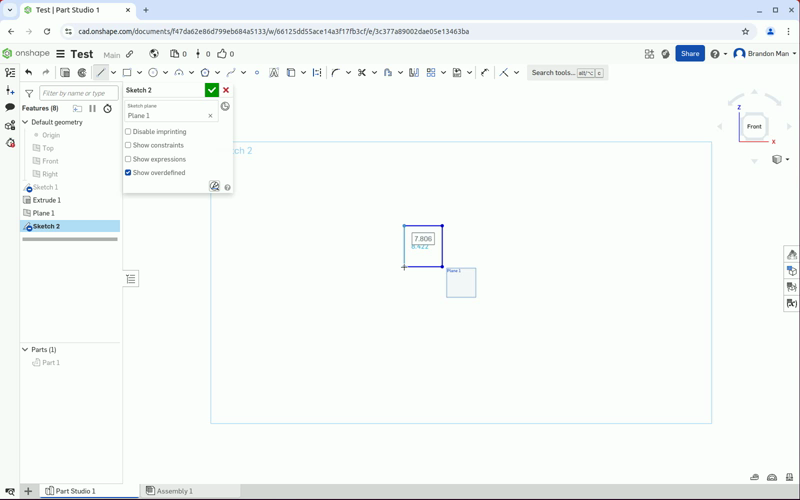
key(esc)
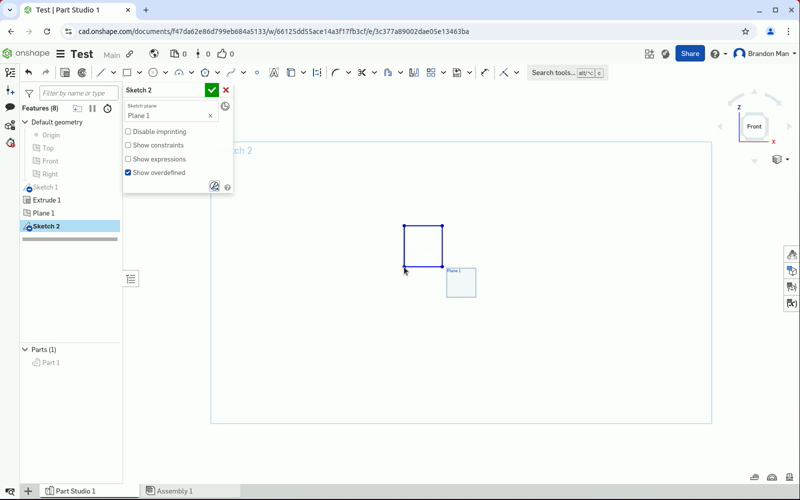
mouse_move(433, 242)
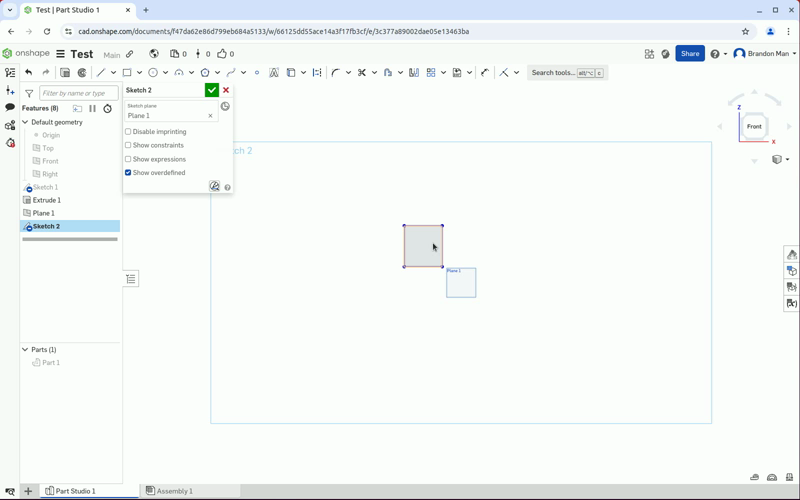
scroll(6)
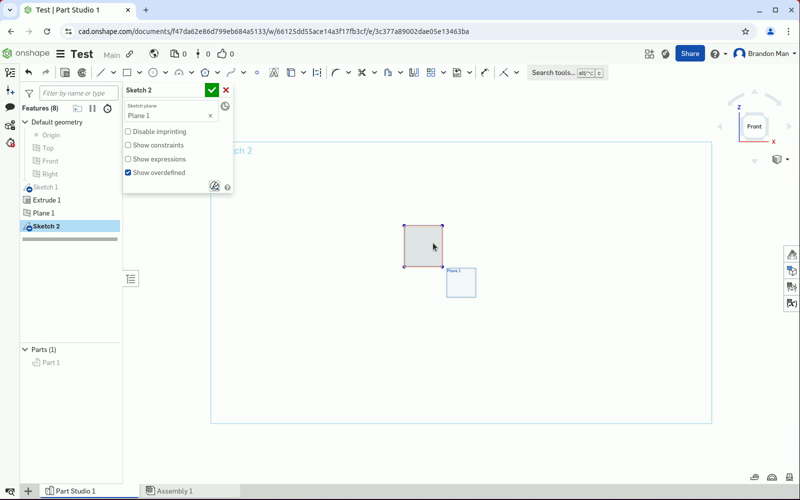
scroll(6)
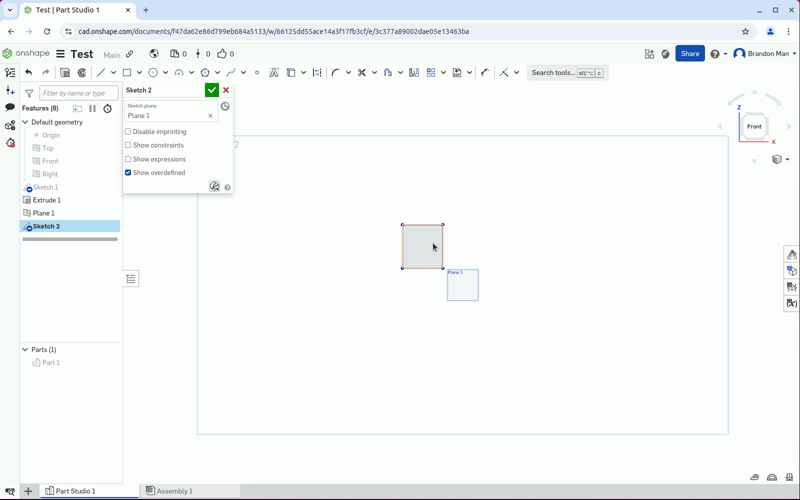
scroll(6)
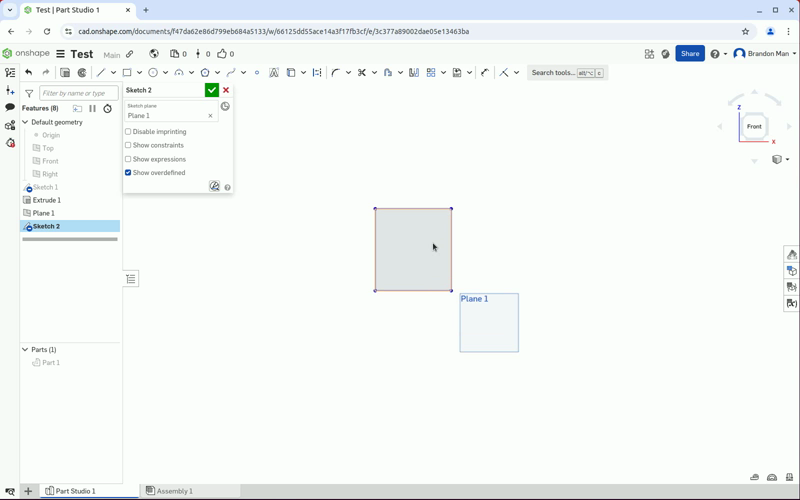
scroll(6)
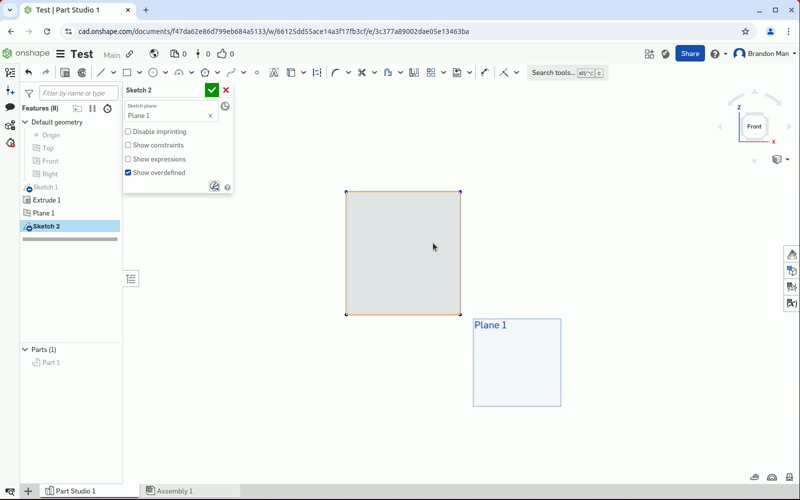
scroll(6)
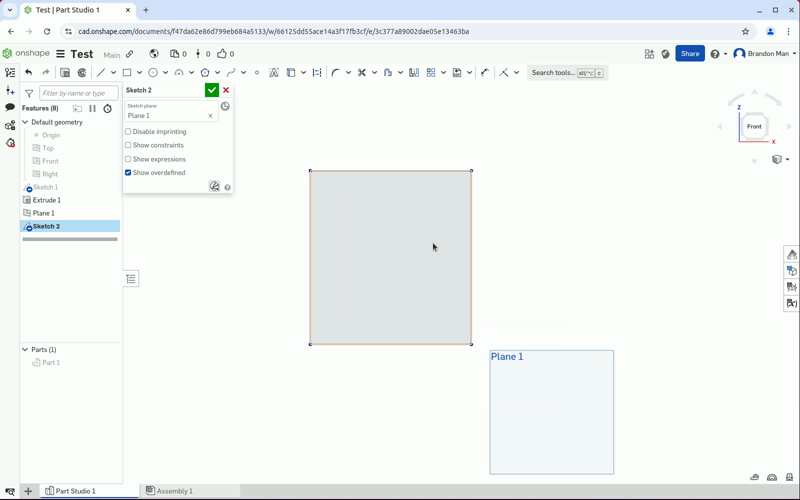
scroll(6)
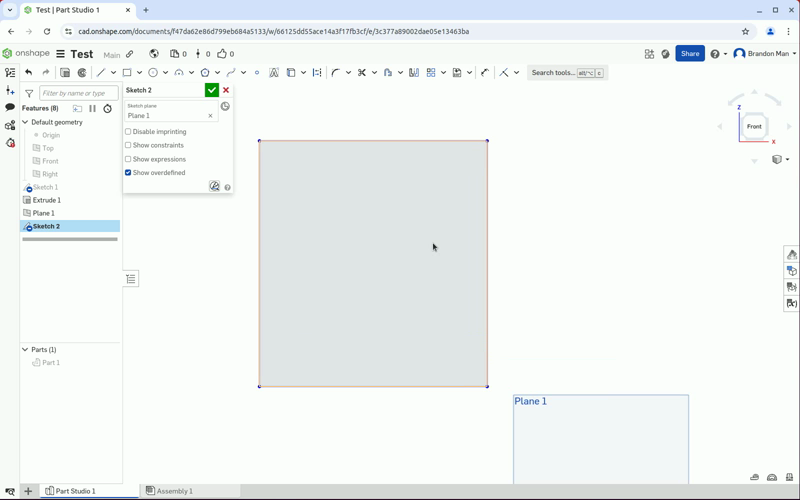
scroll(6)
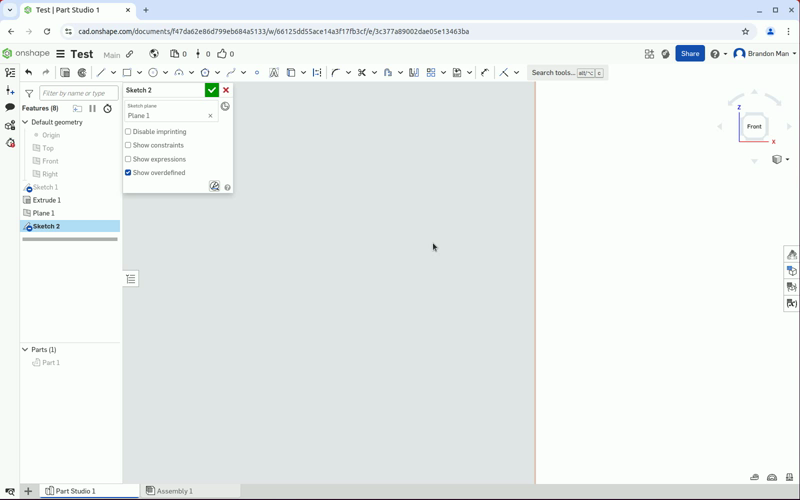
click(433, 242)
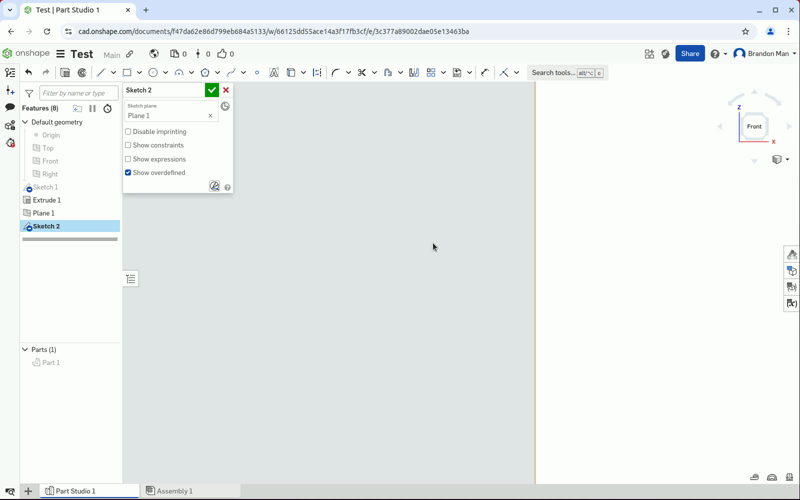
scroll(-6)
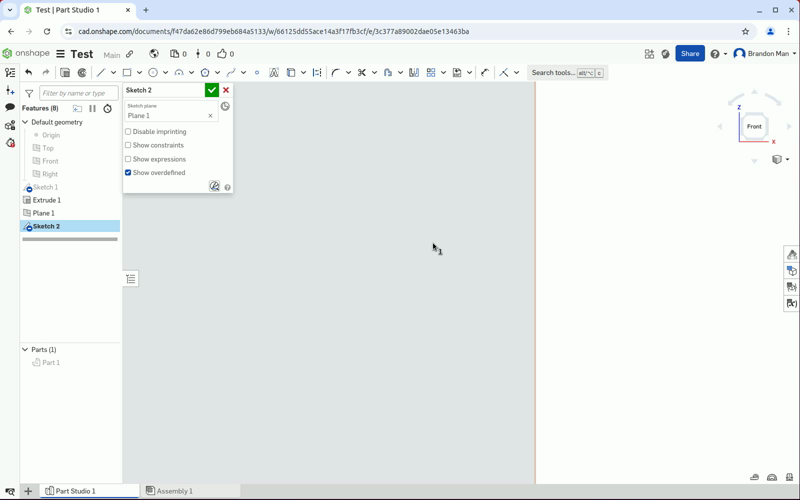
scroll(-6)
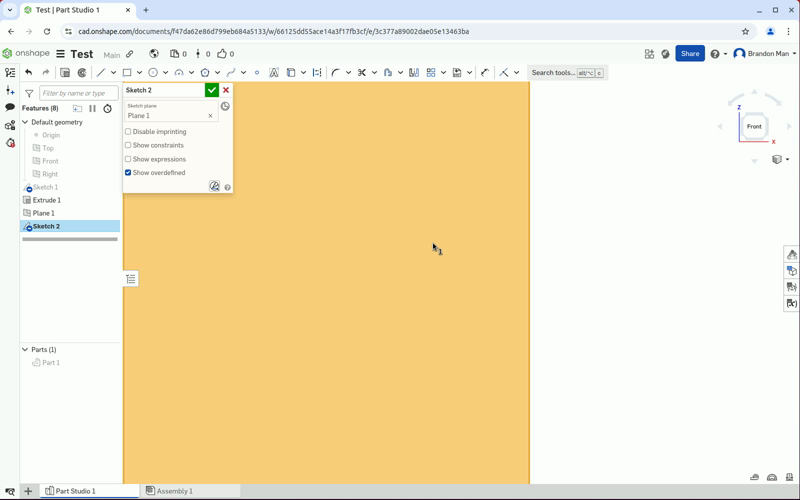
scroll(-6)
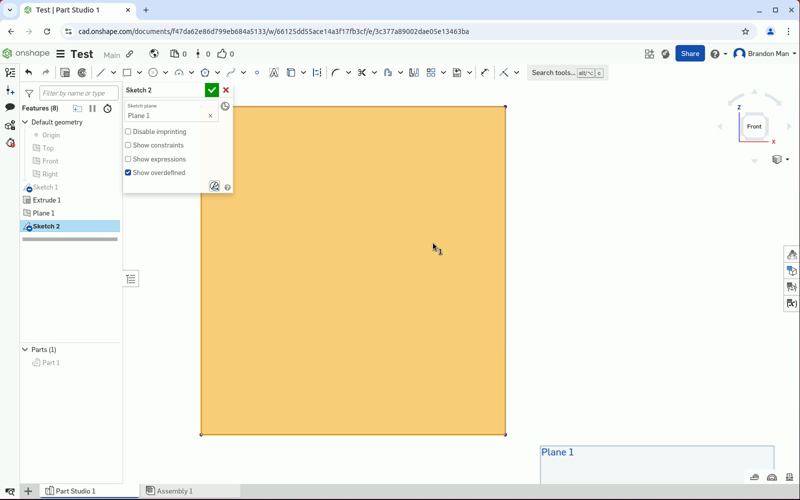
scroll(-6)
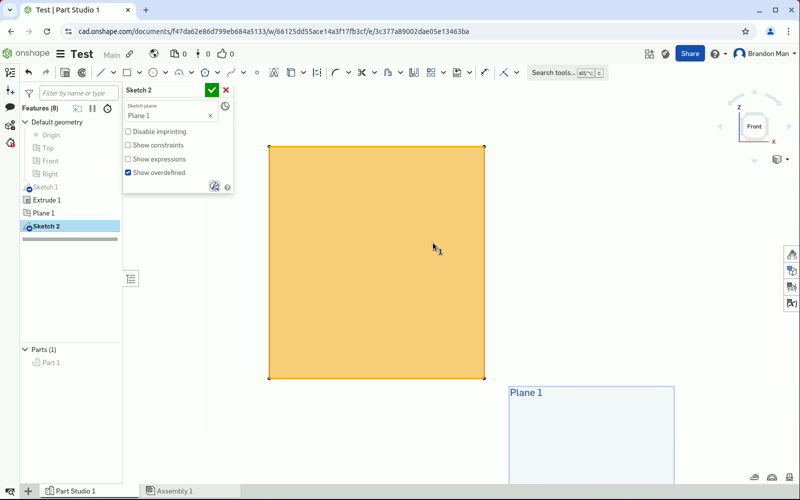
scroll(-6)
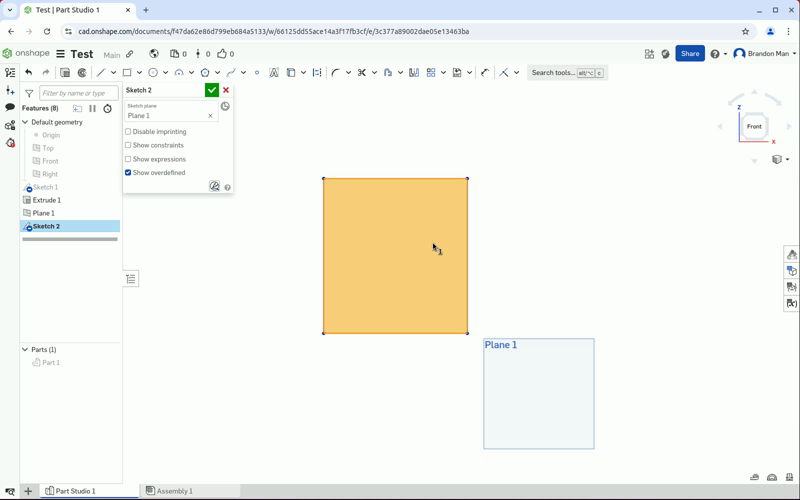
scroll(-6)
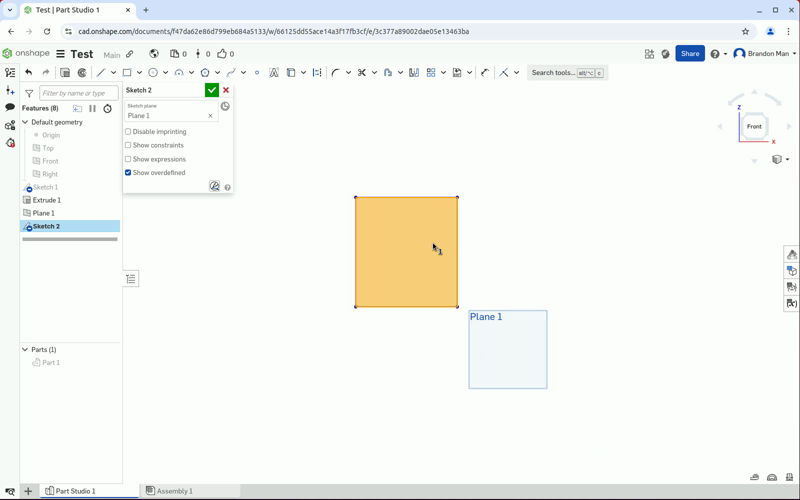
scroll(-6)
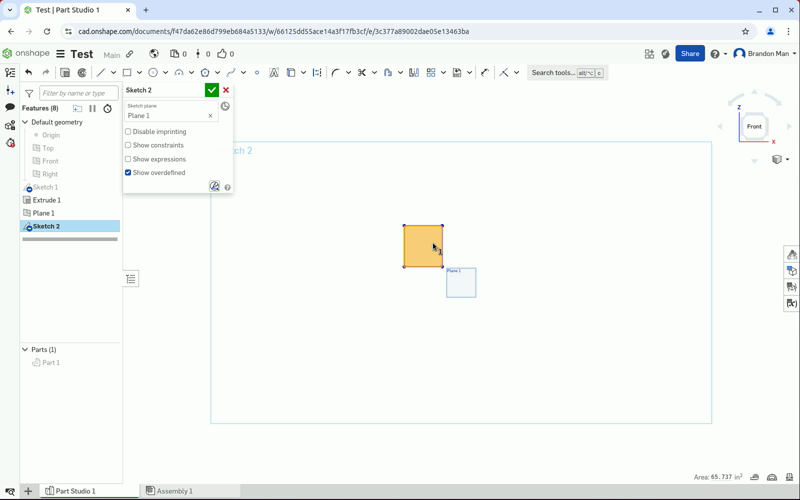
mouse_move(73, 352)
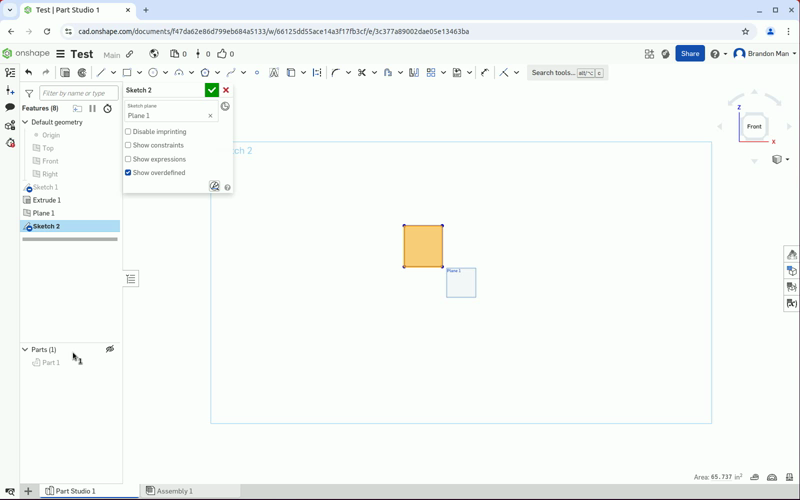
key(shift+y)
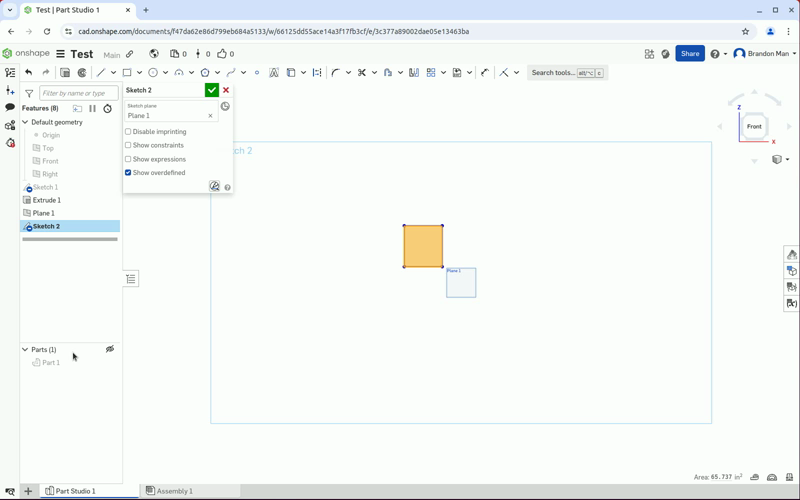
key(shift+e)
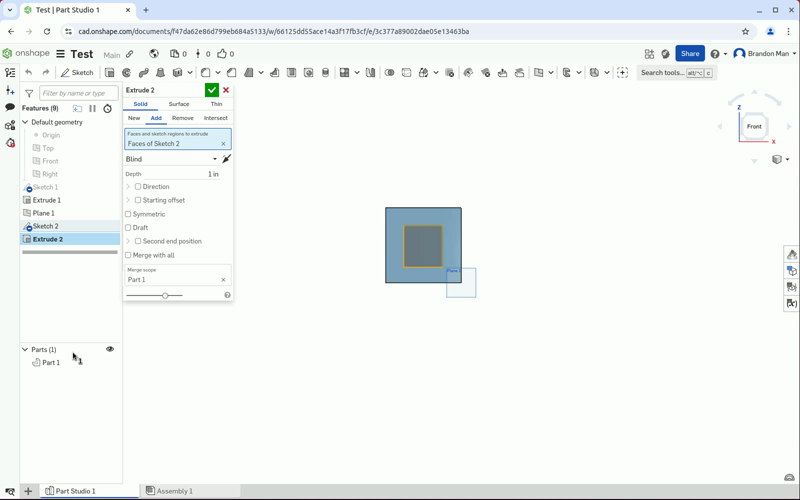
mouse_move(143, 106)
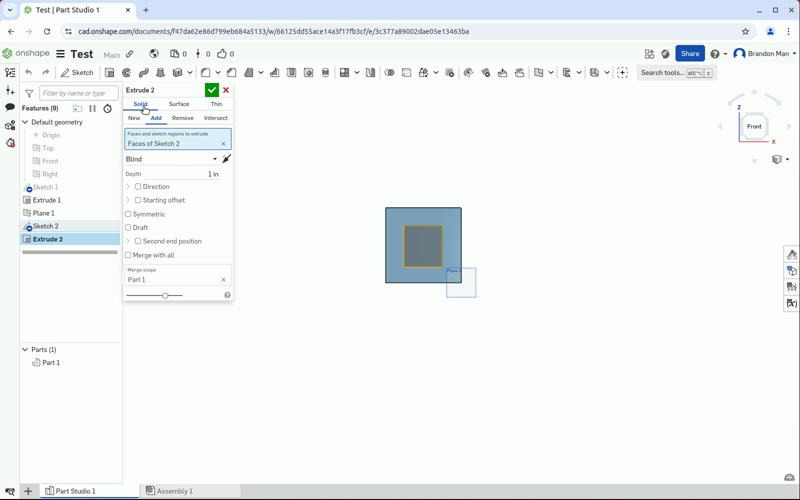
click(143, 106)
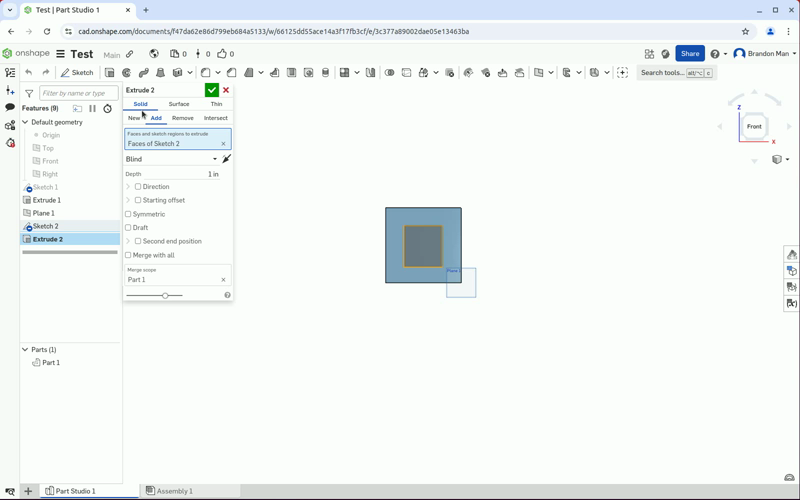
mouse_move(137, 120)
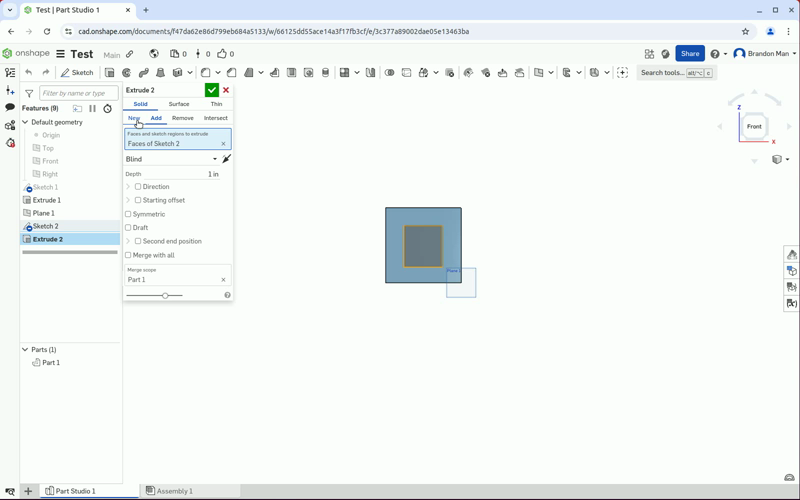
click(137, 120)
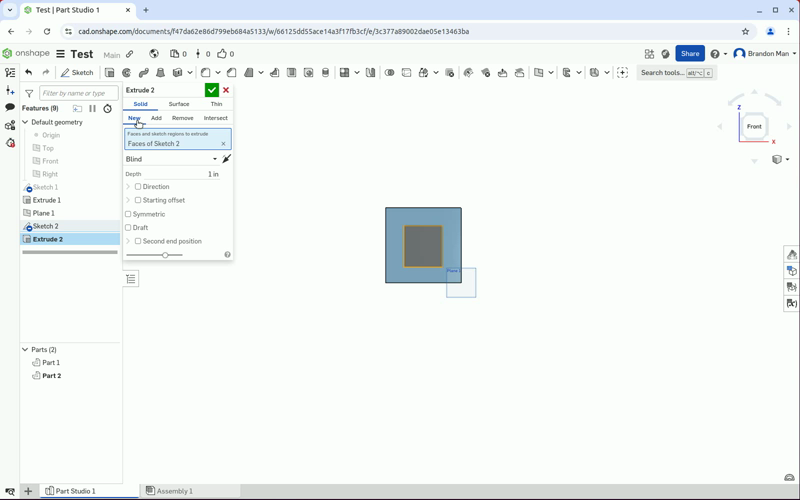
key(tab, 4)
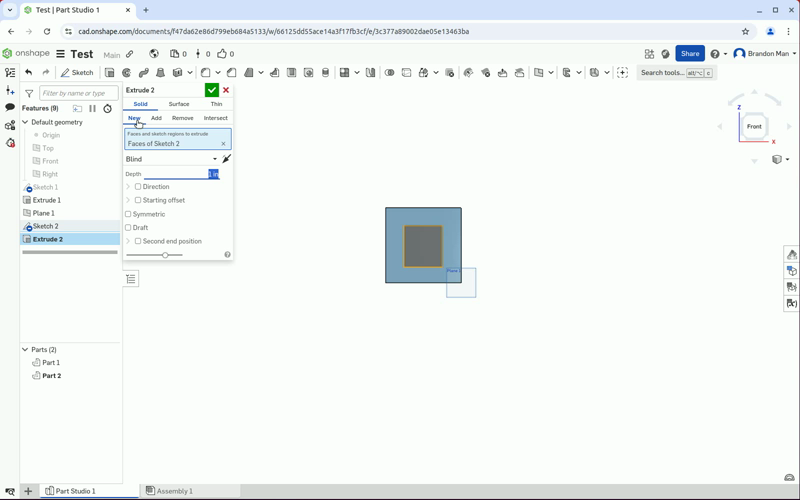
text(7.703)
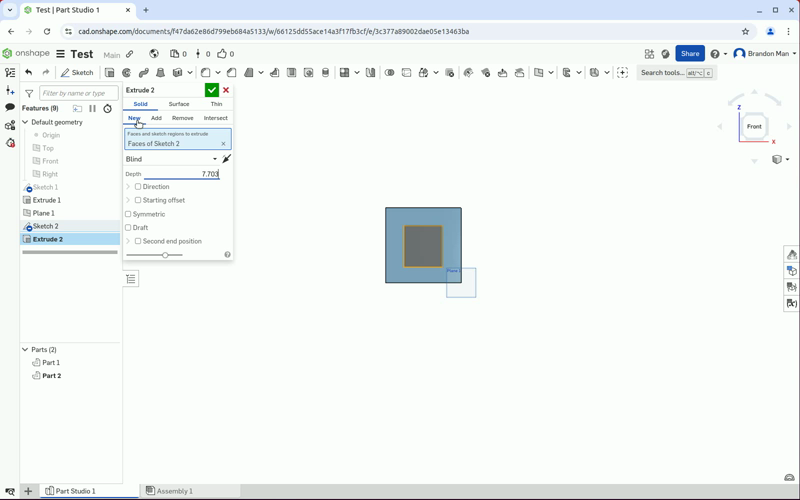
key(enter)
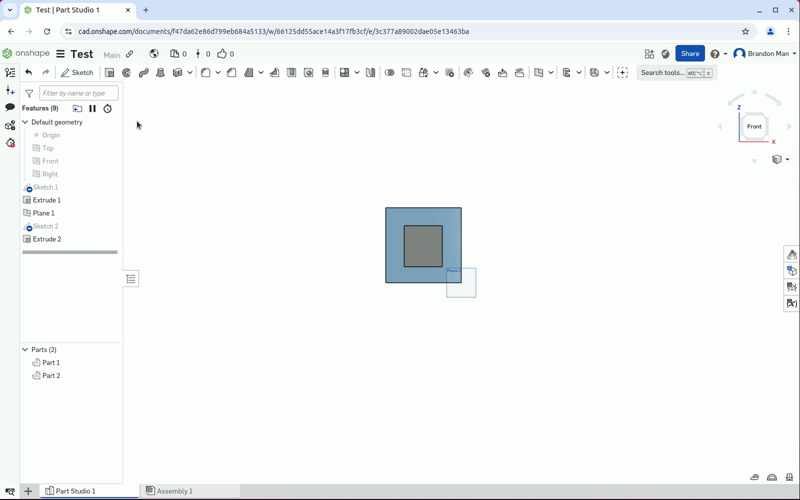
key(shift+h)
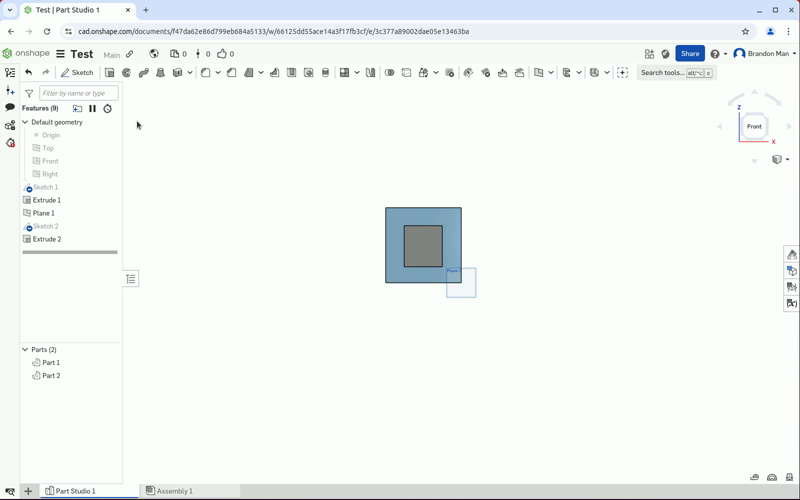
key(shift+h)
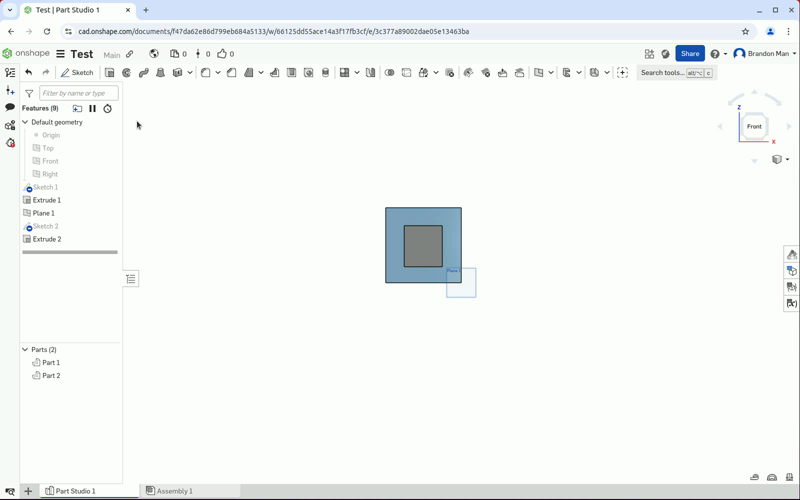
mouse_move(73, 189)
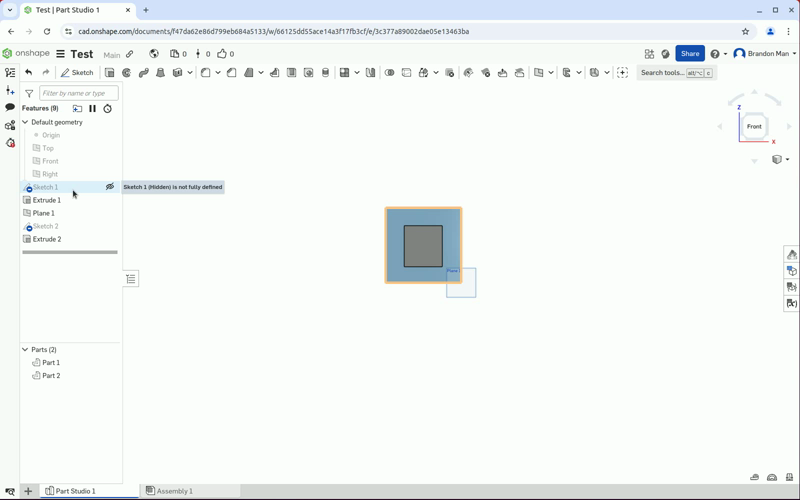
click(73, 189)
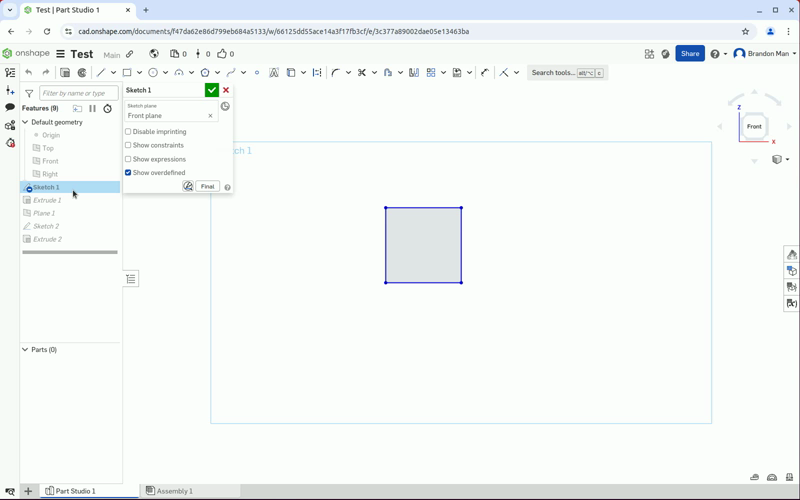
mouse_move(229, 92)
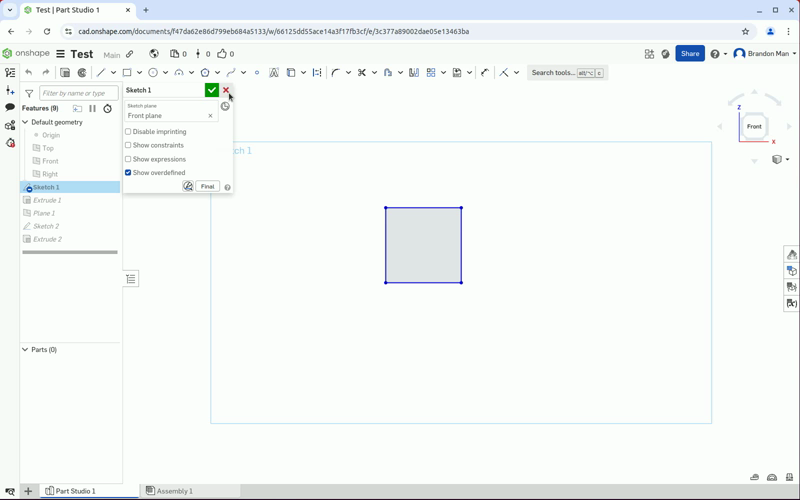
click(229, 92)
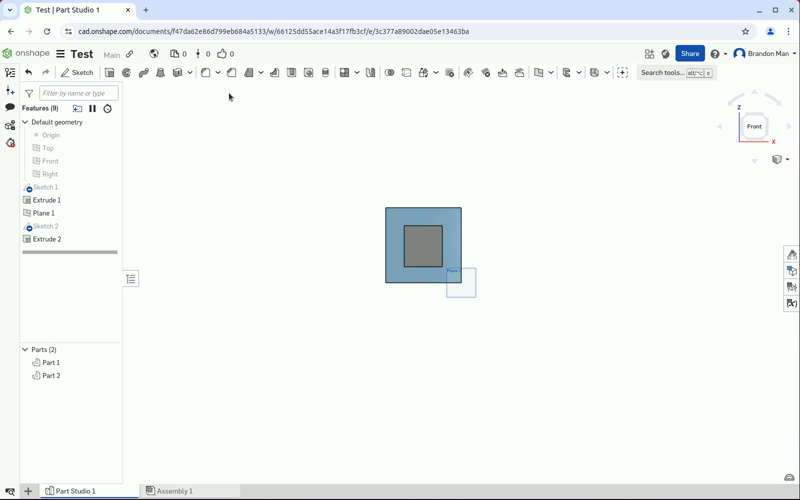
mouse_move(73, 352)
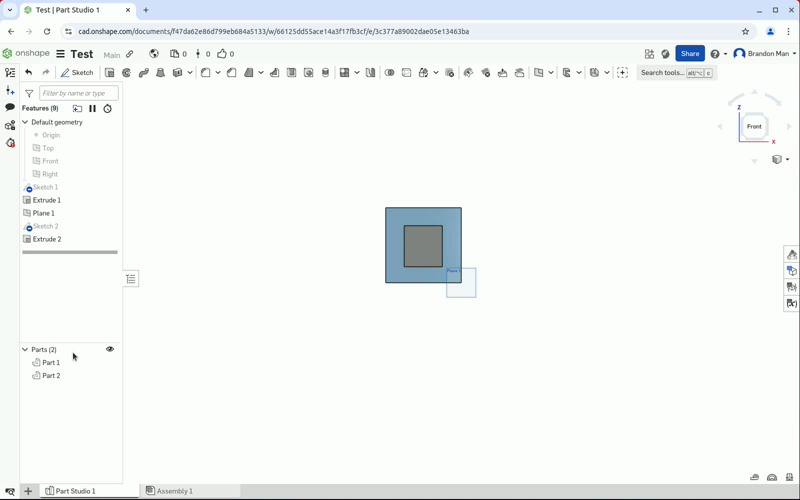
key(y)
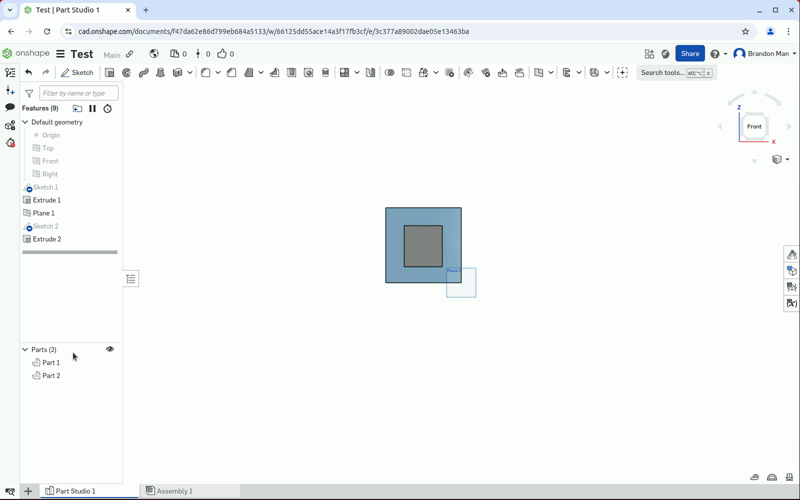
key(shift+p)
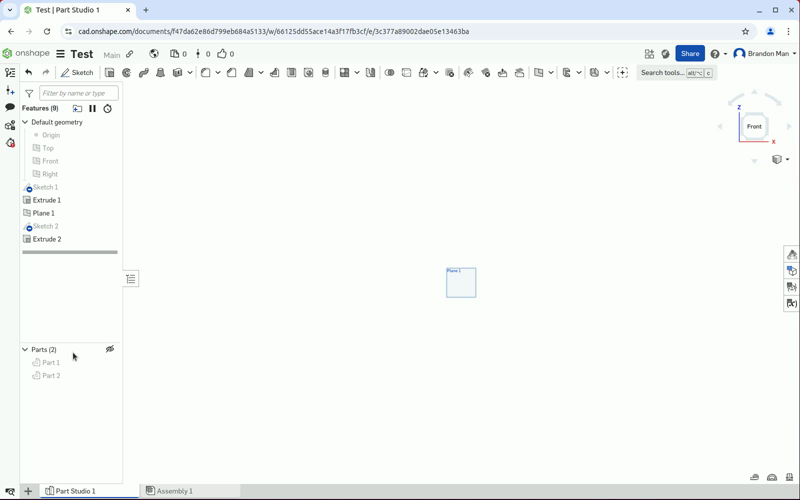
key(space)
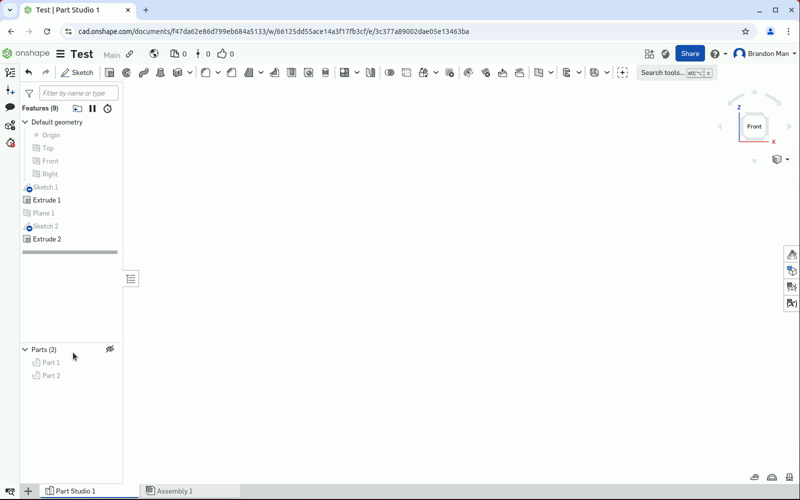
key_down(shift)
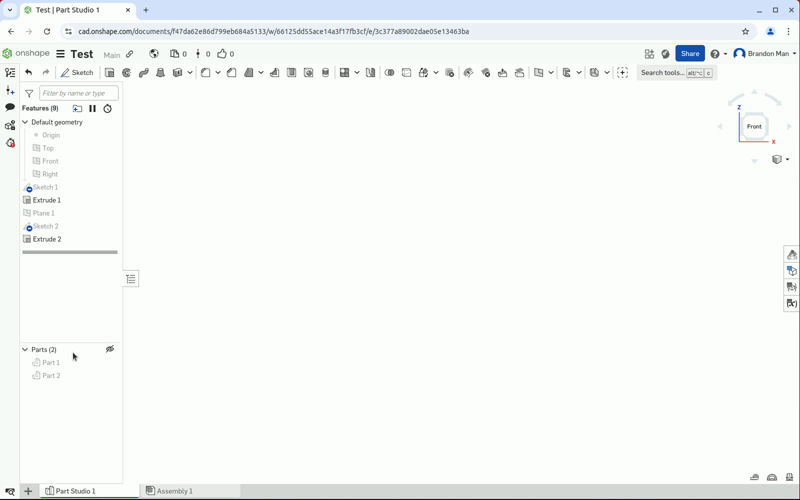
key(left)
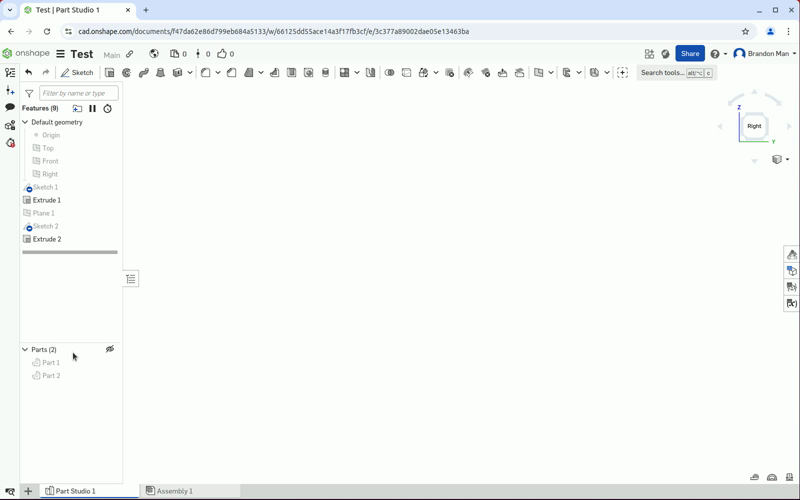
key_up(shift)
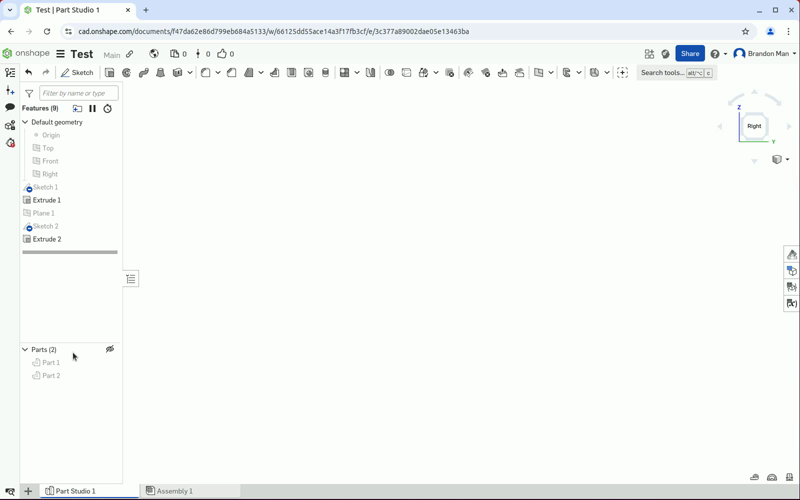
mouse_move(73, 352)
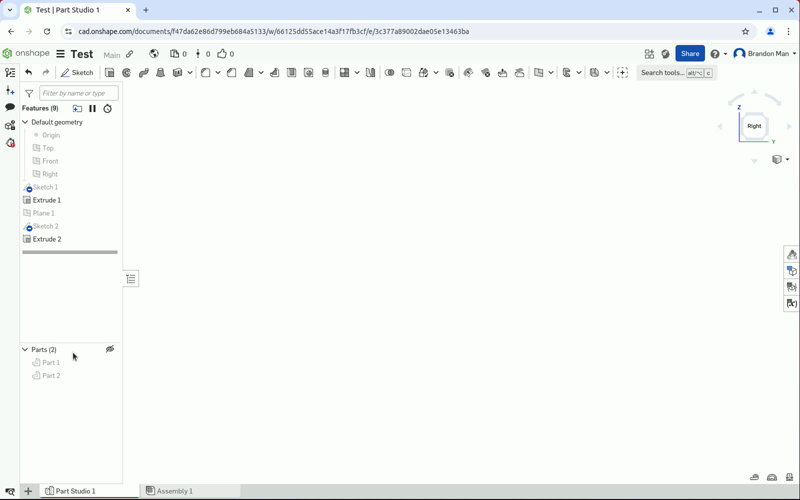
key(shift+y)
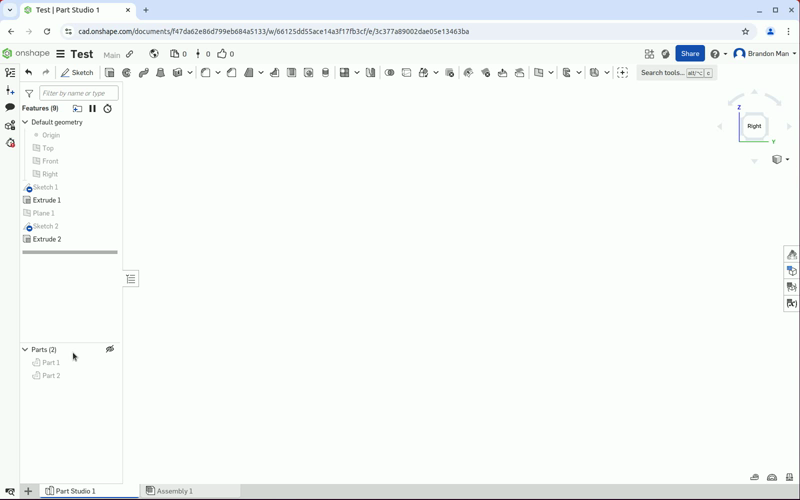
key(shift+s)
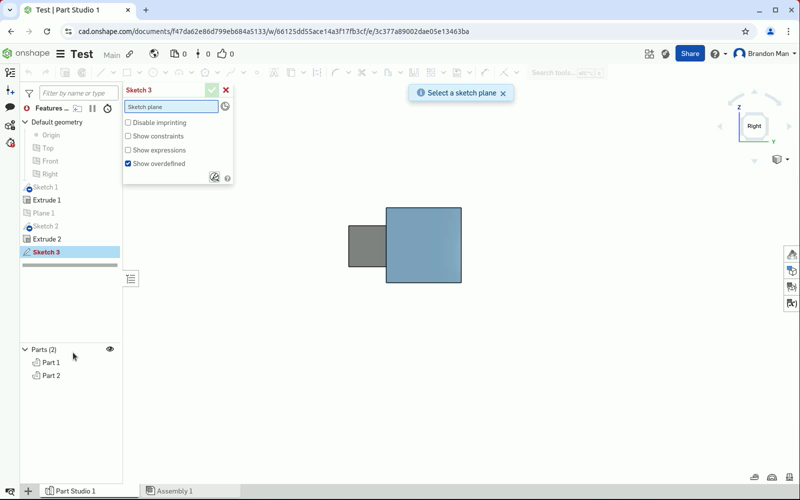
mouse_move(73, 176)
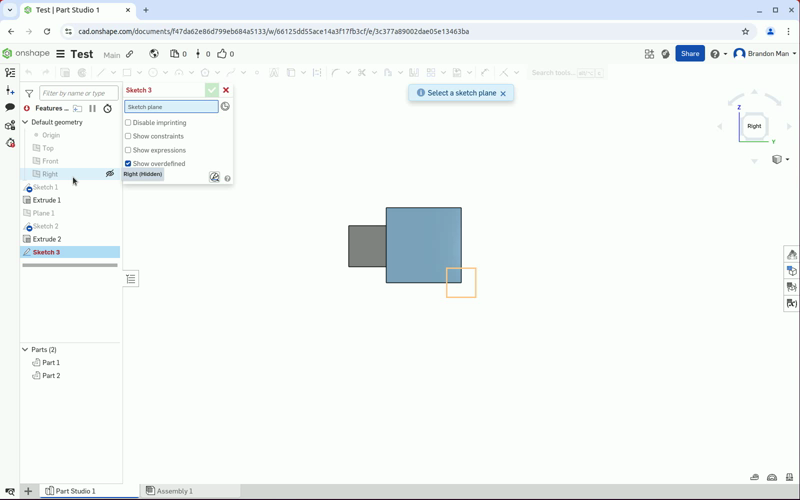
click(73, 176)
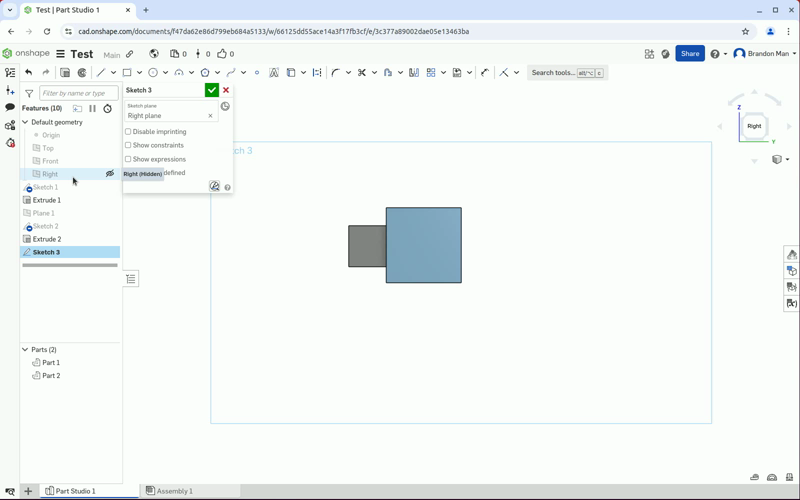
mouse_move(73, 352)
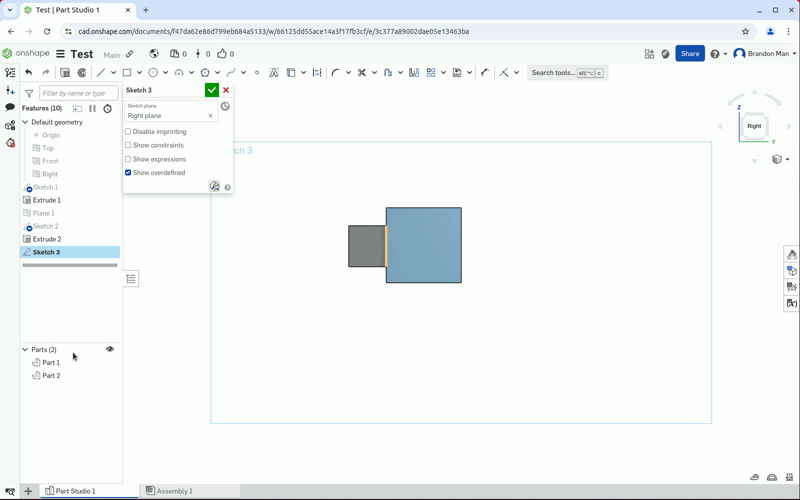
key(y)
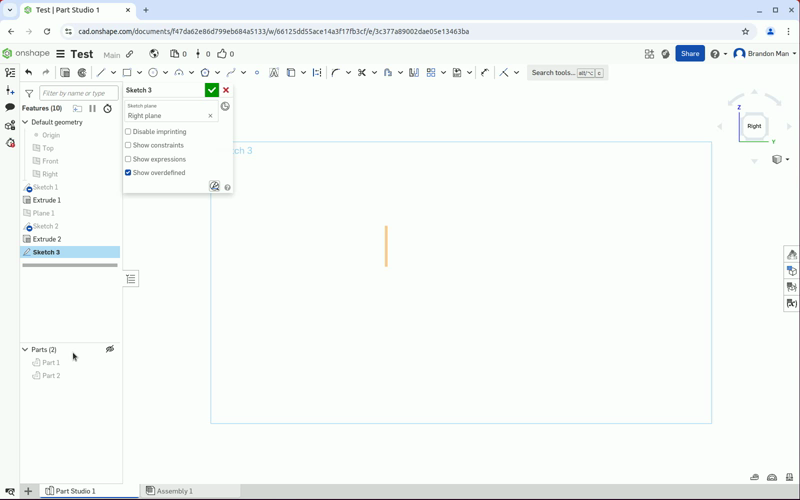
key(c)
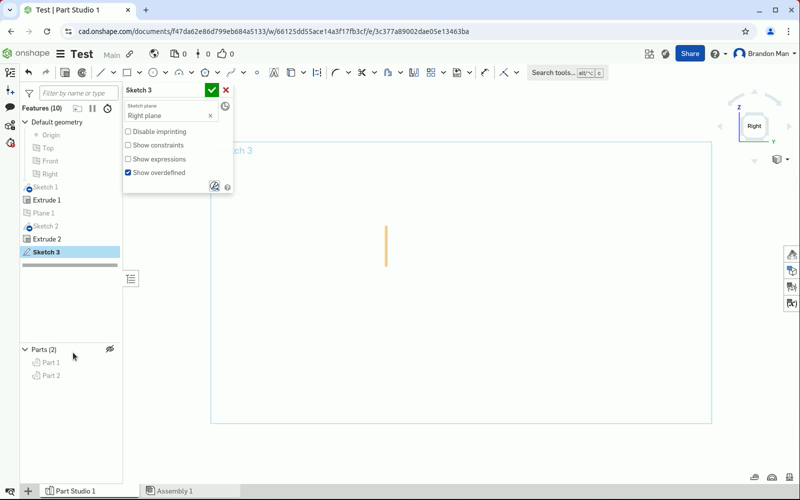
key_down(shift)
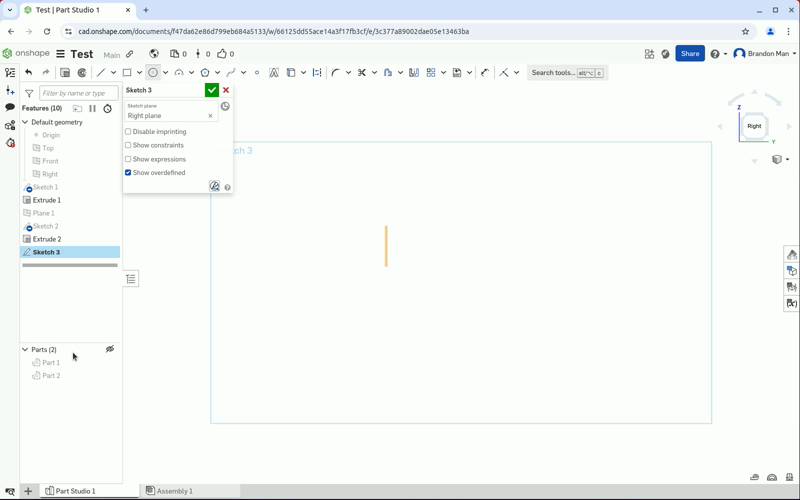
mouse_move(423, 245)
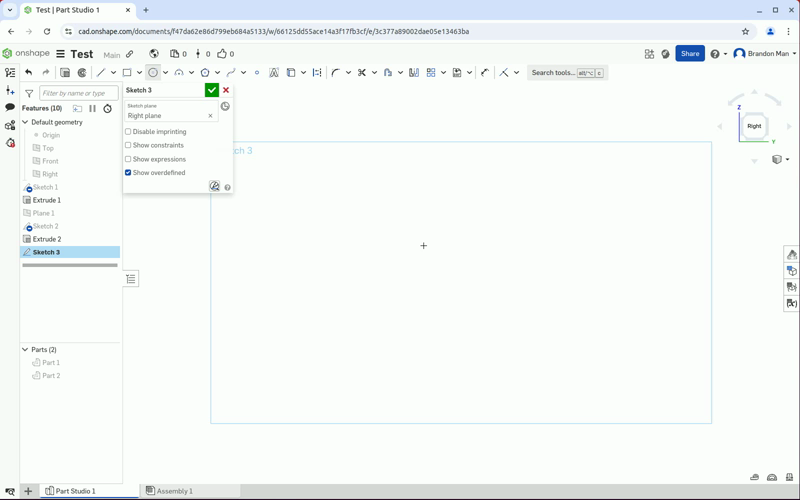
click(423, 245)
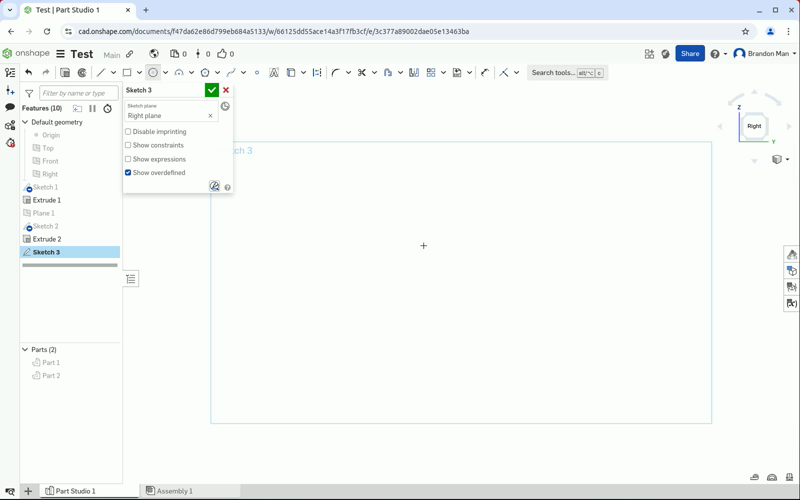
key_up(shift)
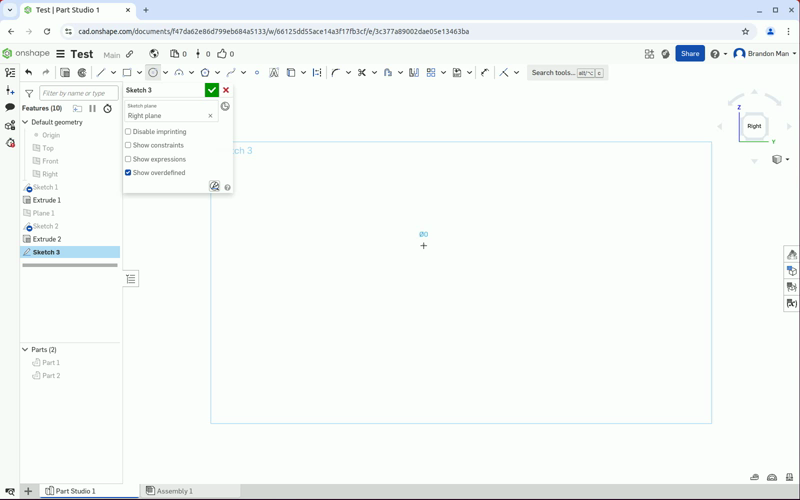
mouse_move(443, 245)
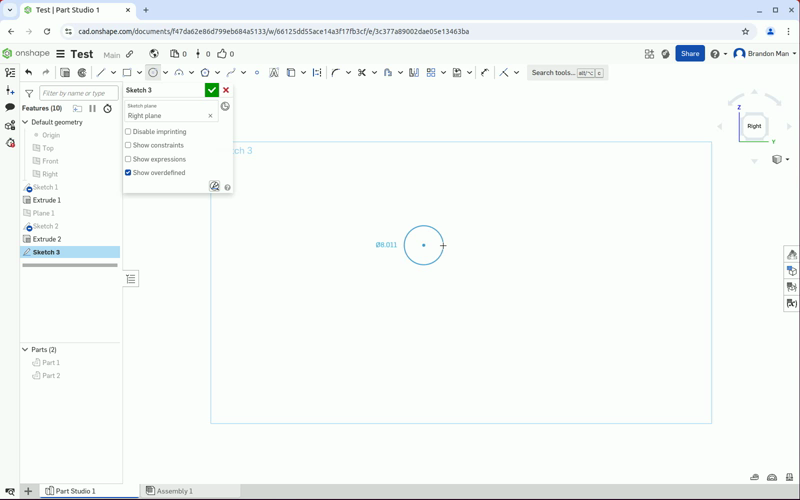
click(443, 245)
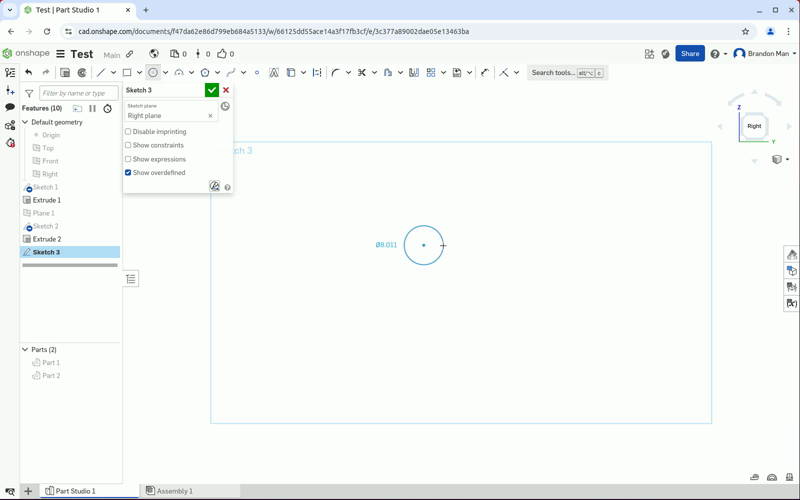
key(esc)
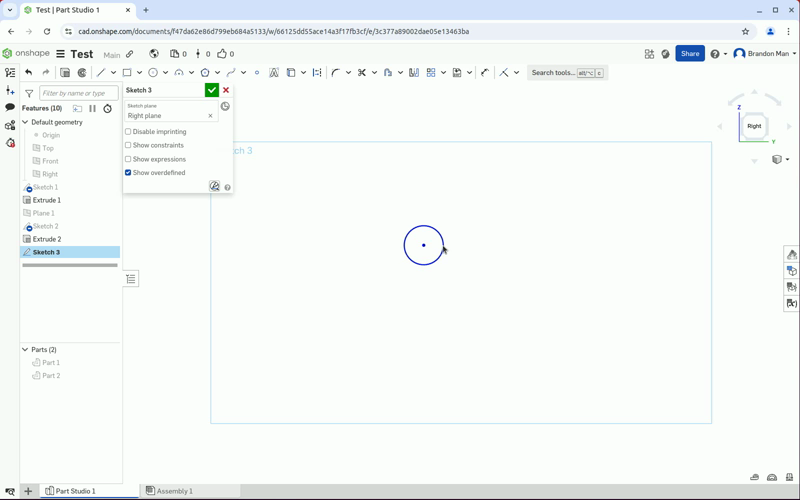
mouse_move(427, 240)
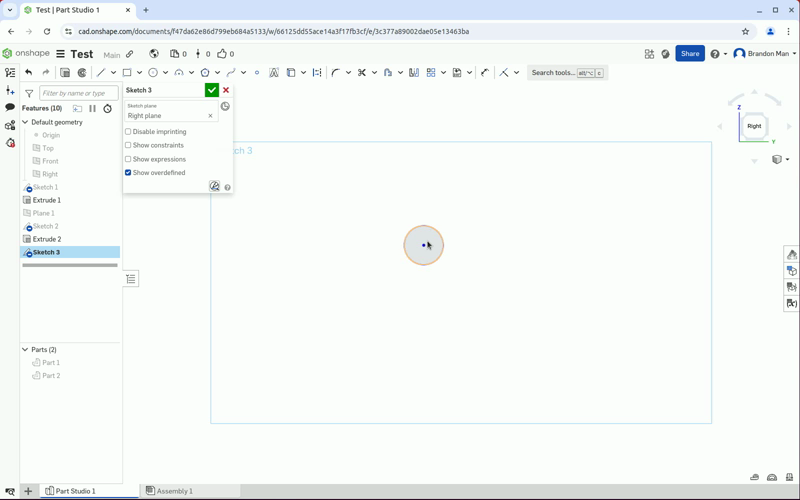
scroll(6)
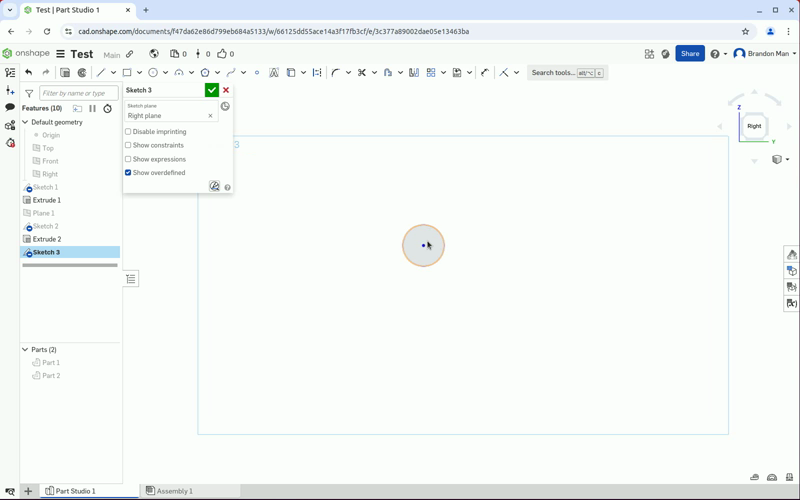
scroll(6)
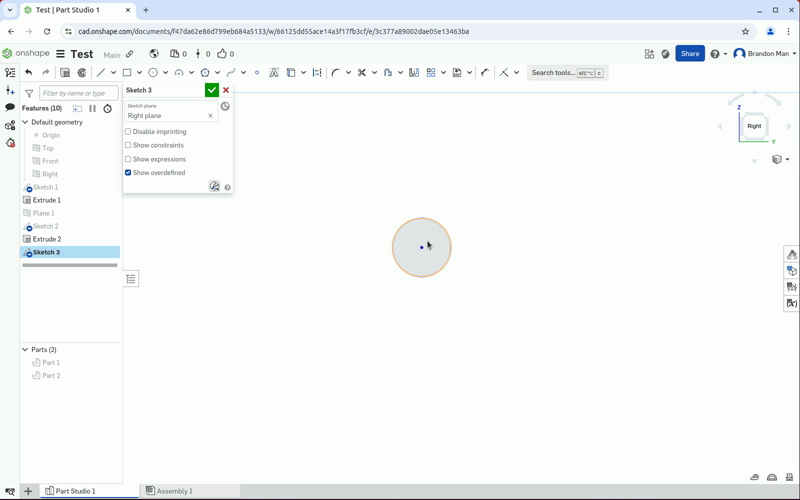
scroll(6)
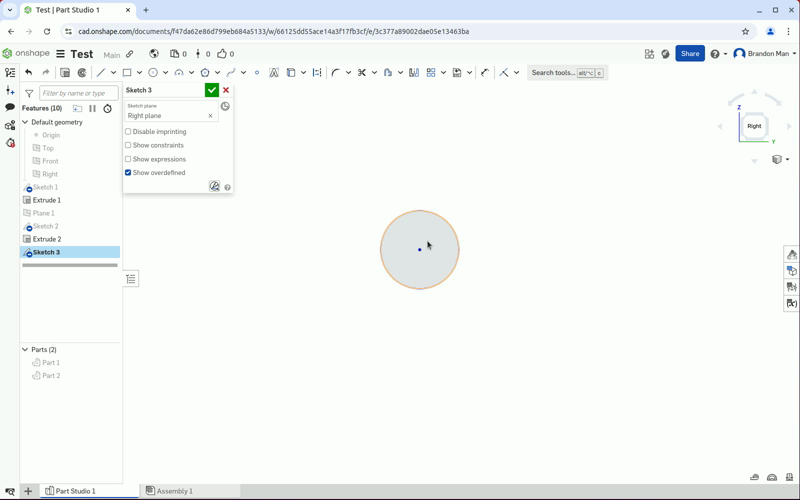
scroll(6)
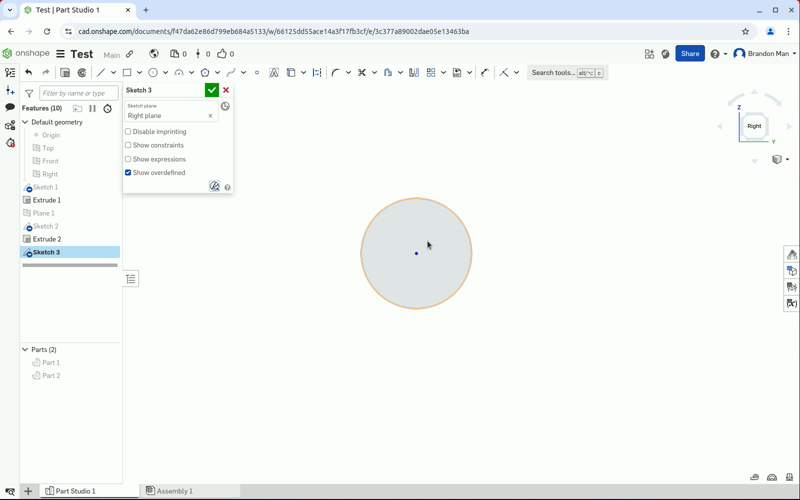
scroll(6)
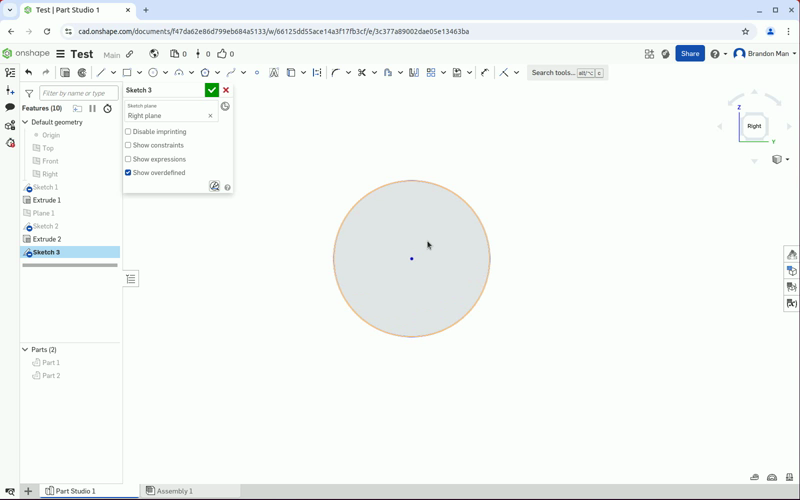
scroll(6)
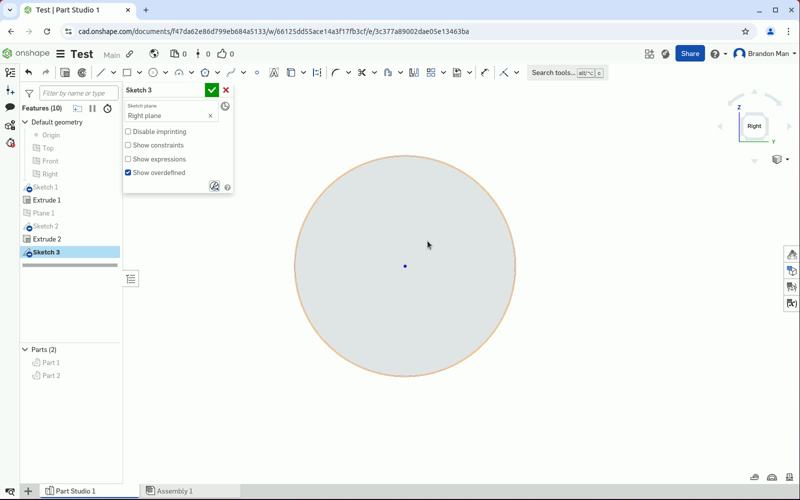
scroll(6)
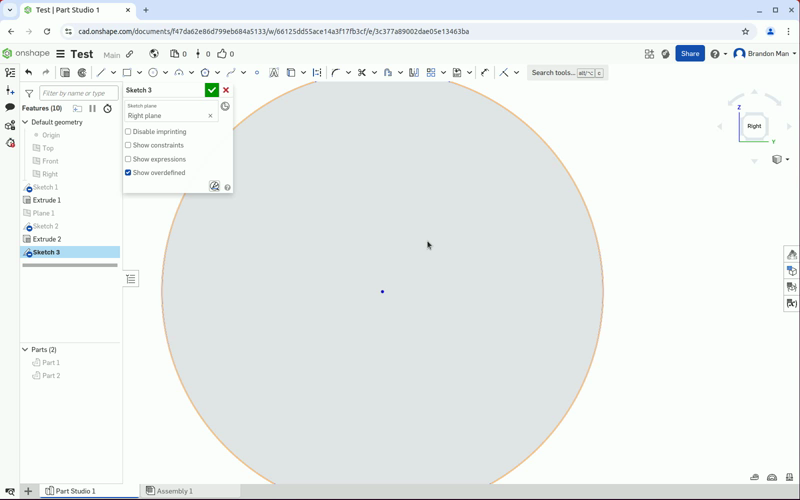
click(427, 240)
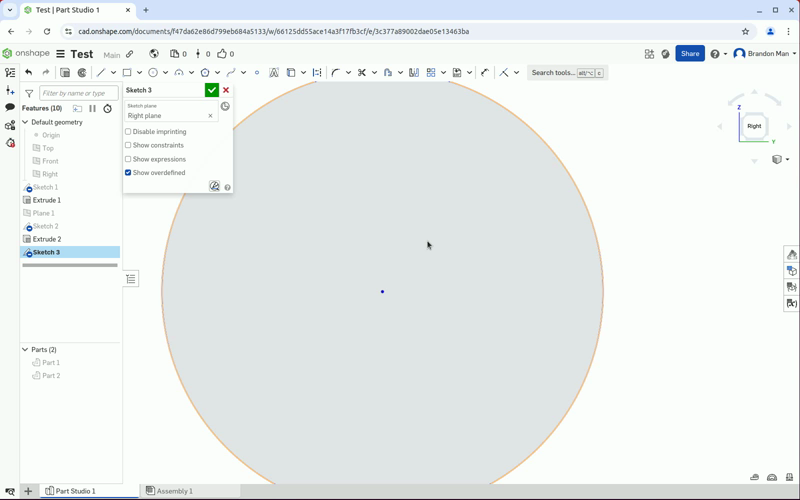
scroll(-6)
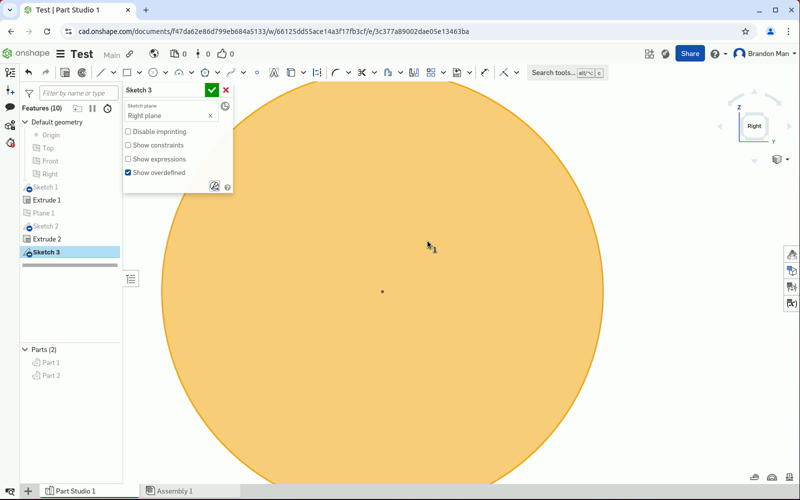
scroll(-6)
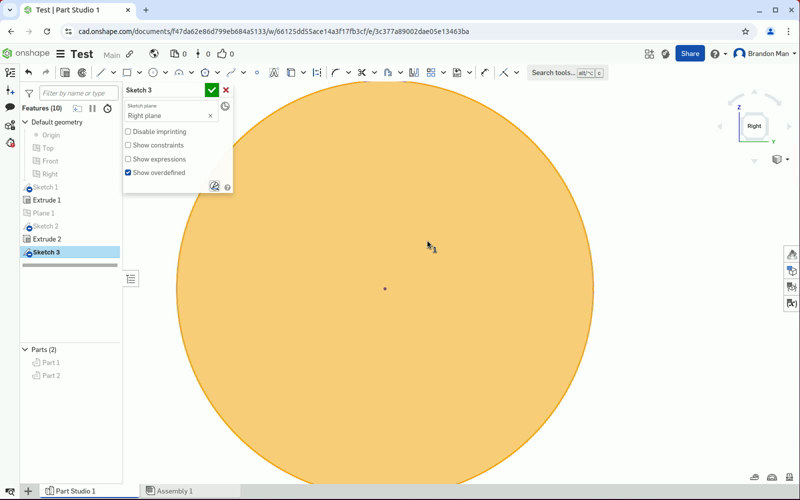
scroll(-6)
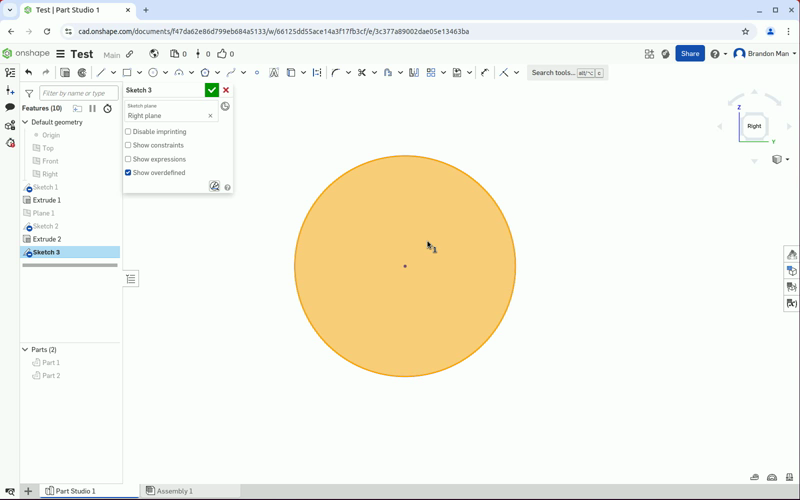
scroll(-6)
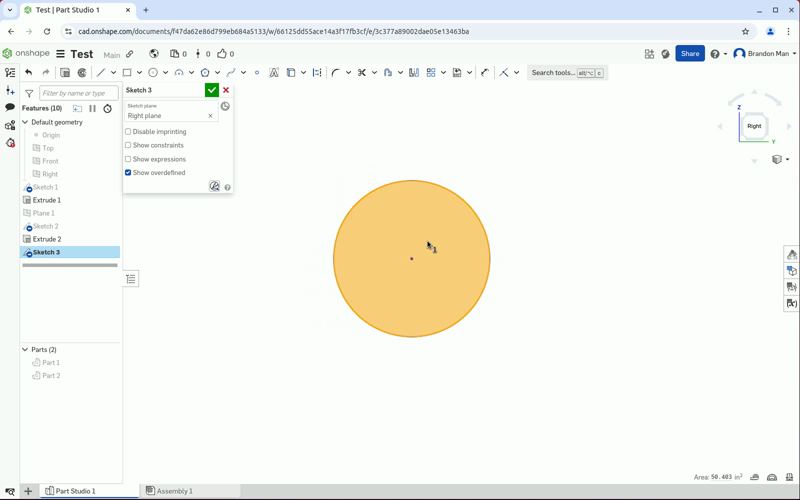
scroll(-6)
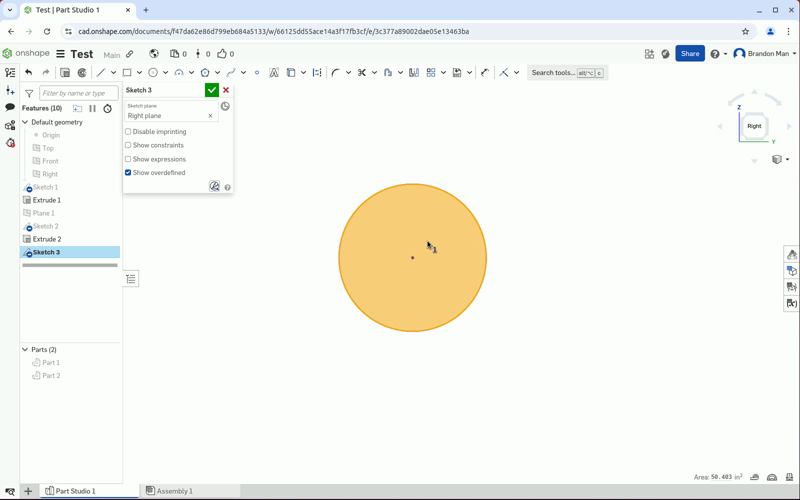
scroll(-6)
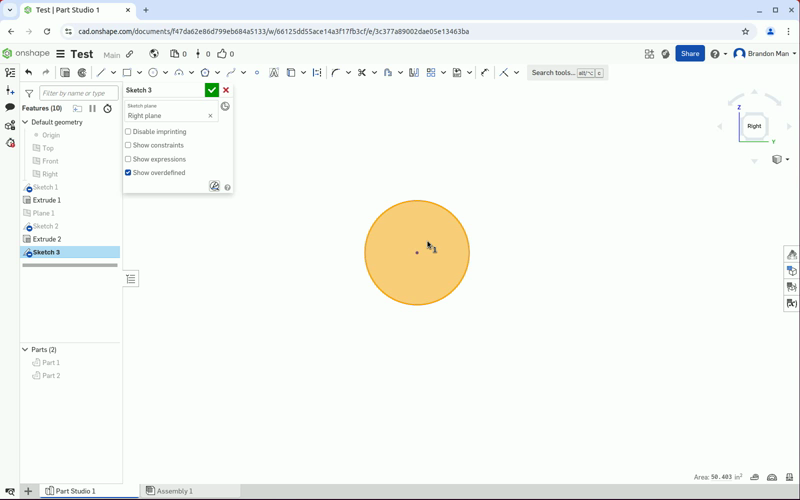
scroll(-6)
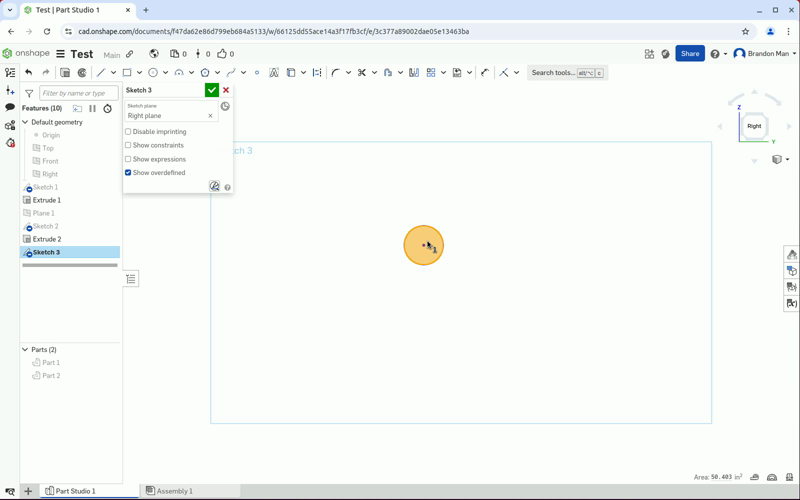
mouse_move(73, 352)
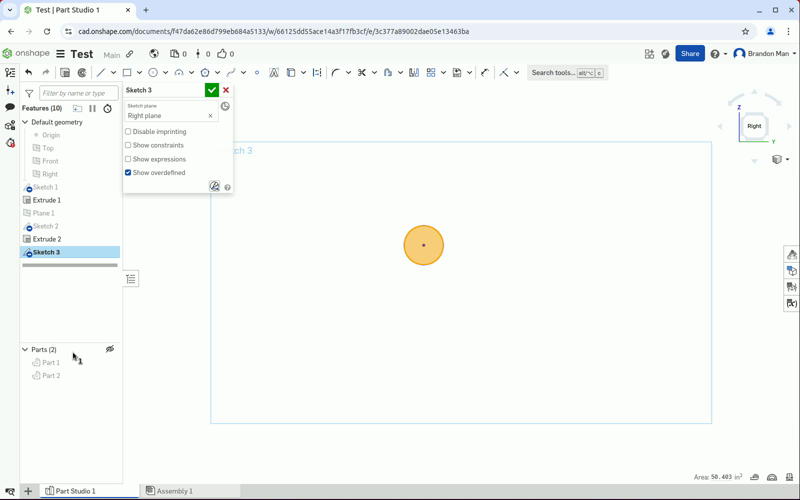
key(shift+y)
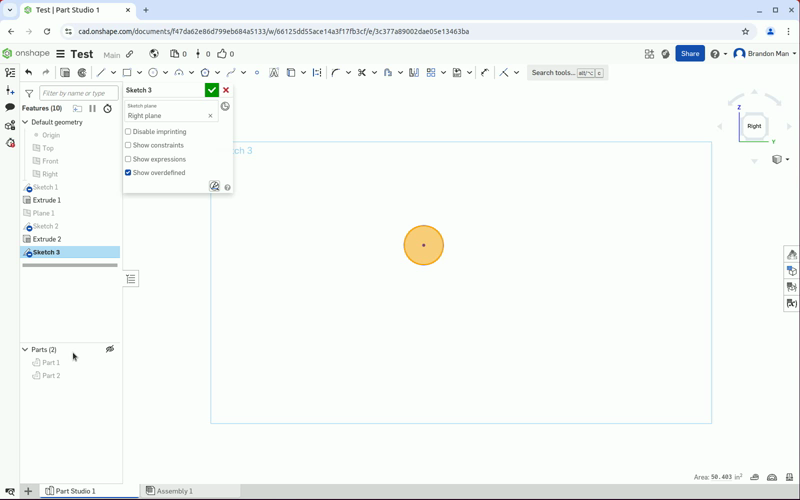
key(shift+e)
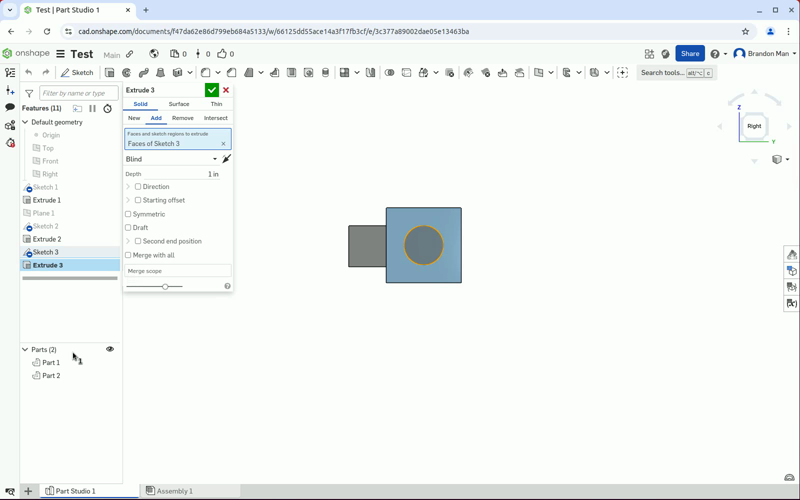
mouse_move(143, 106)
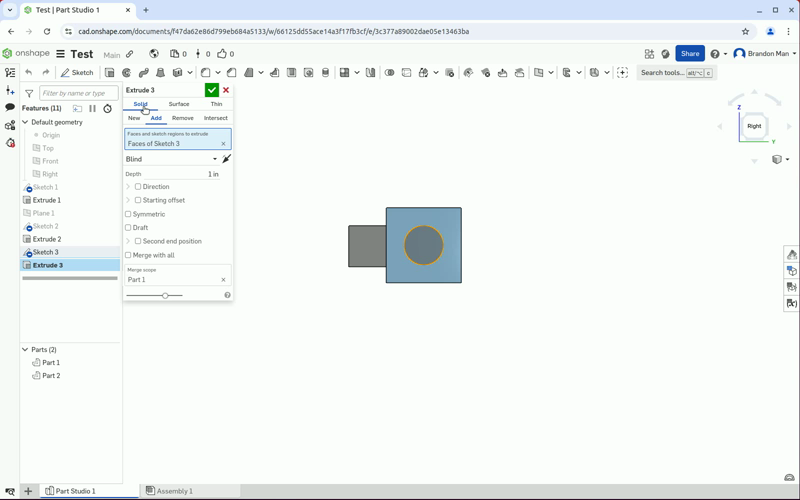
click(143, 106)
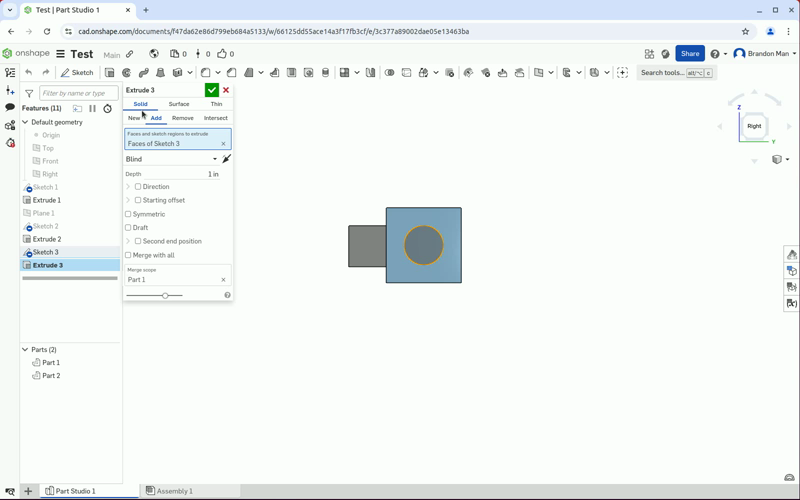
mouse_move(137, 120)
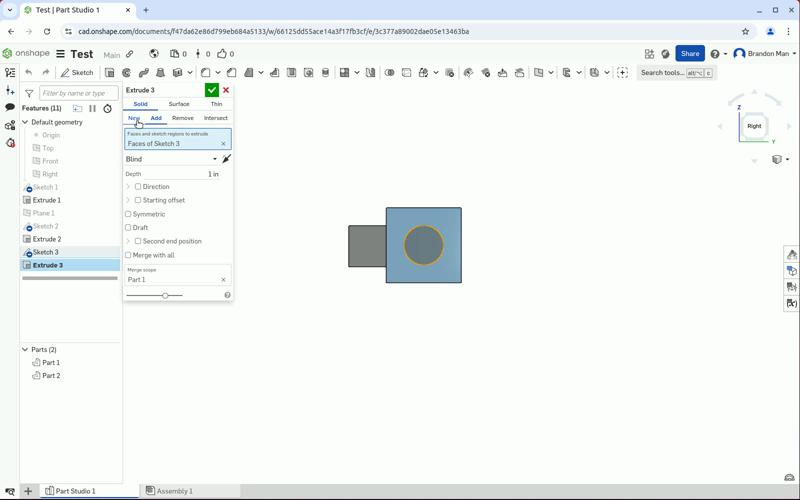
click(137, 120)
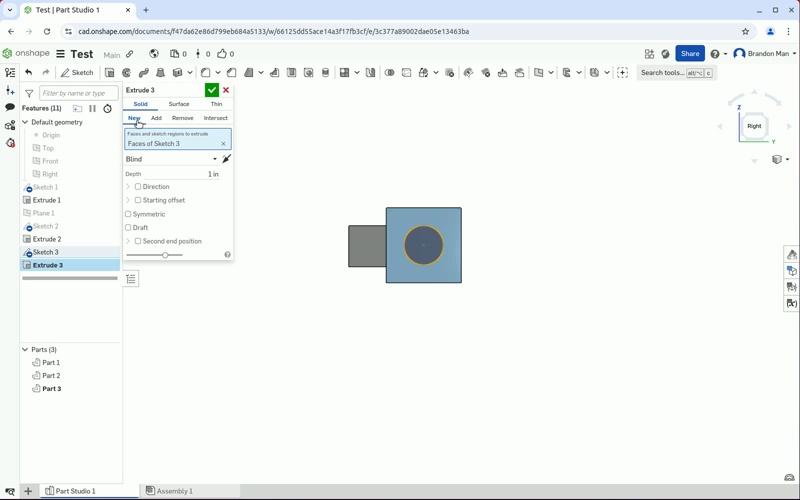
key(tab, 4)
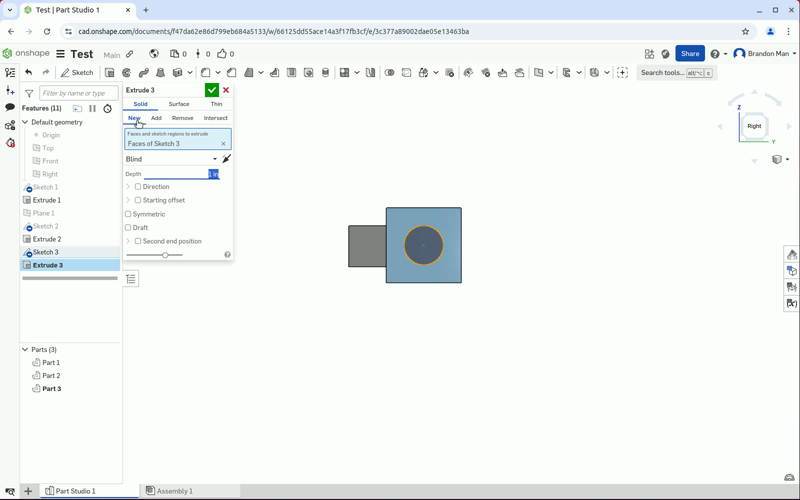
text(7.703)
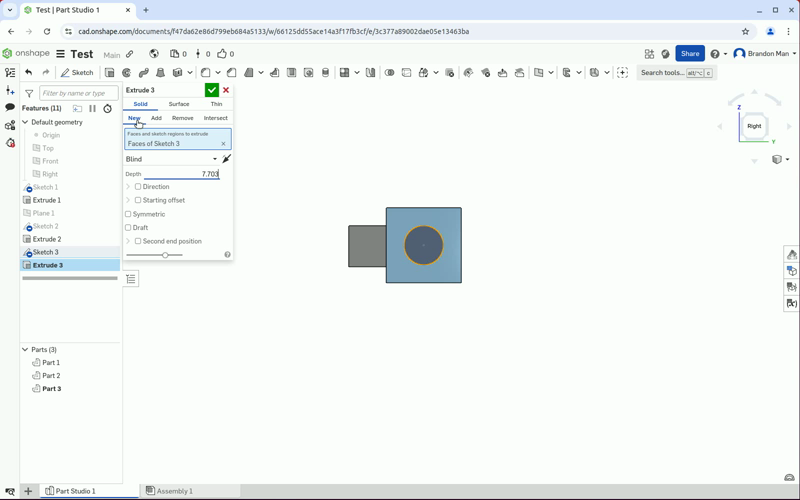
key(enter)
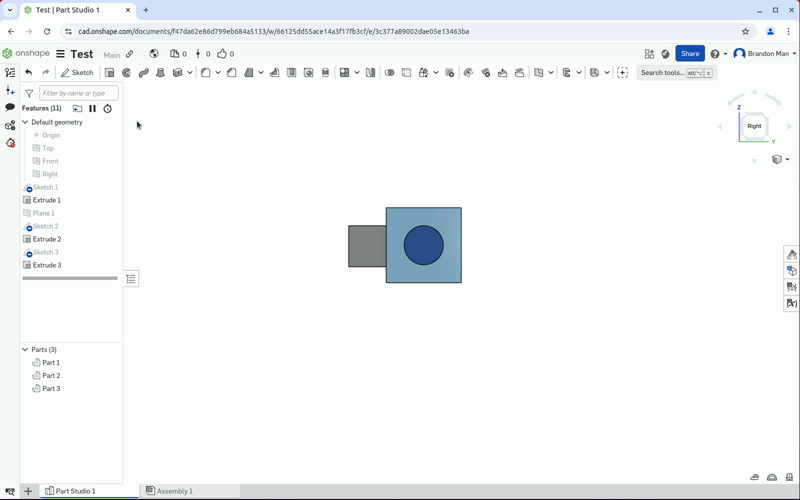
key(shift+h)
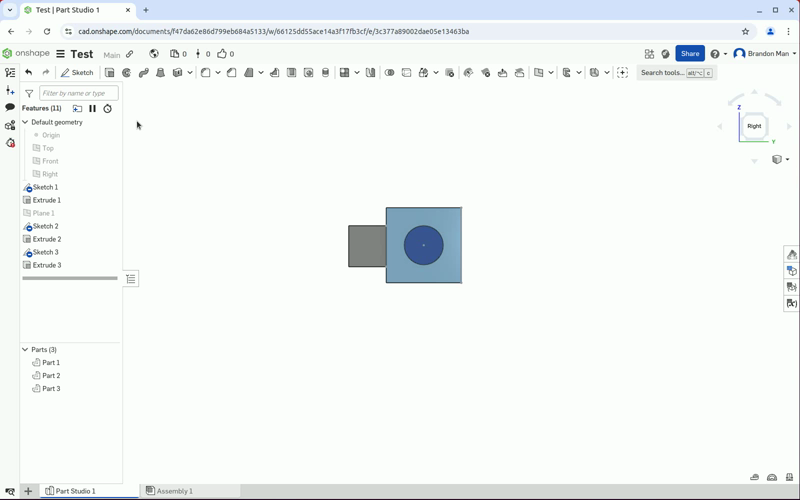
key(shift+h)
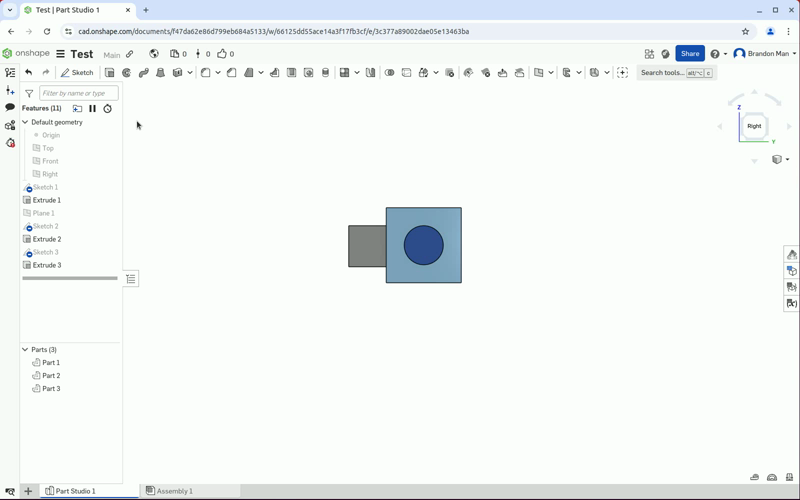
mouse_move(73, 189)
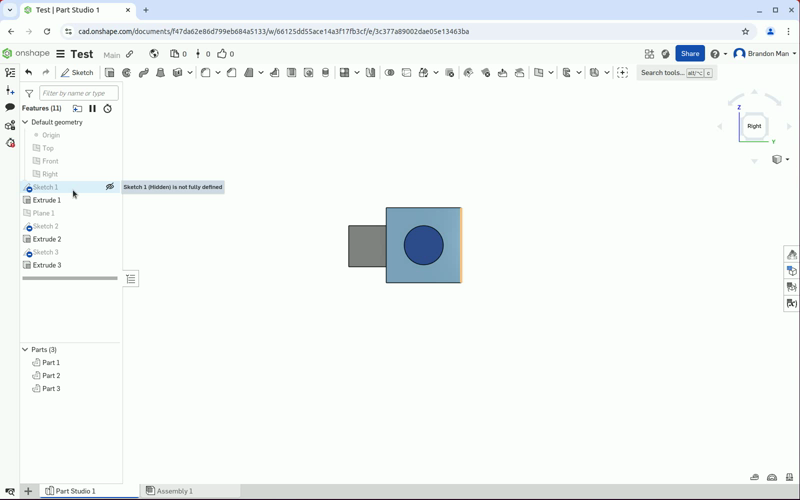
click(73, 189)
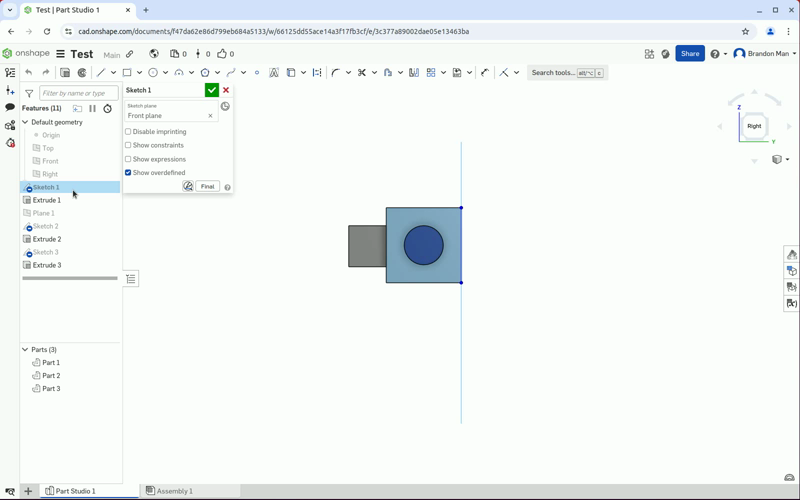
mouse_move(229, 92)
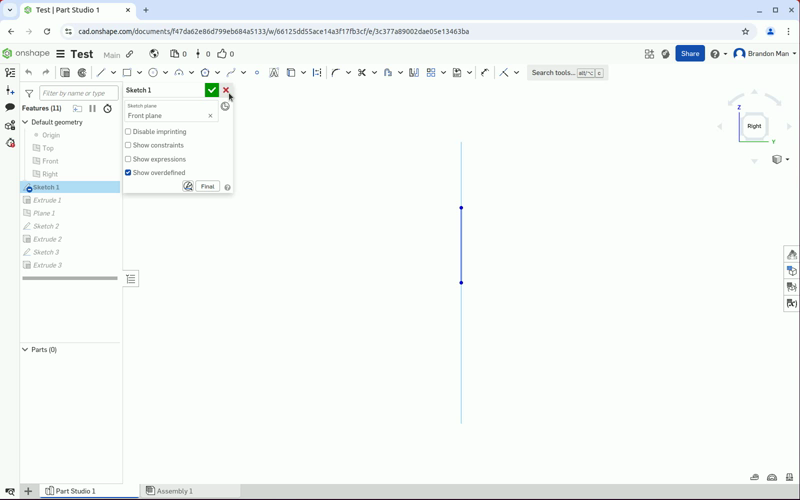
click(229, 92)
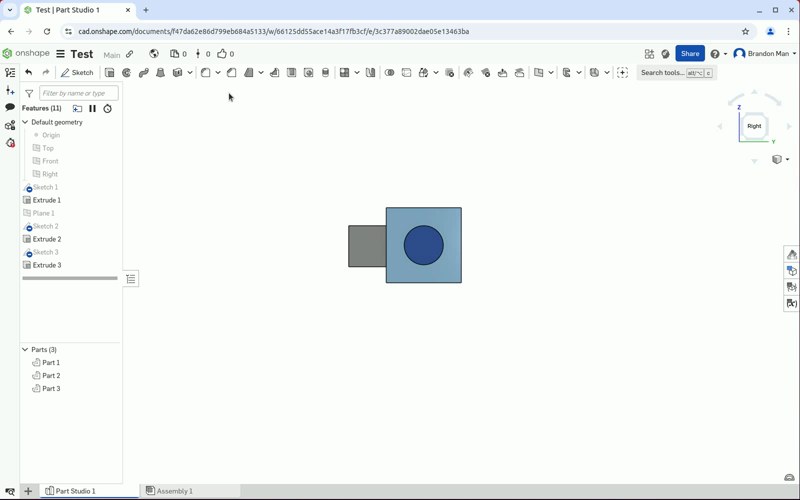
mouse_move(73, 352)
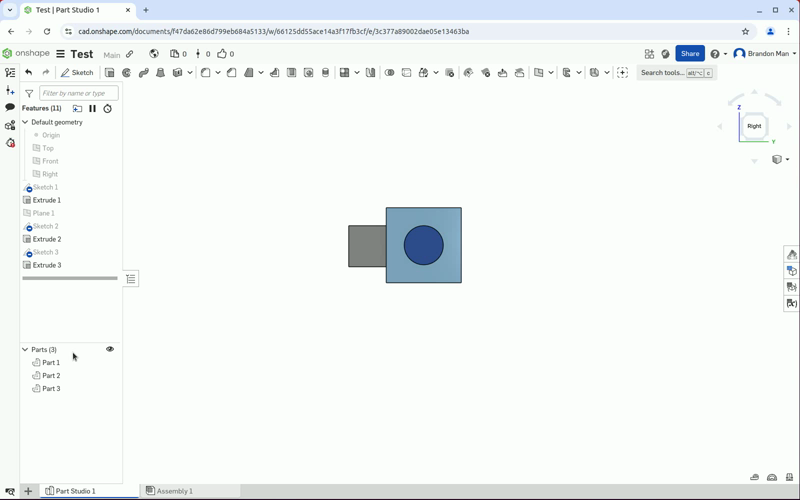
key(y)
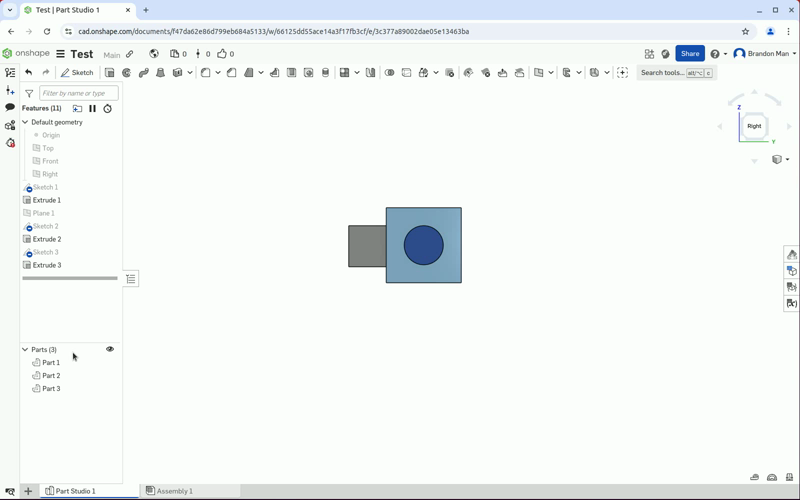
key(shift+p)
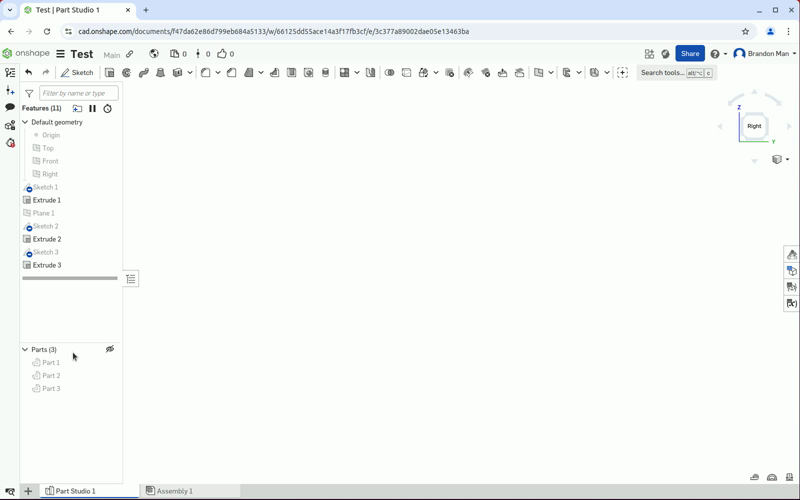
key(space)
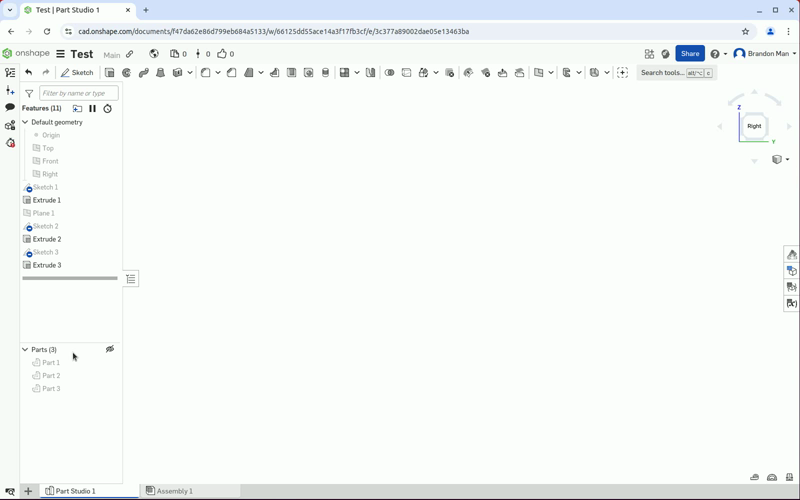
key_down(shift)
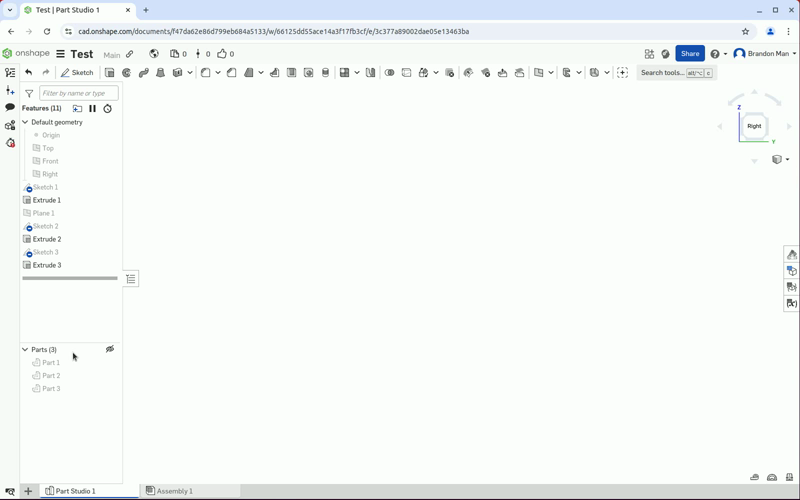
key(right)
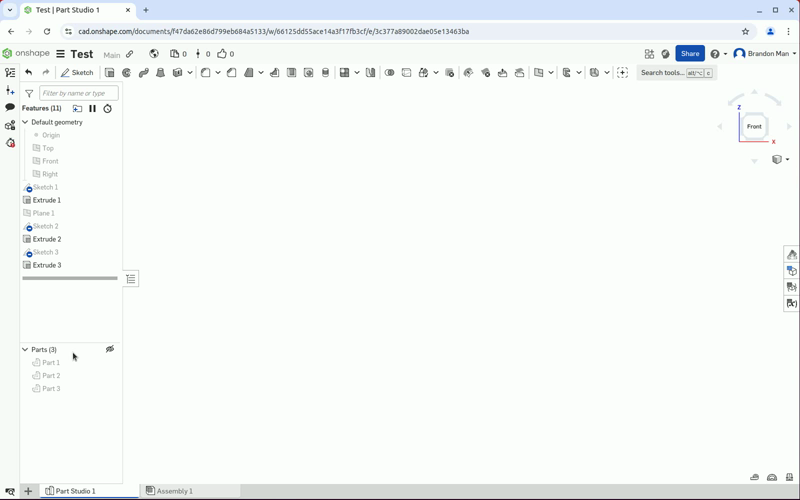
key_up(shift)
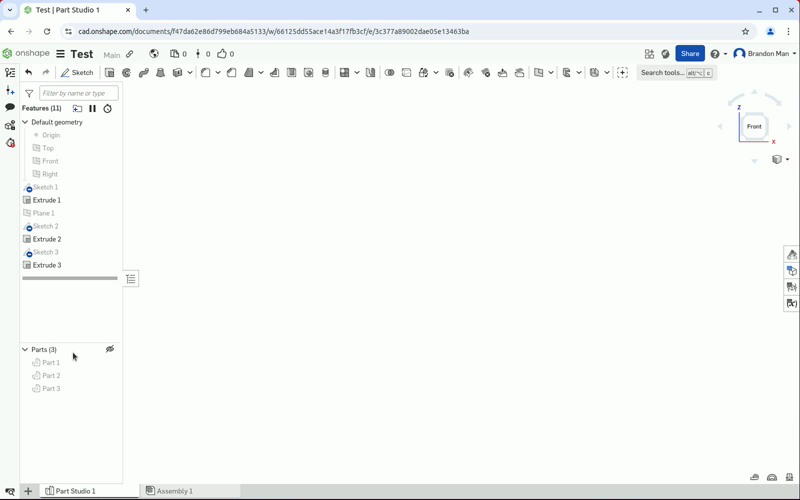
key(space)
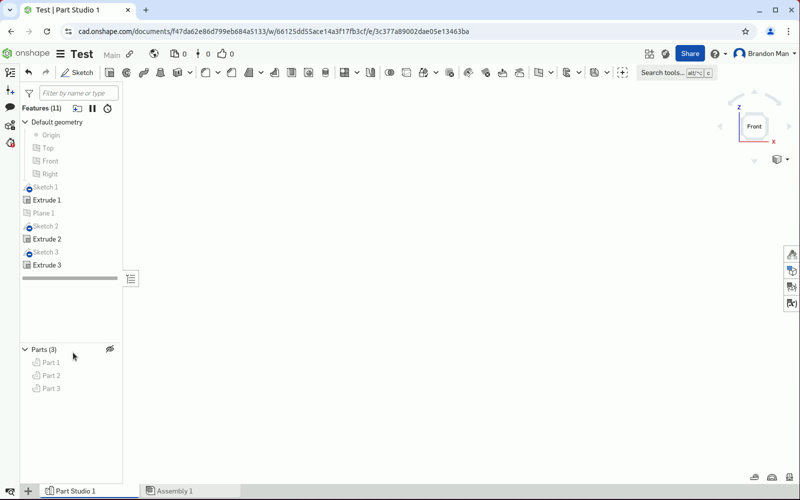
key_down(shift)
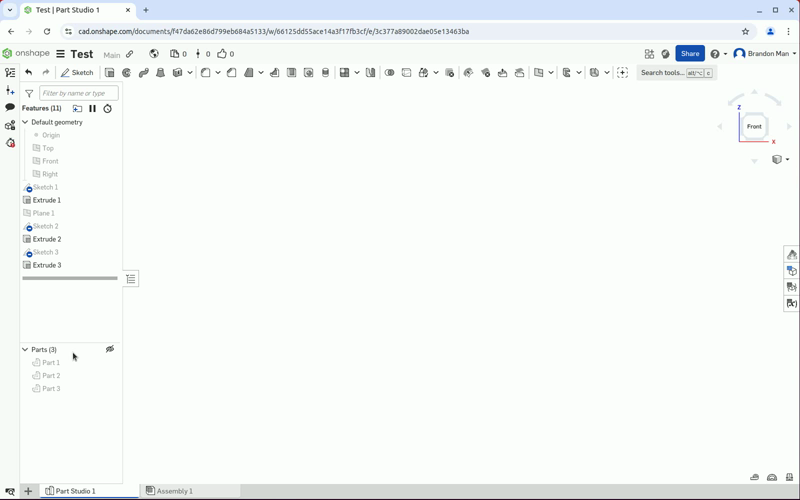
key(down)
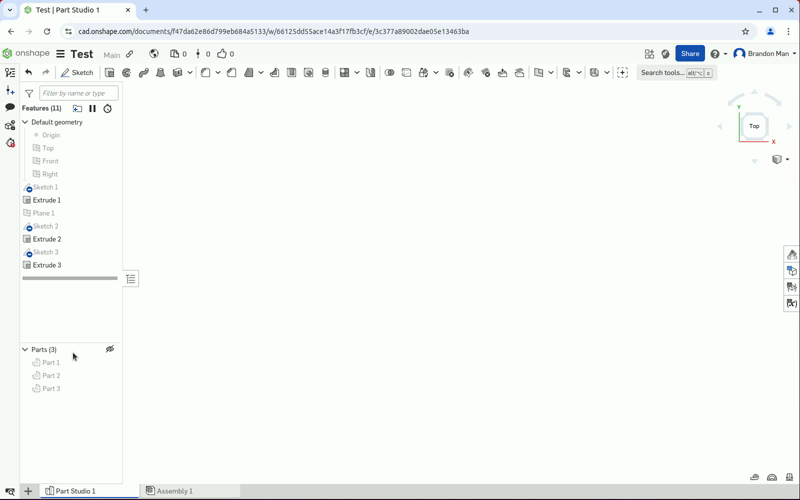
key_up(shift)
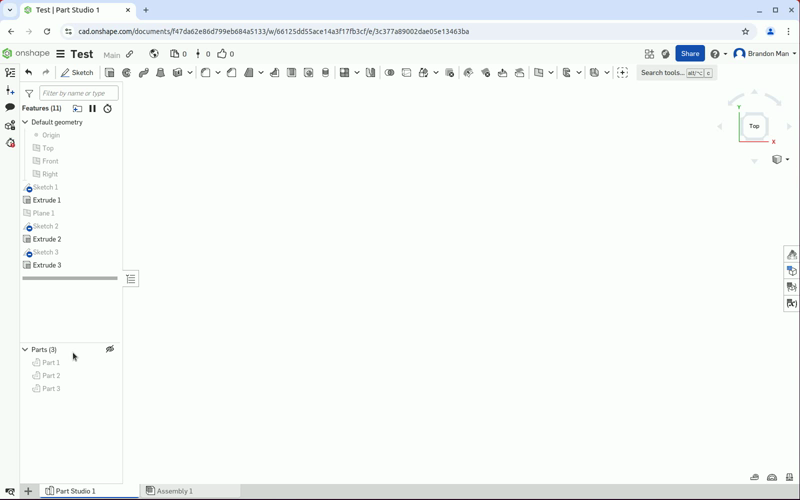
mouse_move(73, 352)
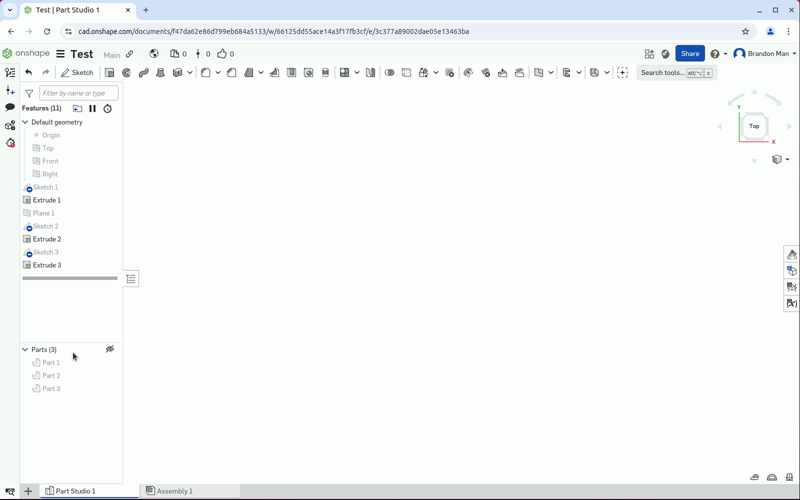
key(shift+y)
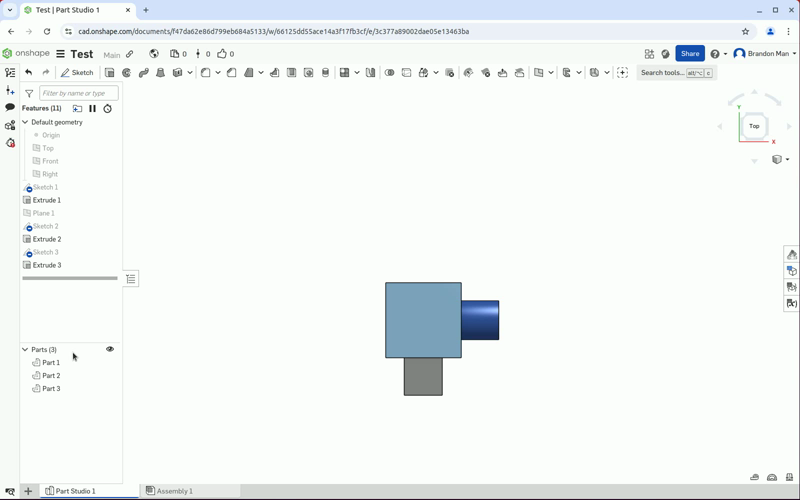
mouse_move(541, 75)
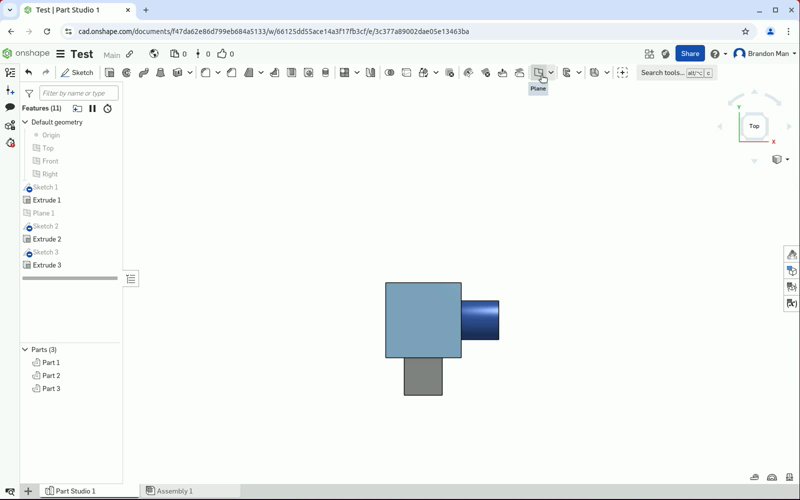
click(541, 75)
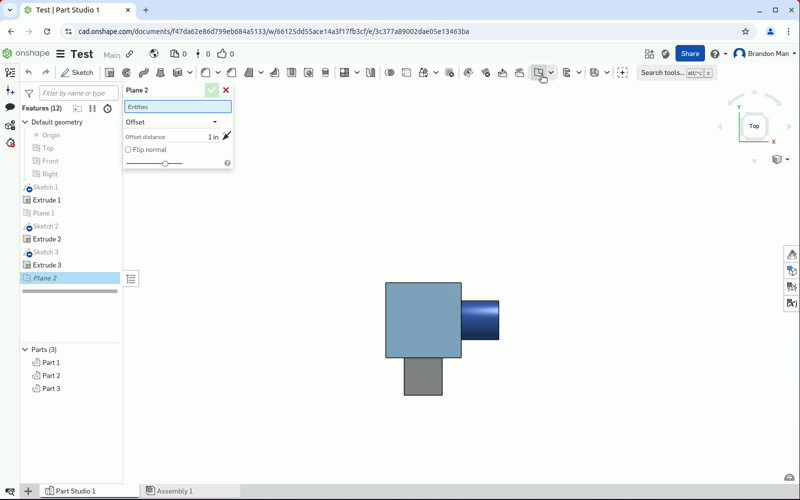
mouse_move(73, 150)
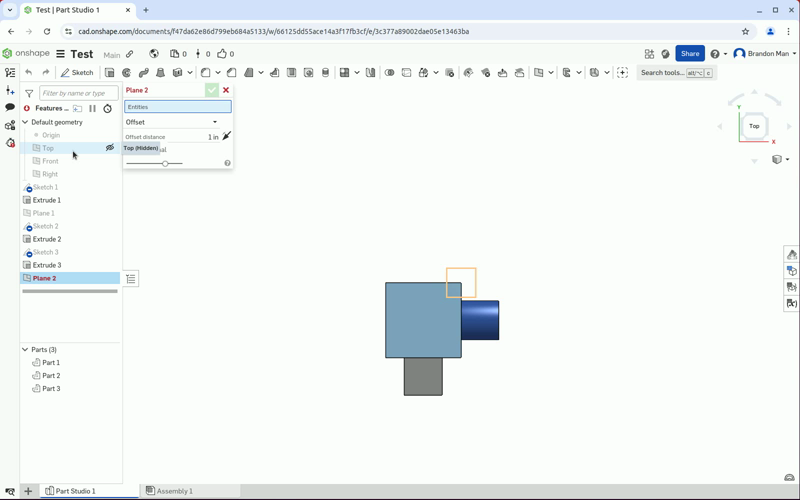
click(73, 150)
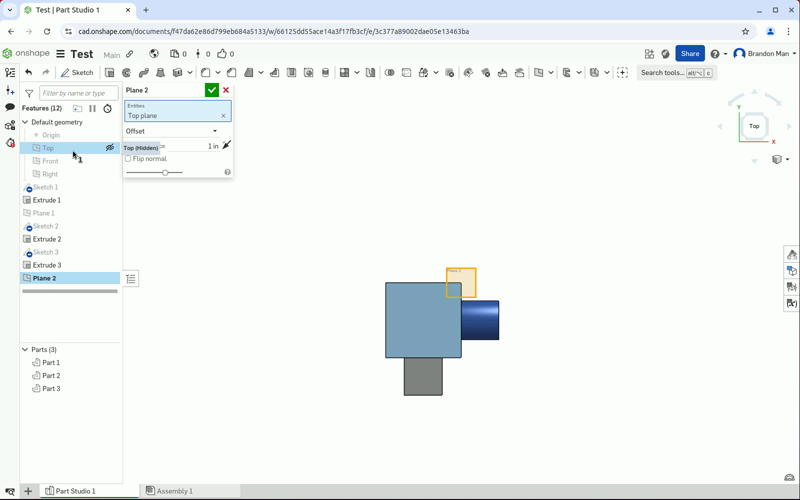
key(tab, 2)
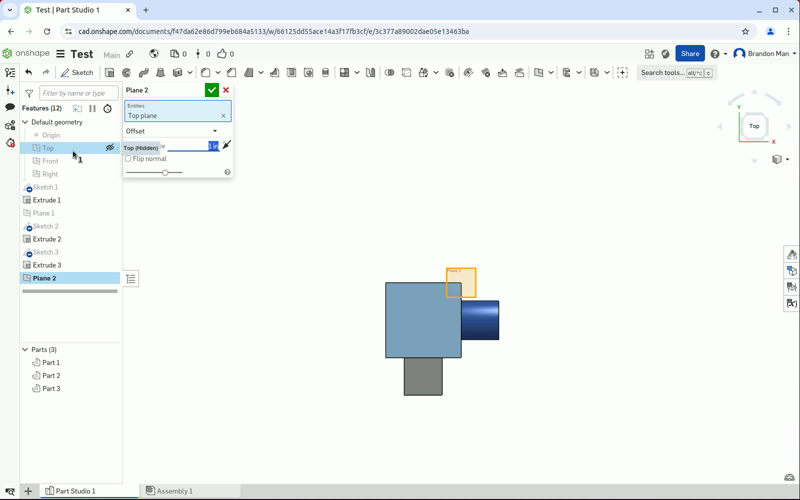
text(15.405)
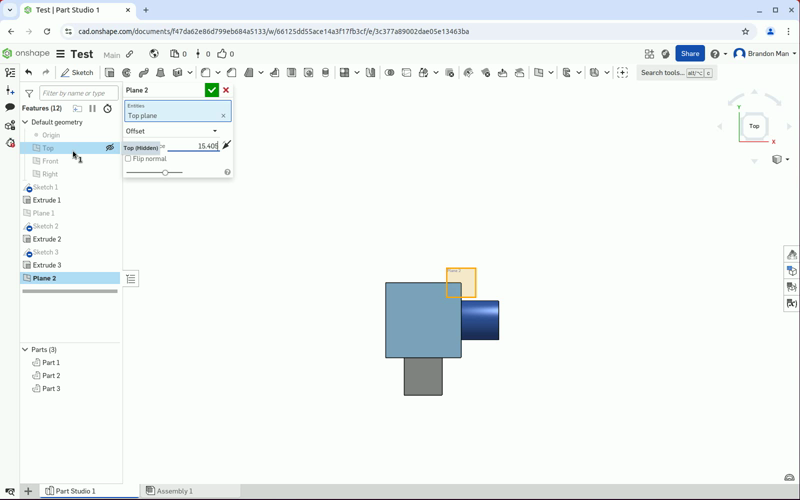
key(enter, 2)
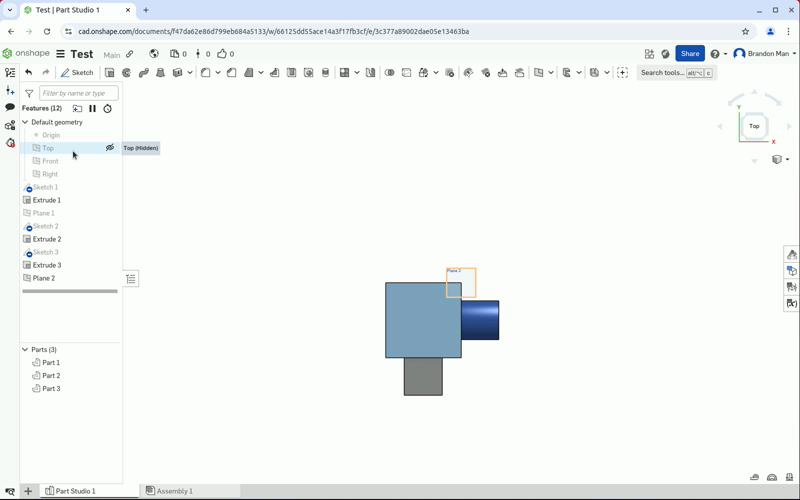
key(shift+s)
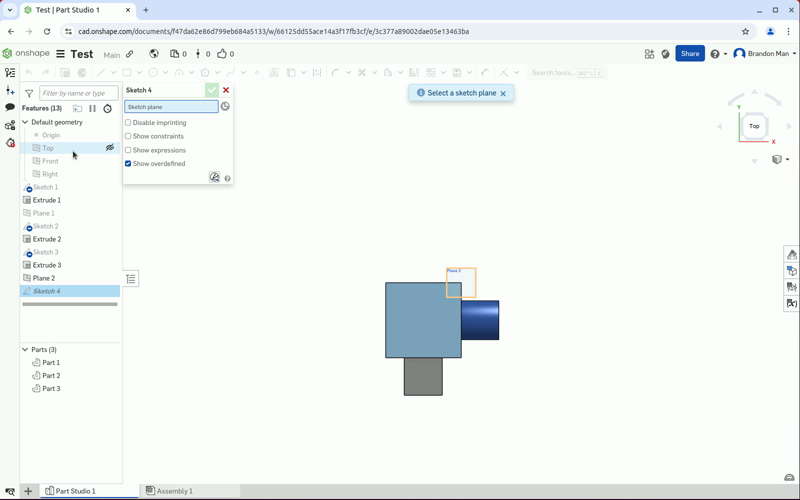
mouse_move(73, 280)
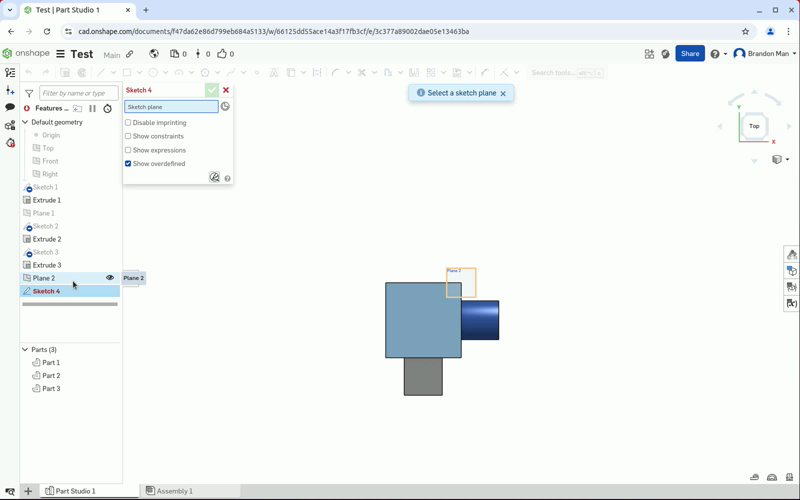
click(73, 280)
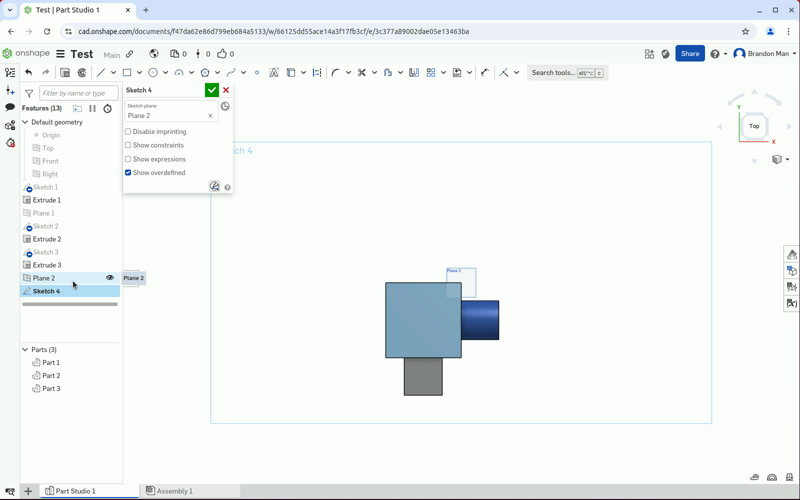
mouse_move(73, 352)
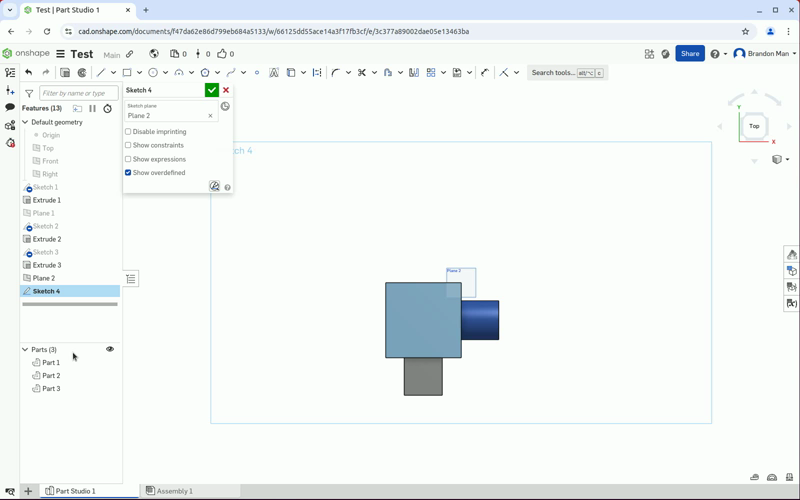
key(y)
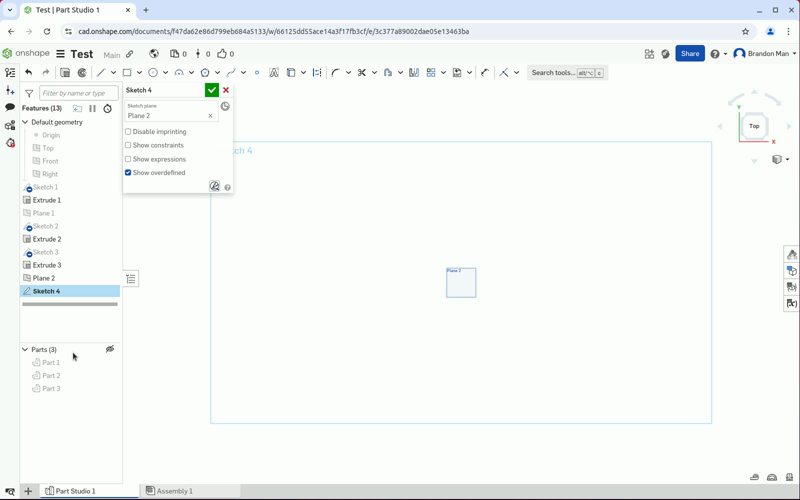
key(c)
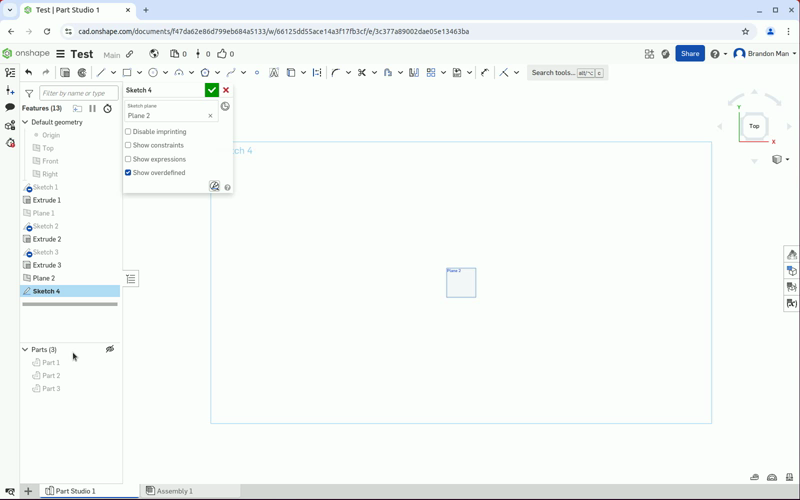
key_down(shift)
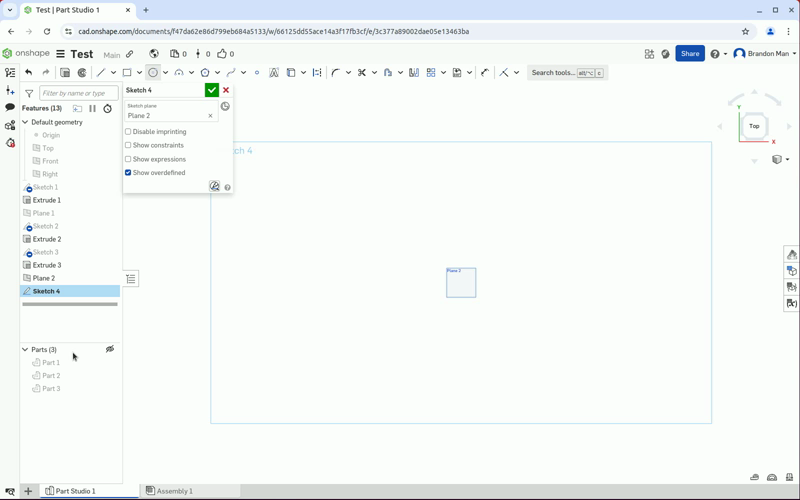
mouse_move(423, 320)
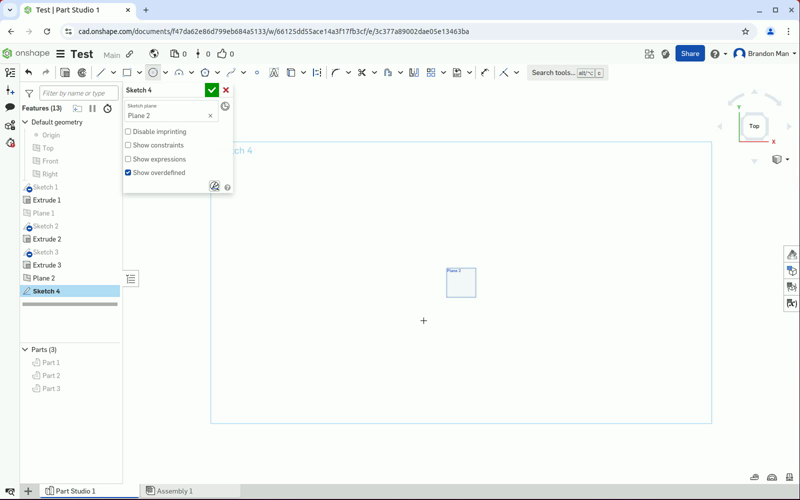
click(423, 320)
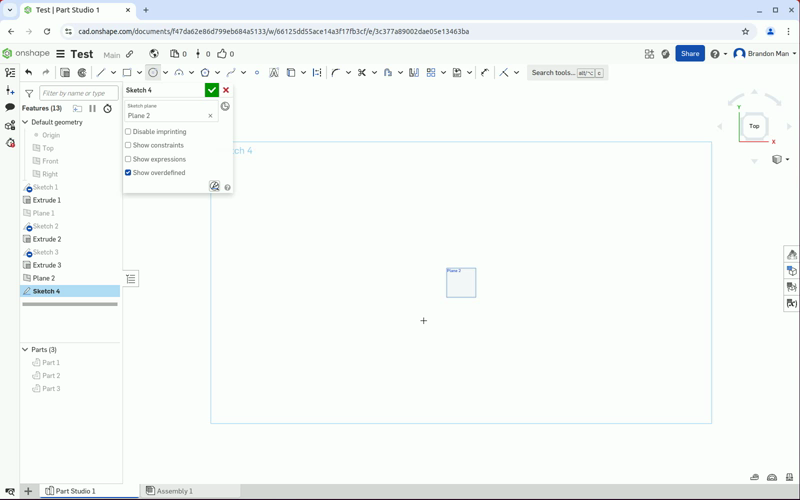
key_up(shift)
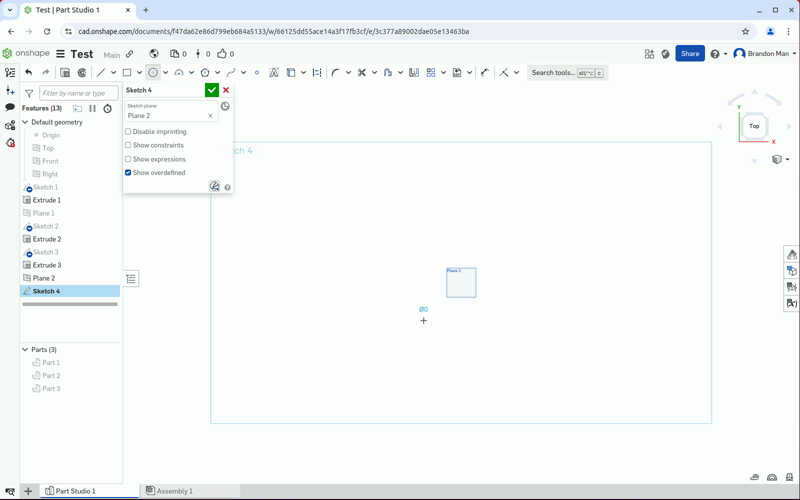
mouse_move(443, 320)
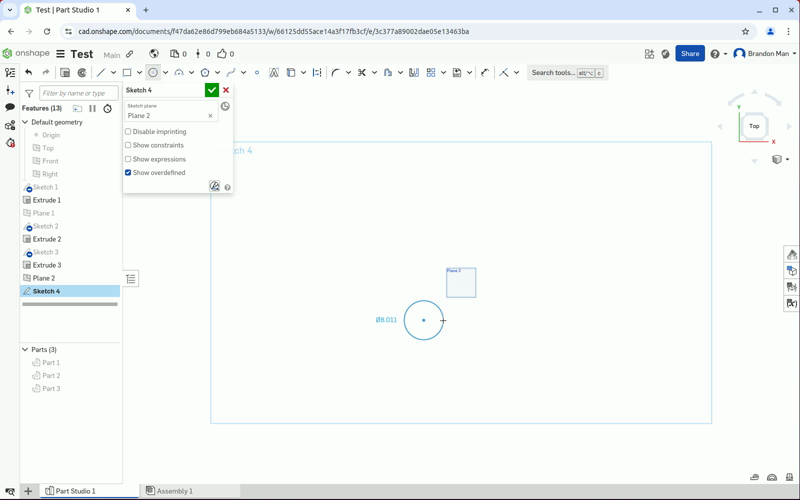
click(443, 320)
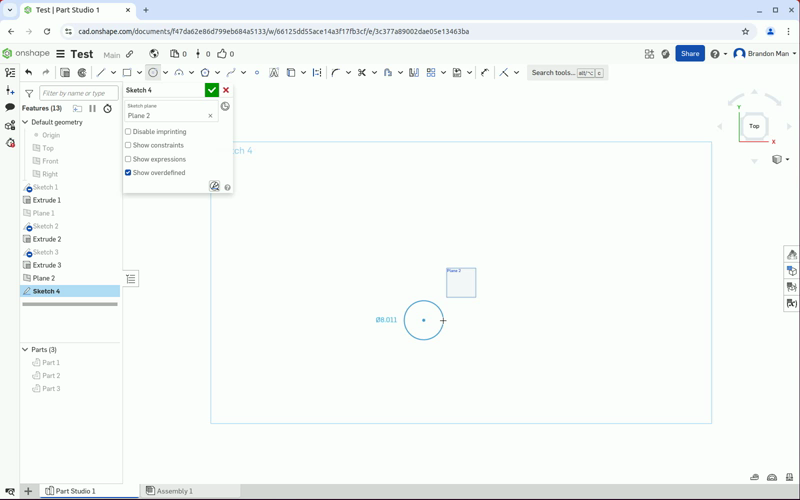
key(esc)
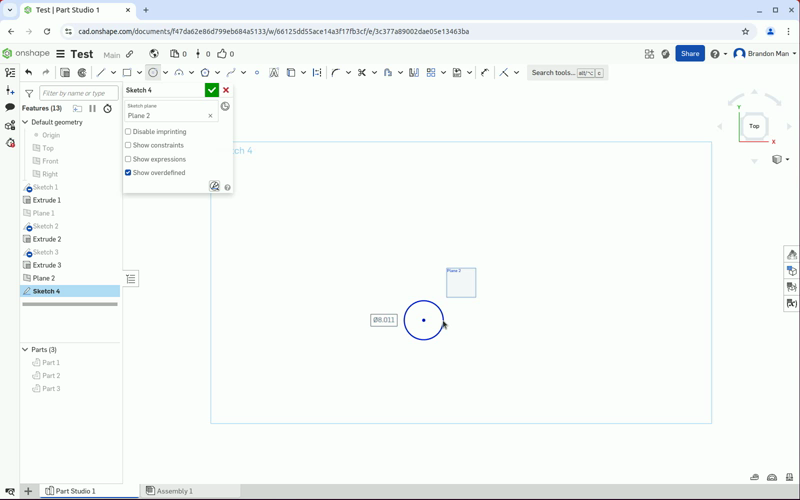
mouse_move(422, 306)
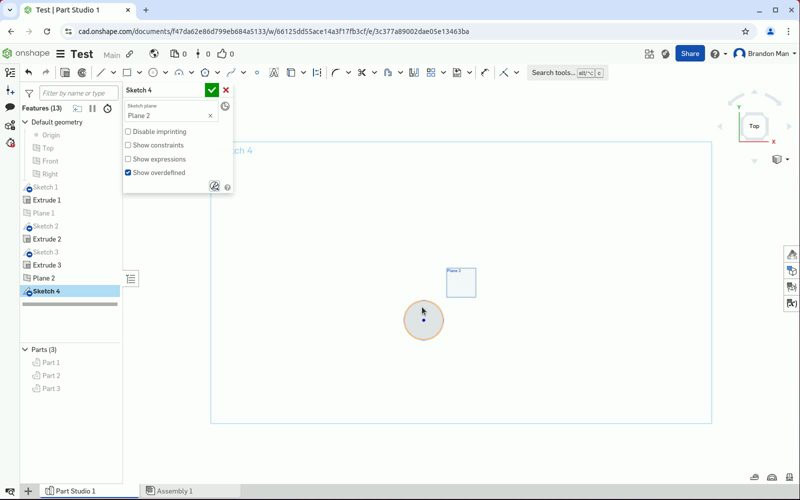
scroll(6)
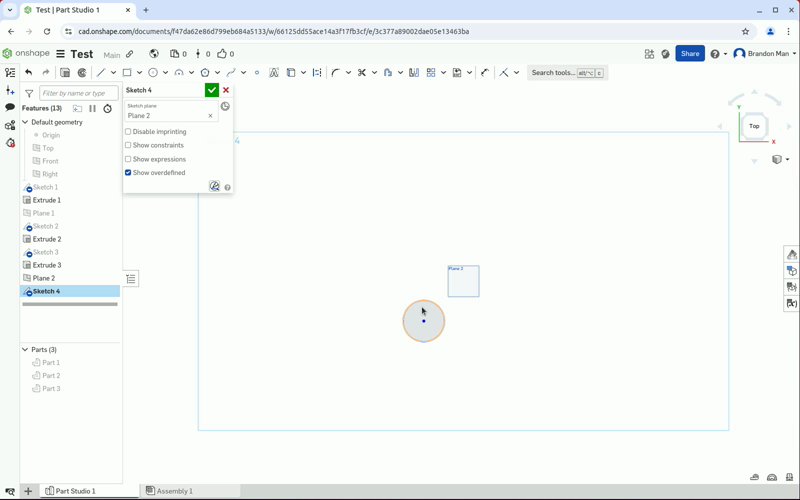
scroll(6)
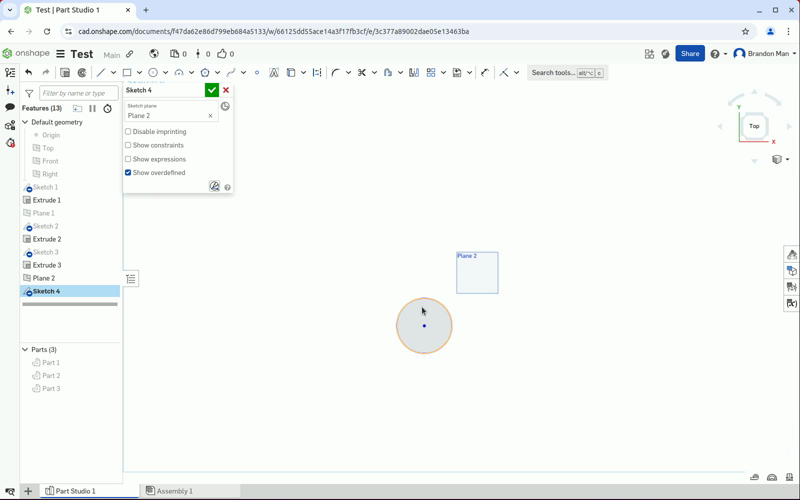
scroll(6)
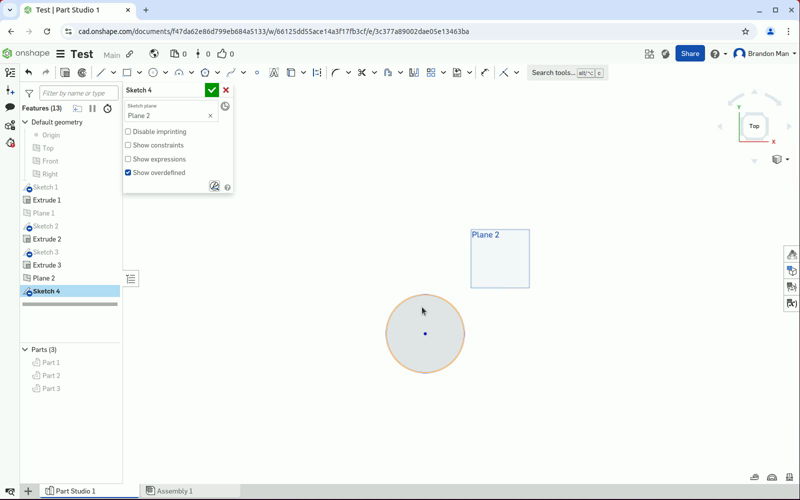
scroll(6)
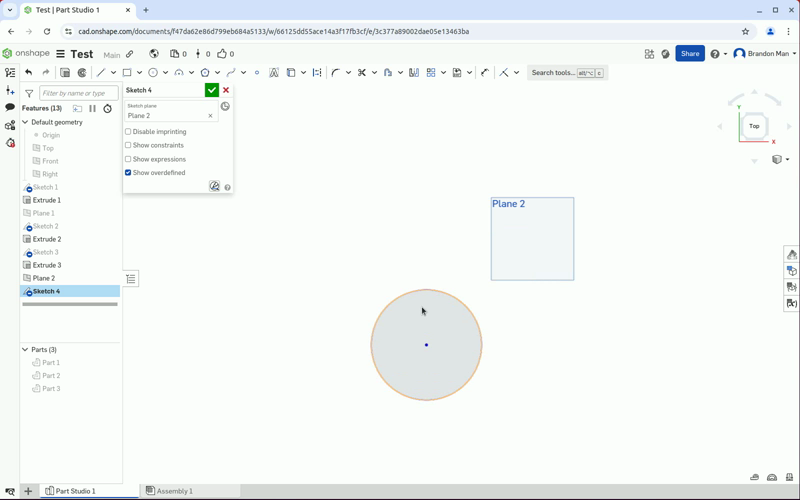
scroll(6)
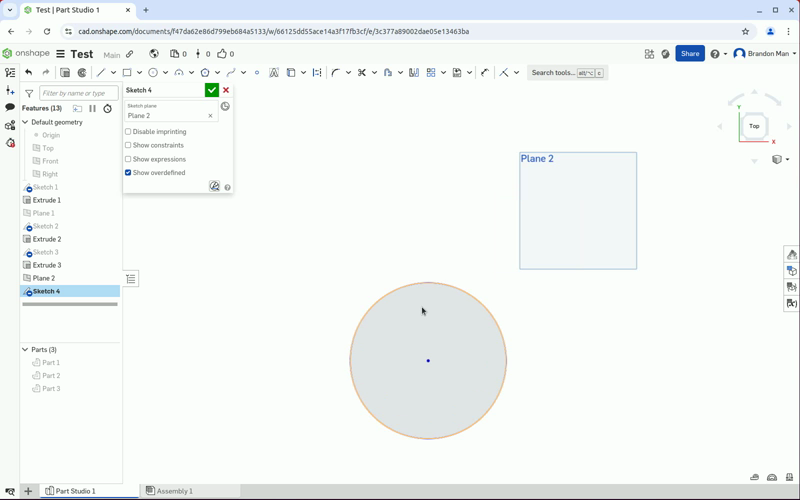
scroll(6)
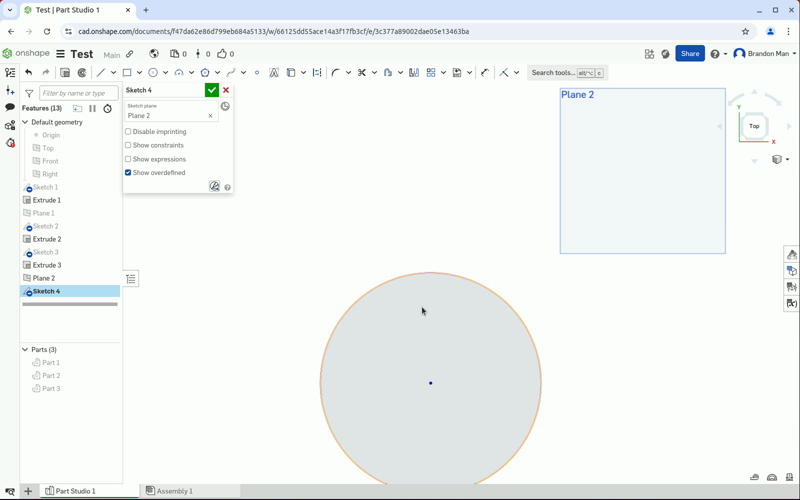
scroll(6)
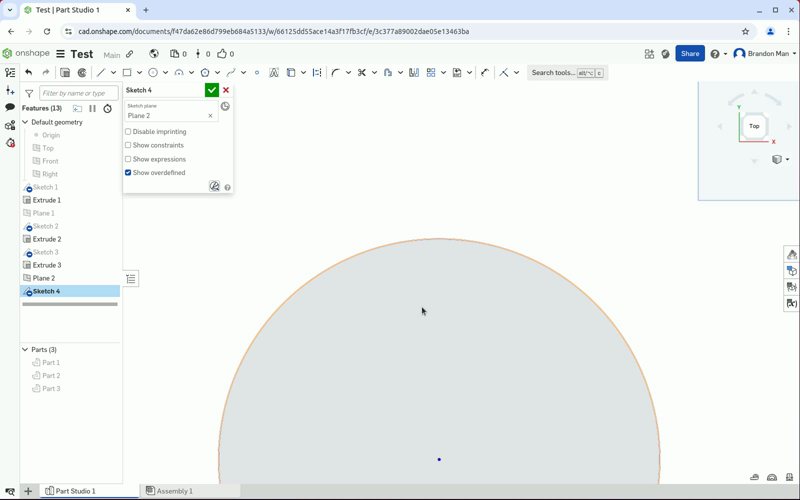
click(422, 306)
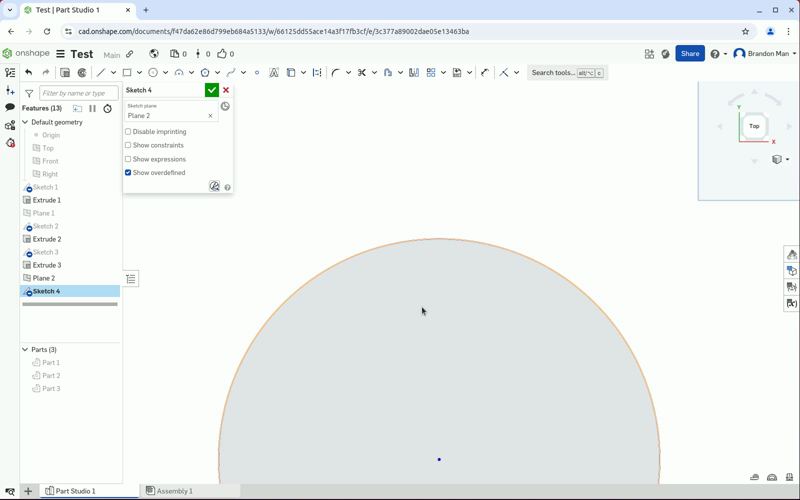
scroll(-6)
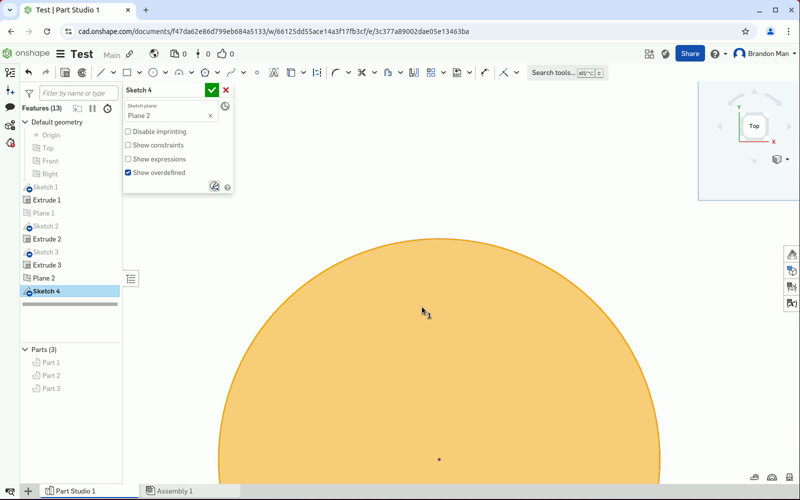
scroll(-6)
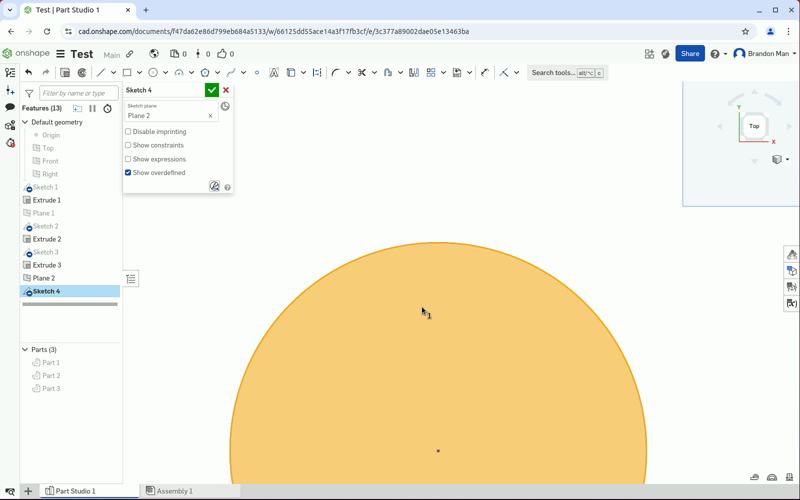
scroll(-6)
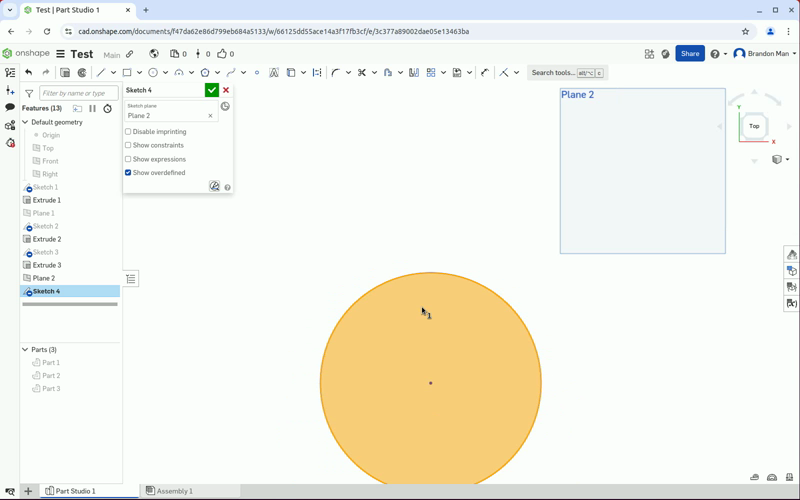
scroll(-6)
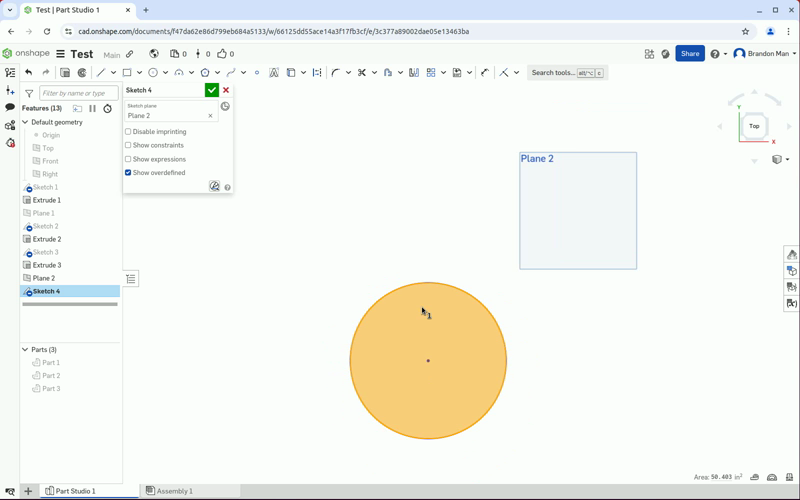
scroll(-6)
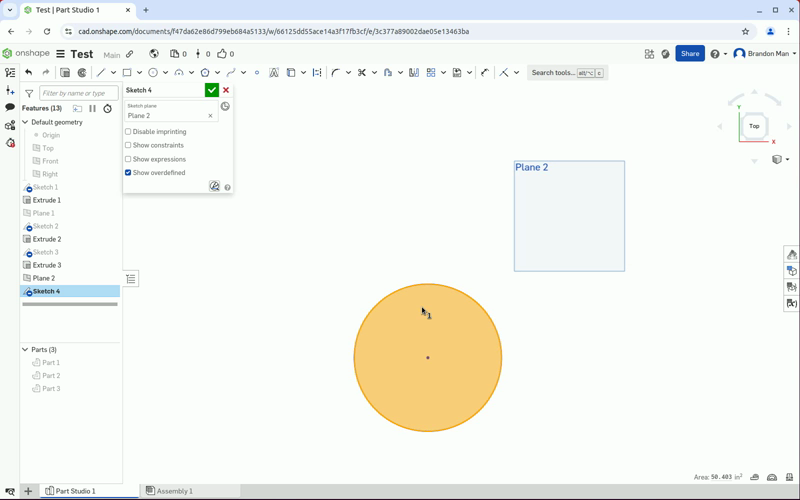
scroll(-6)
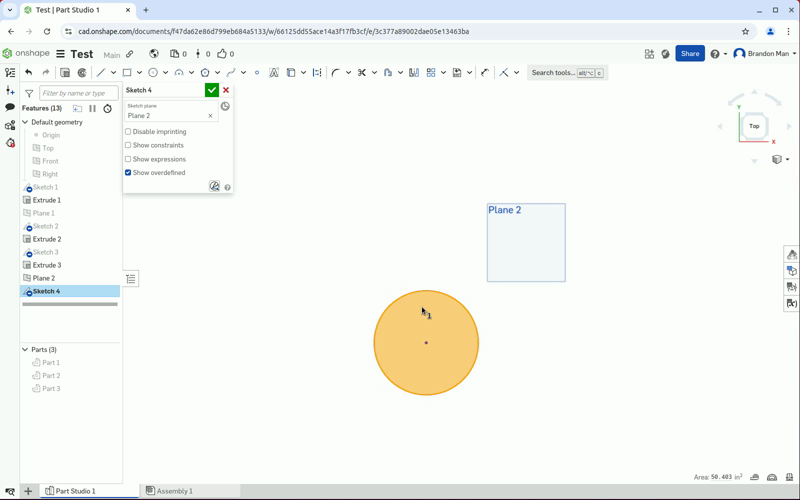
scroll(-6)
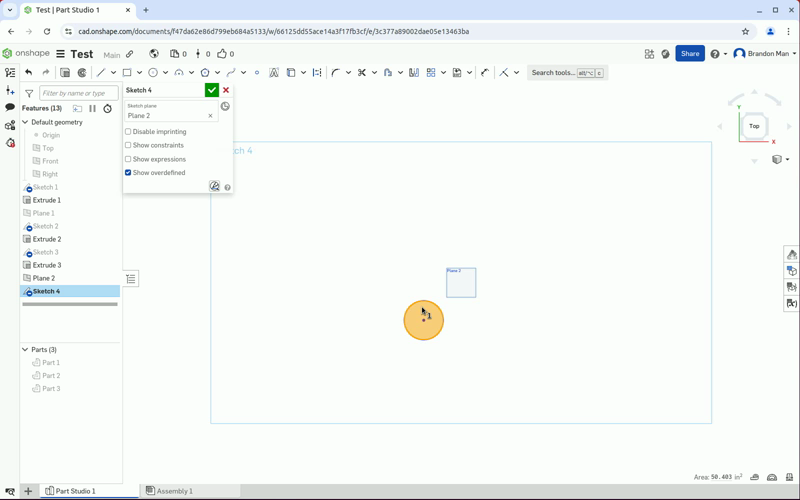
mouse_move(73, 352)
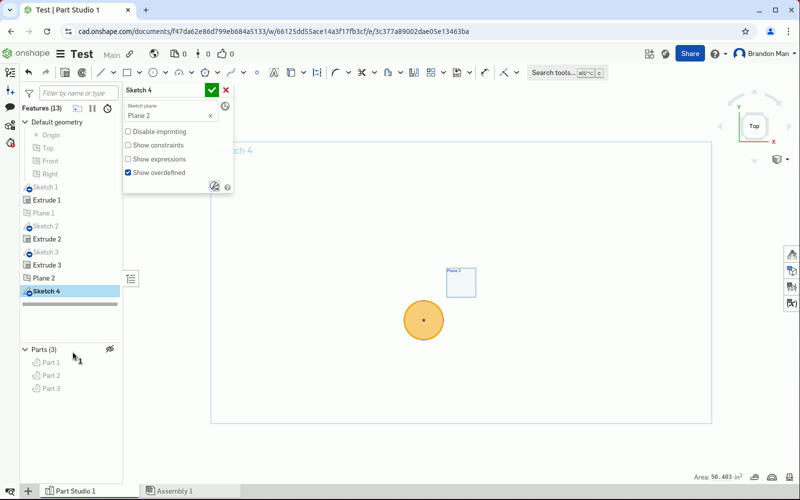
key(shift+y)
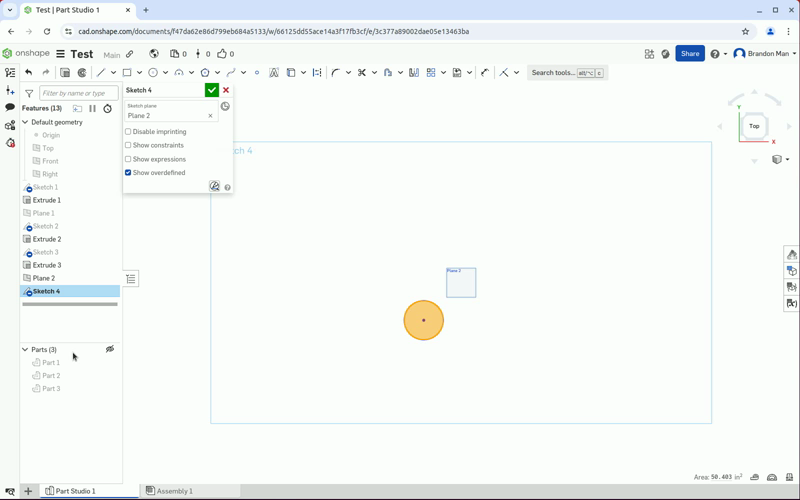
key(shift+e)
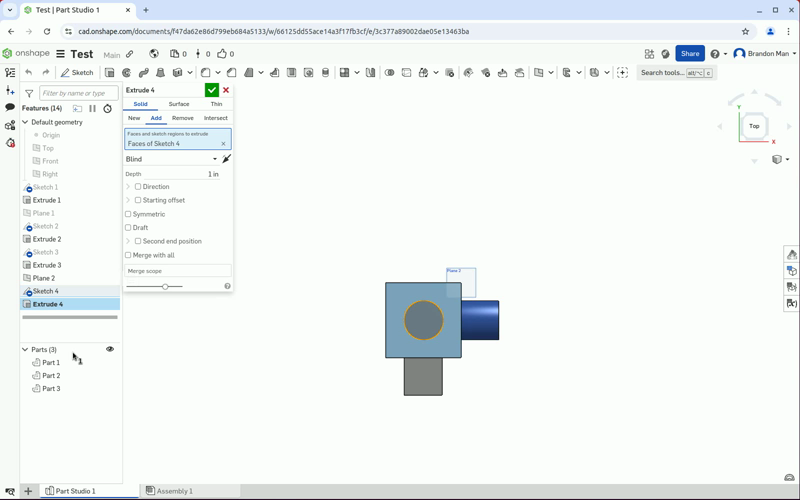
mouse_move(143, 106)
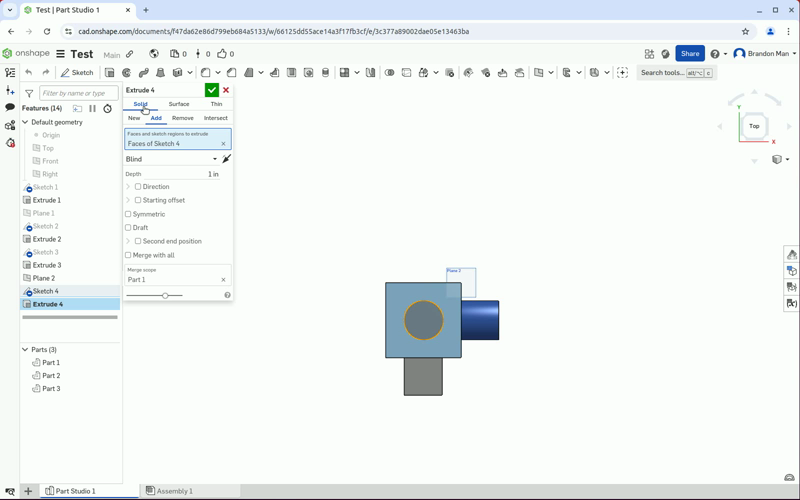
click(143, 106)
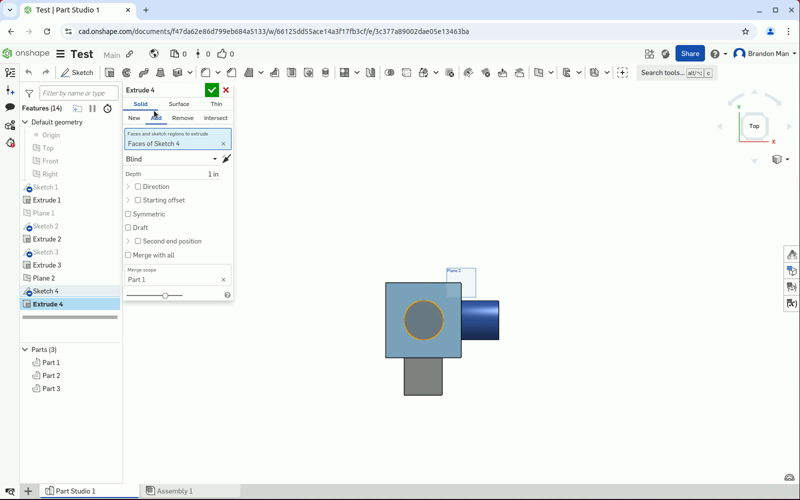
mouse_move(186, 120)
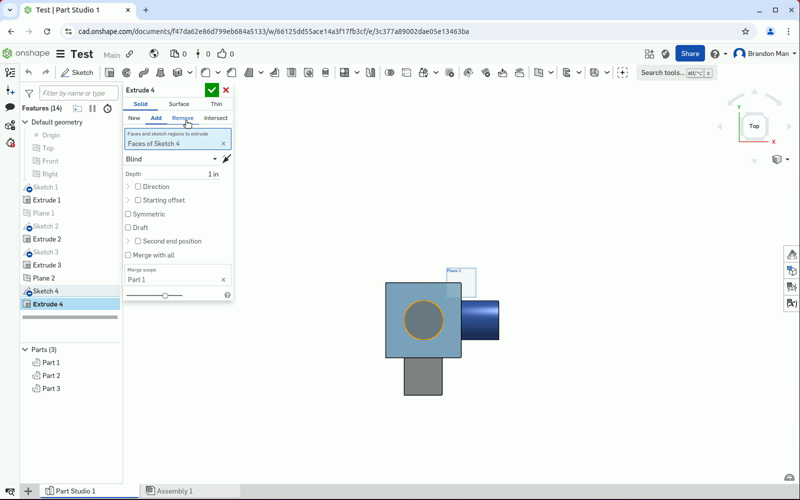
click(186, 120)
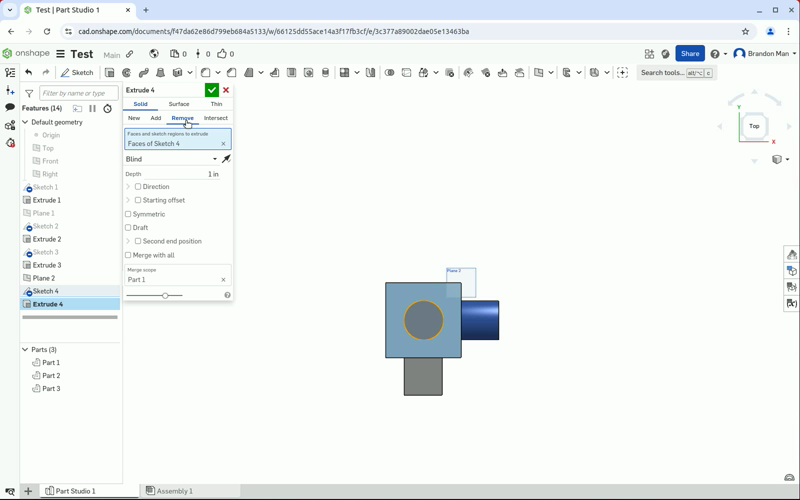
key(tab, 4)
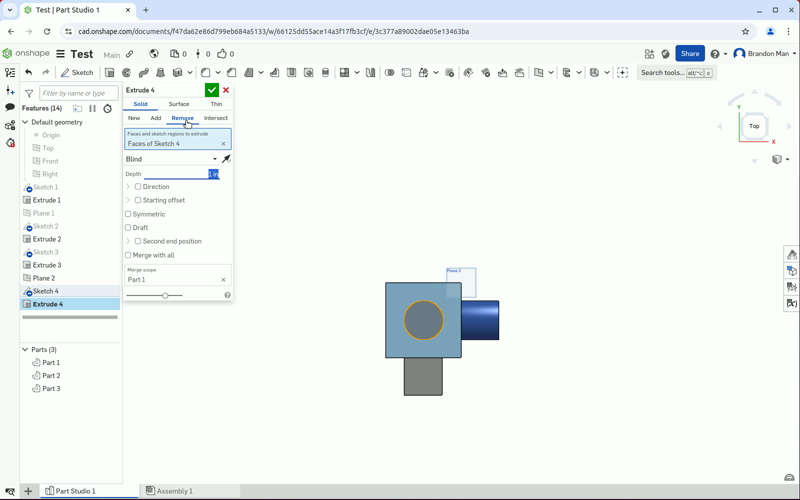
text(7.703)
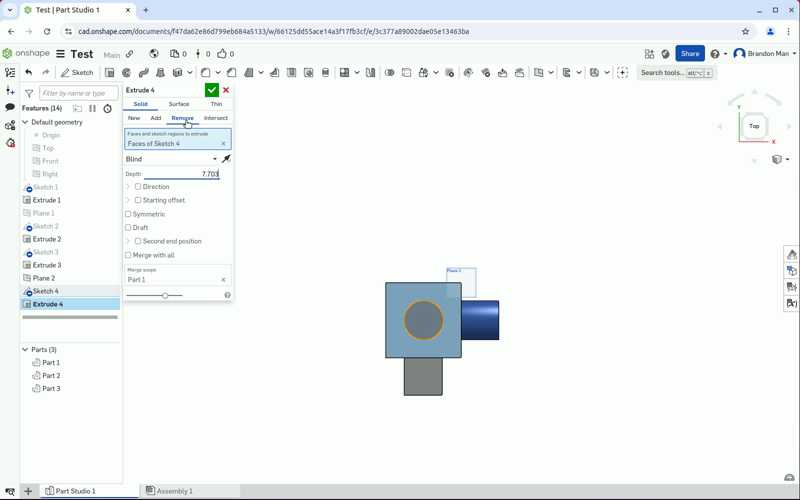
key(tab, 6)
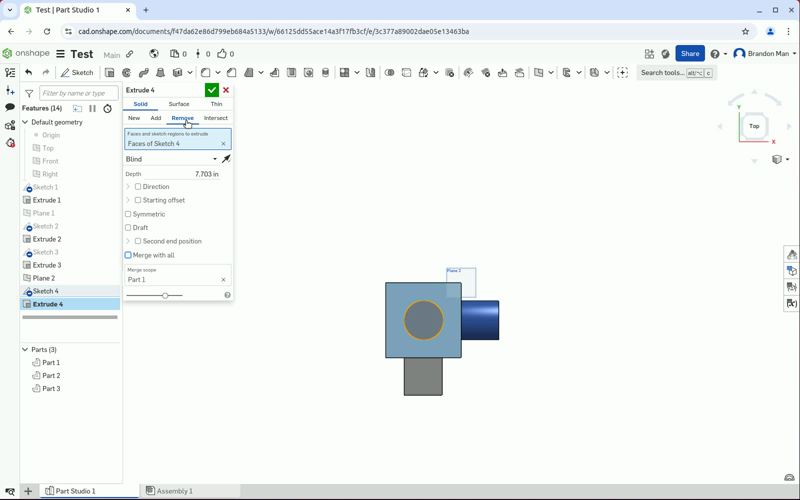
key(space)
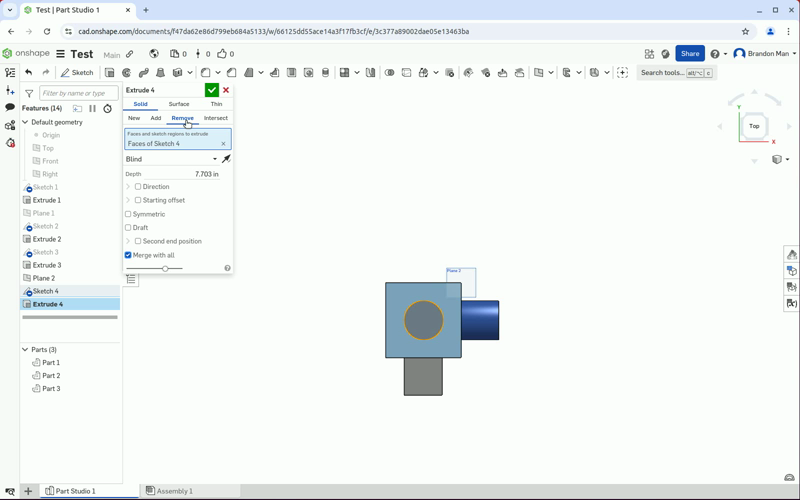
key(enter)
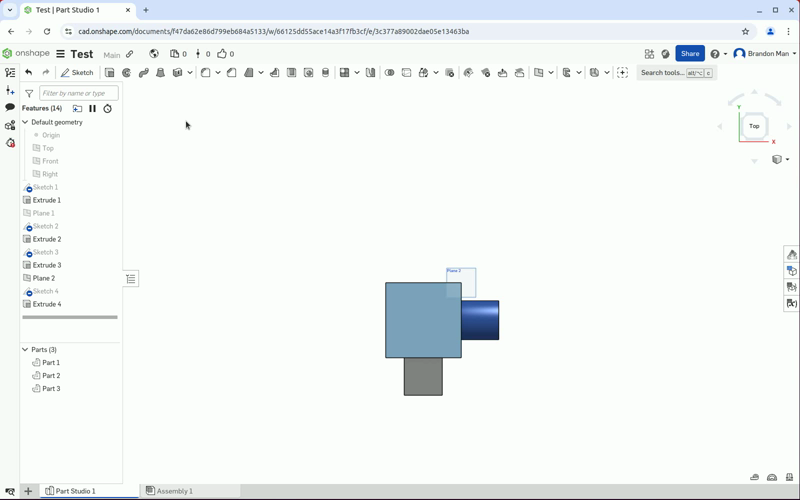
key(shift+h)
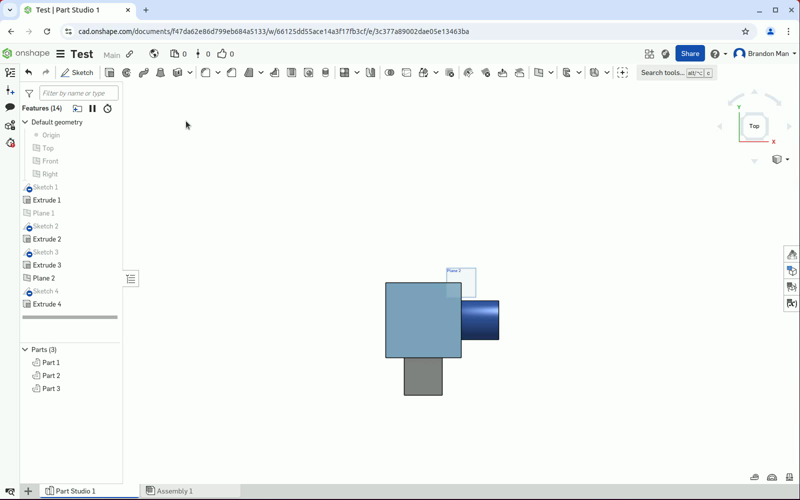
key(shift+h)
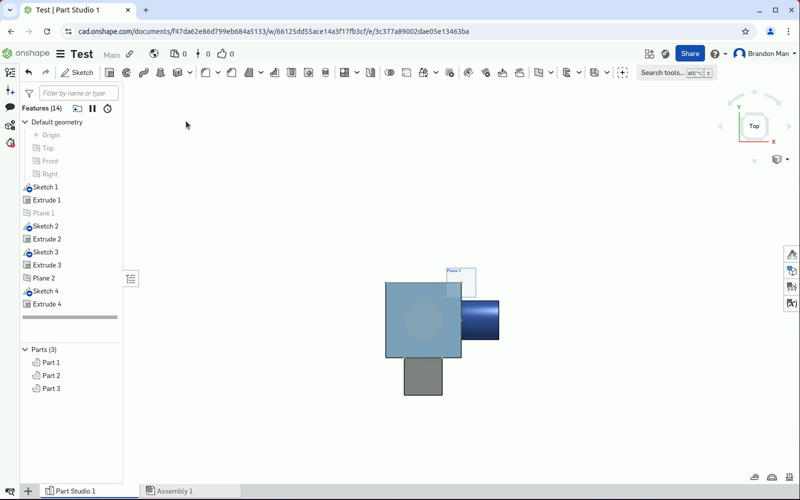
key(shift+7)
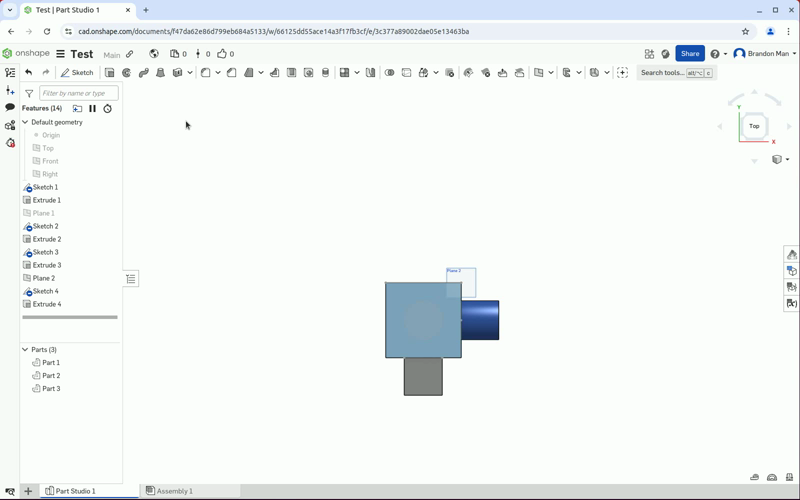
key(up, 3)
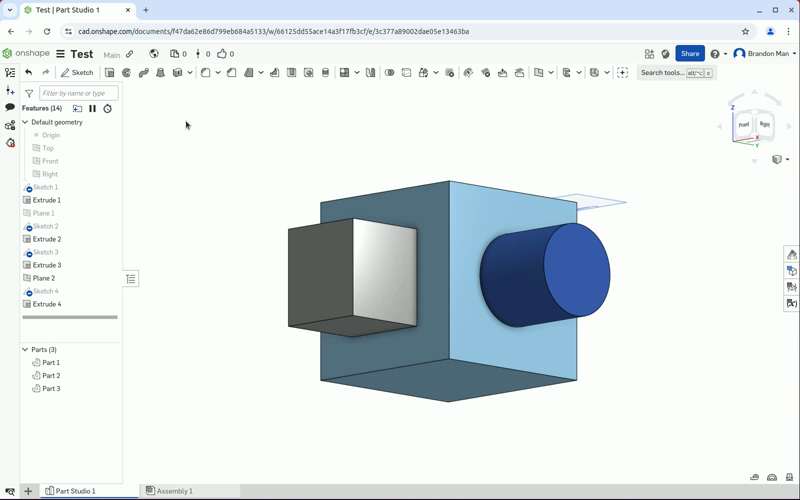
key(left, 3)
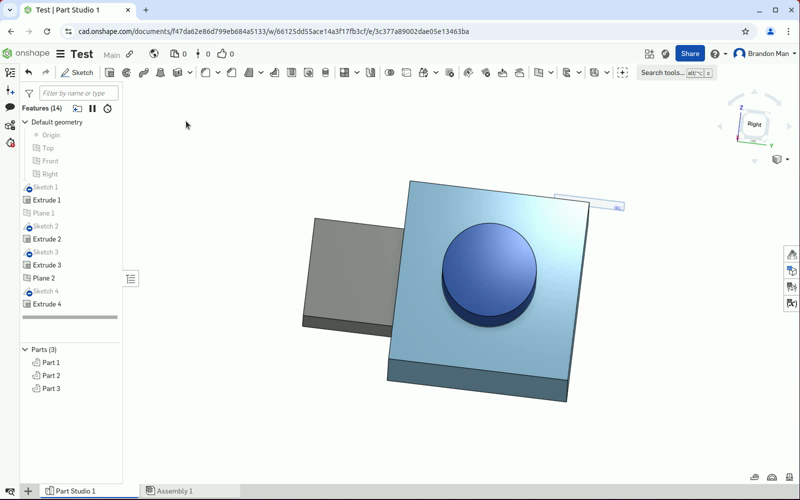
key(right, 3)
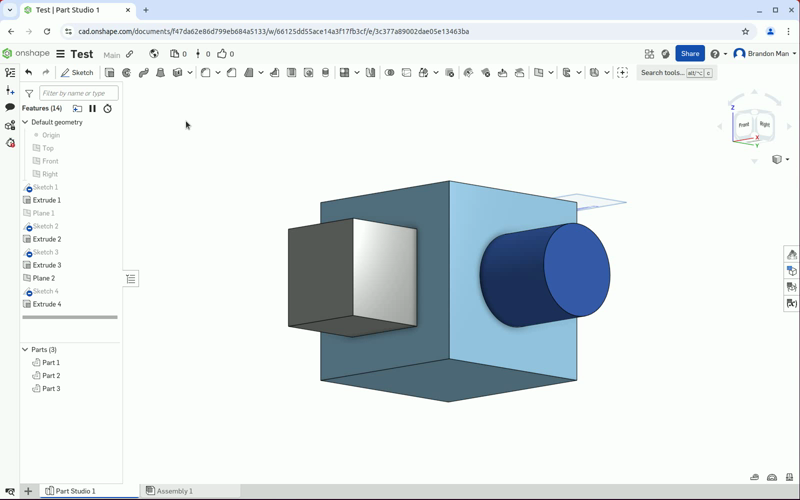
key(down, 3)
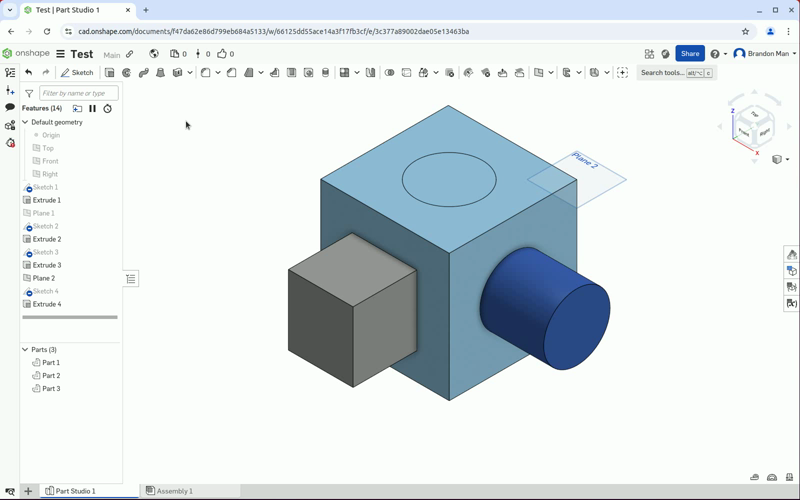
mouse_move(73, 189)
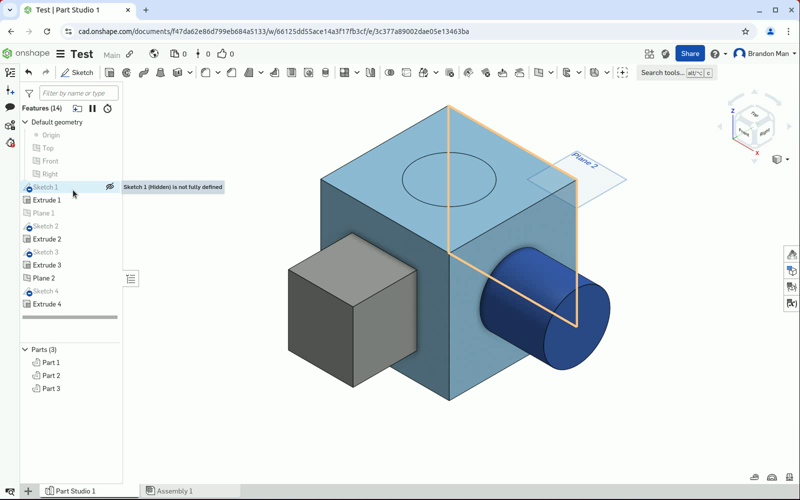
click(73, 189)